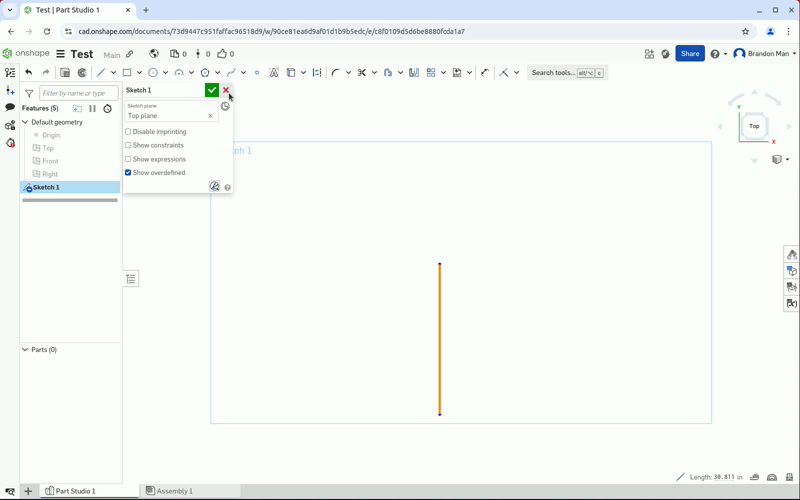
key(shift+h)
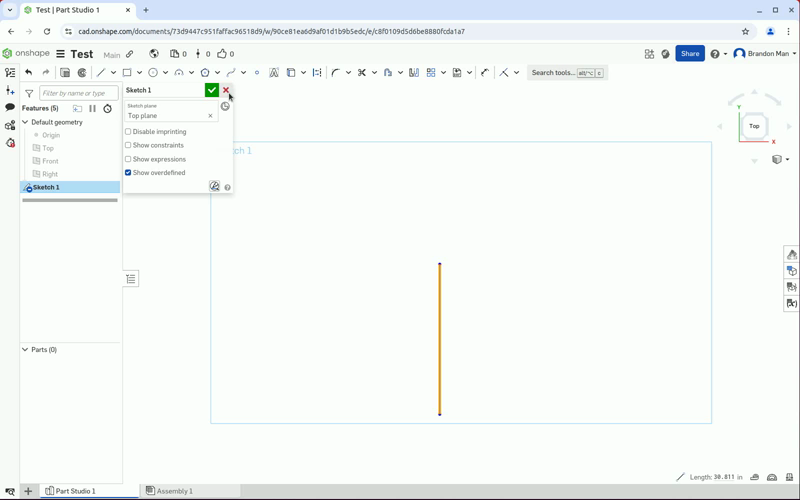
key(shift+s)
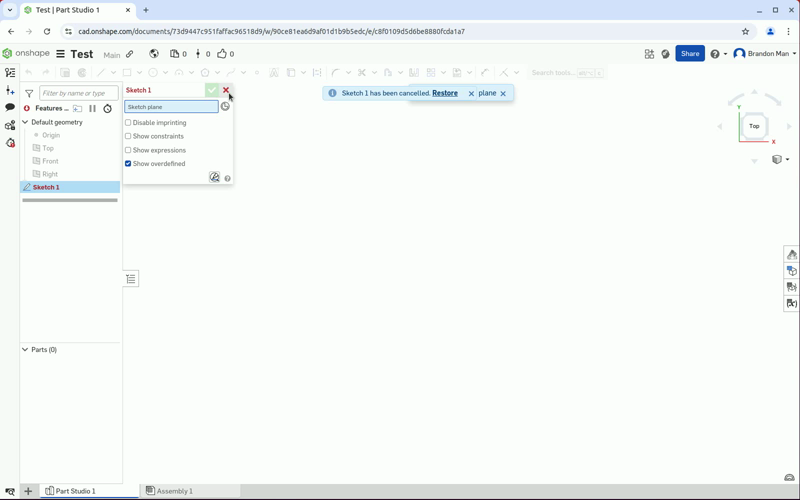
mouse_move(73, 150)
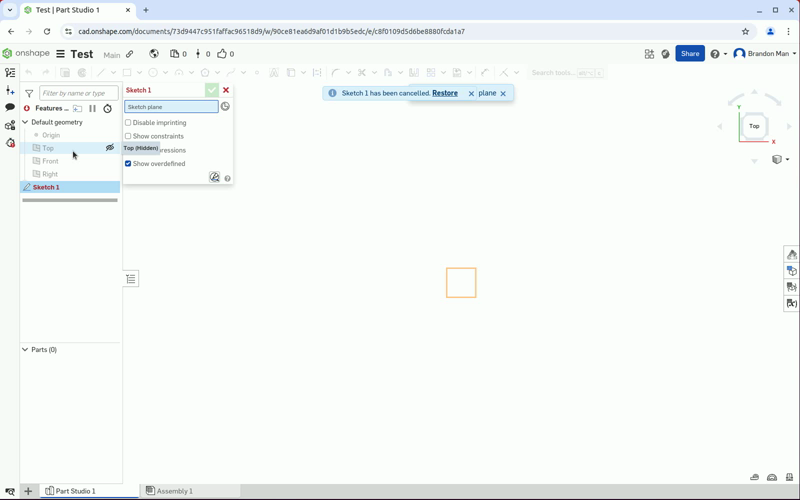
click(73, 150)
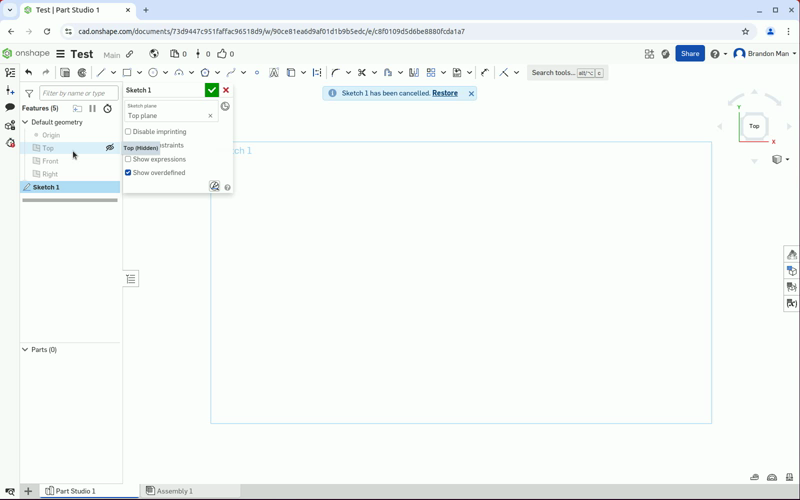
mouse_move(73, 352)
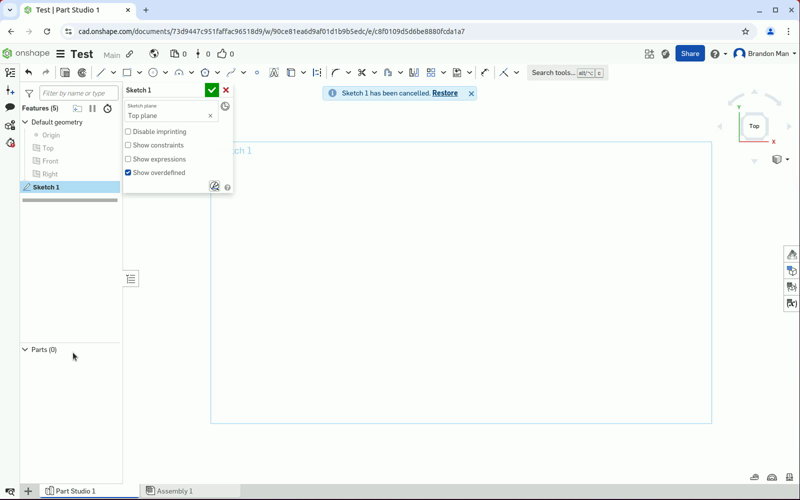
key(y)
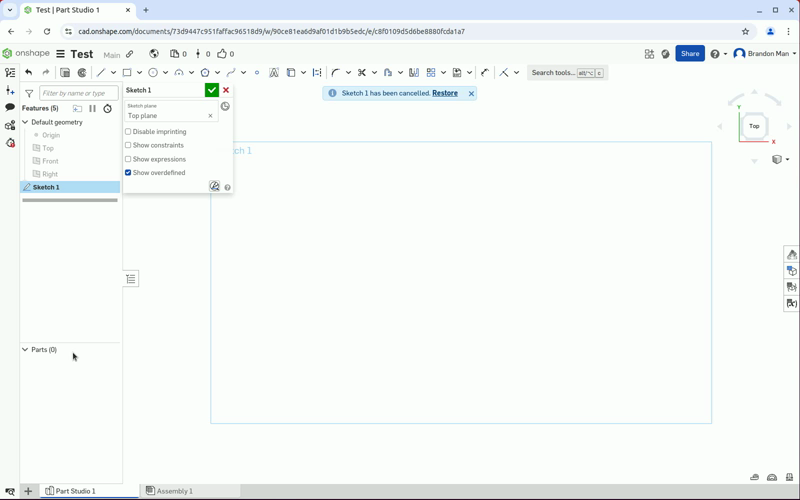
key(c)
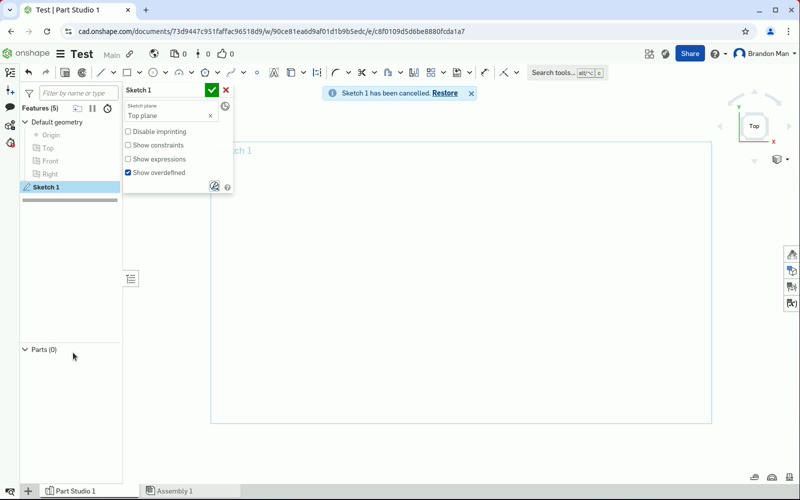
key_down(shift)
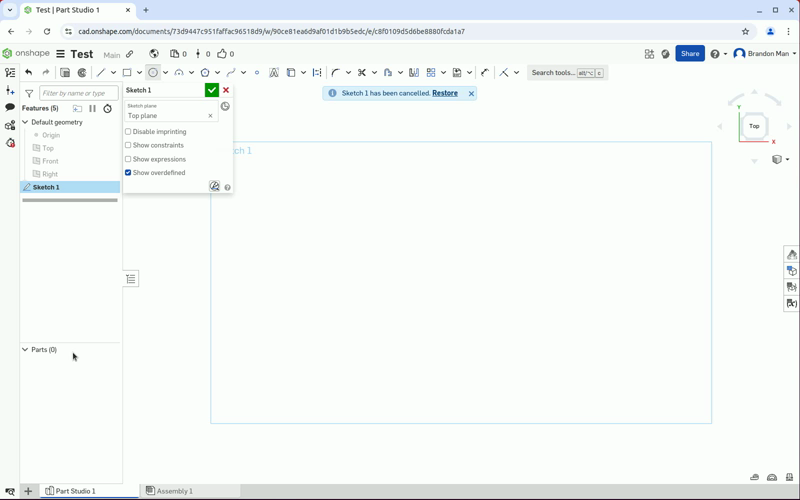
mouse_move(460, 282)
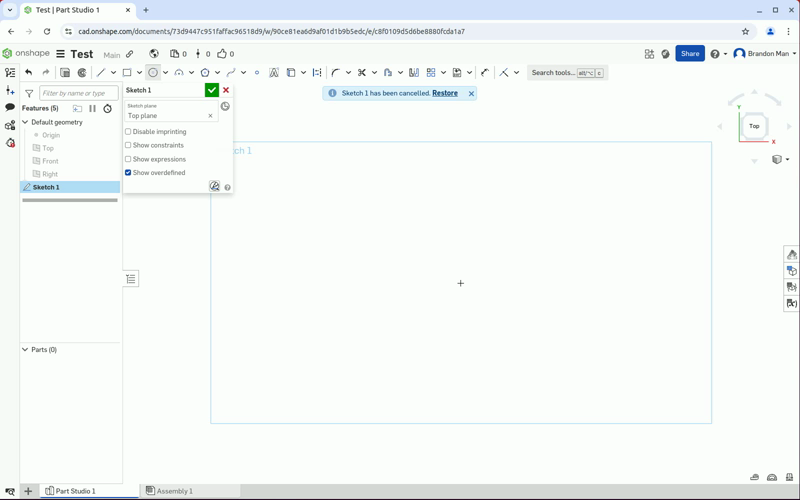
click(460, 282)
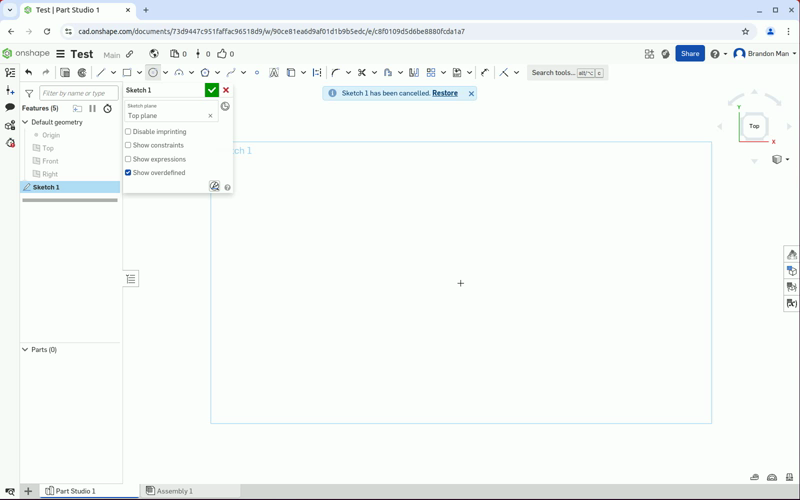
key_up(shift)
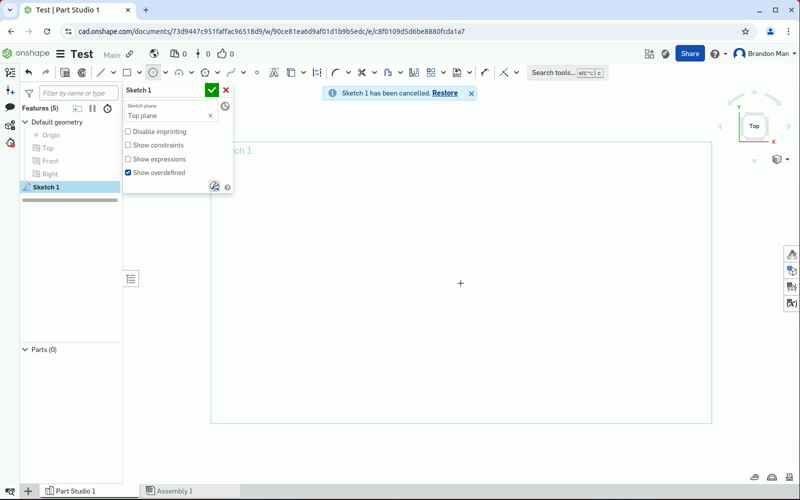
mouse_move(467, 282)
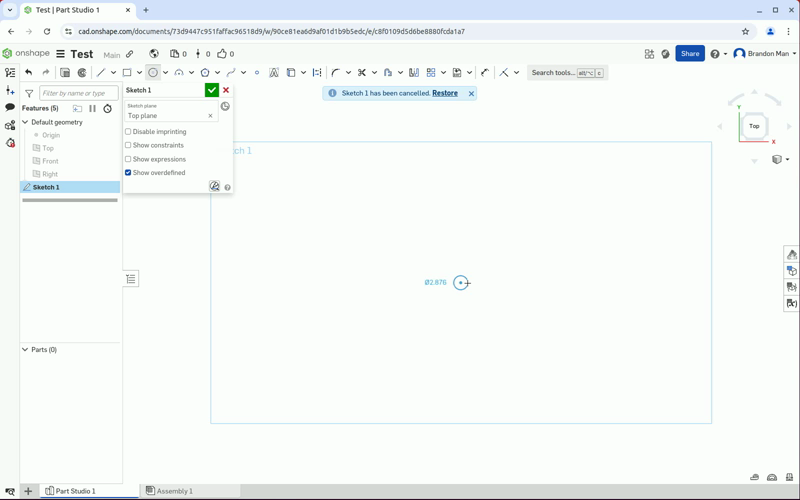
click(467, 282)
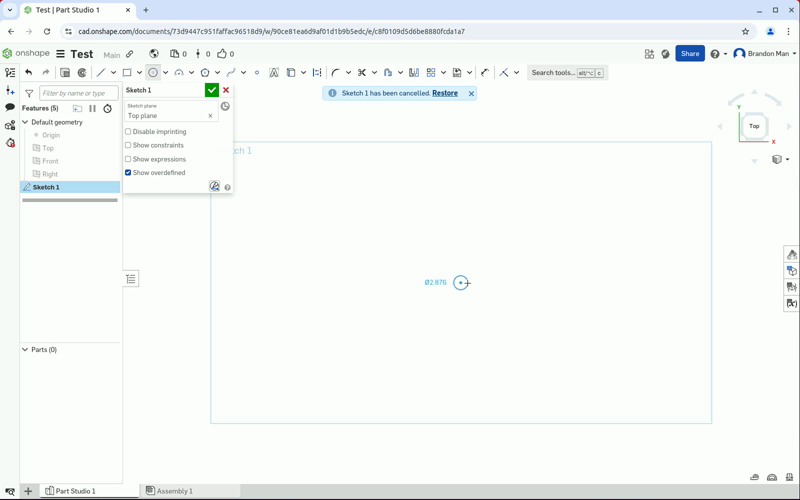
key(esc)
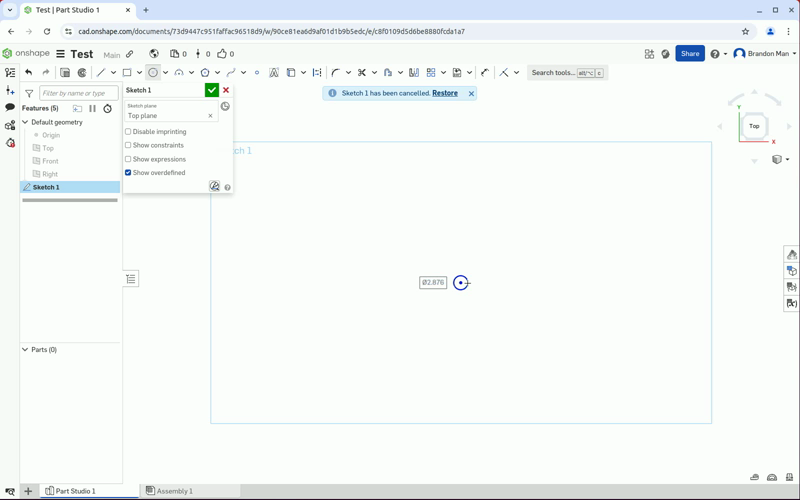
mouse_move(460, 287)
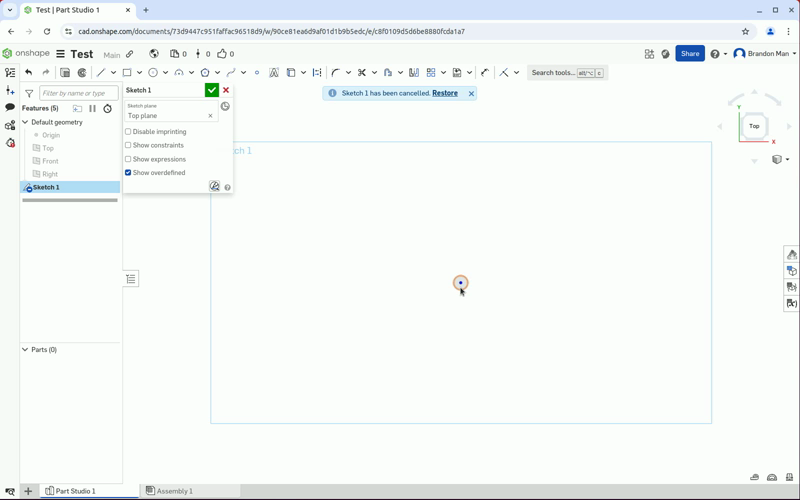
scroll(6)
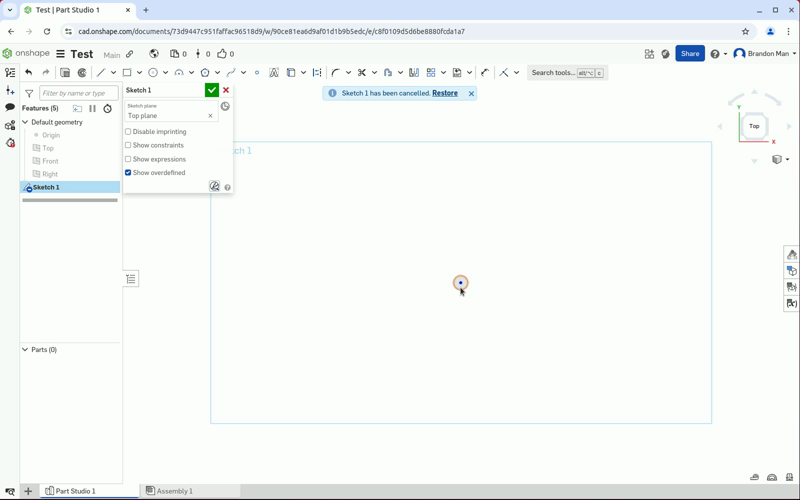
scroll(6)
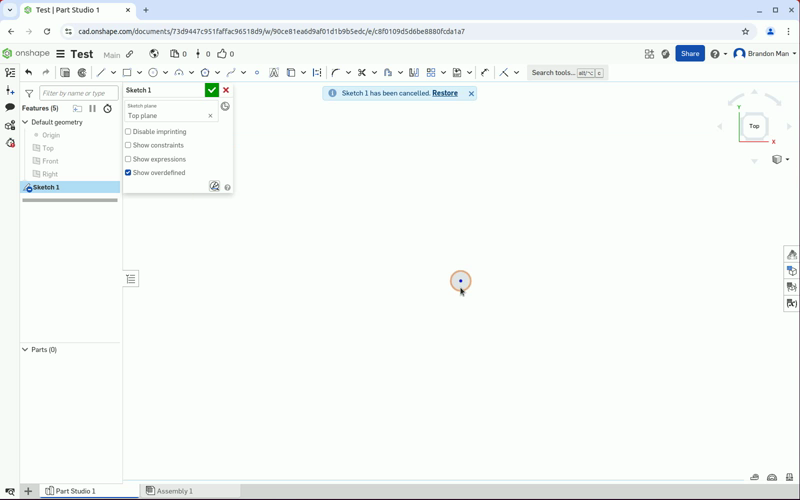
scroll(6)
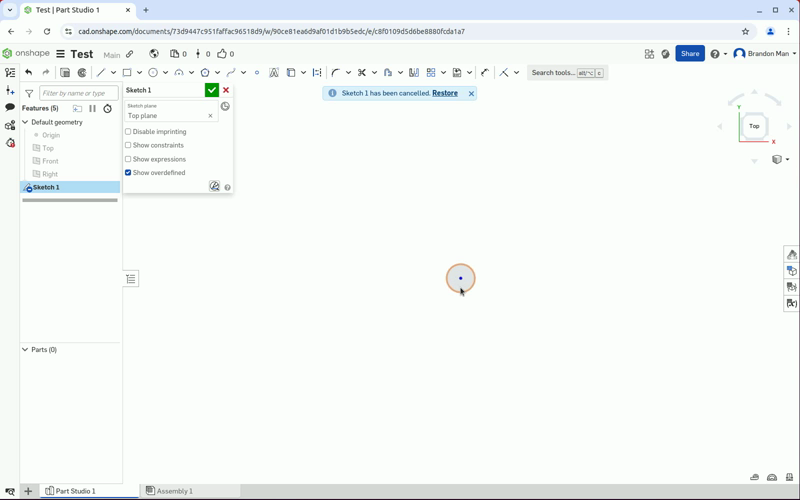
scroll(6)
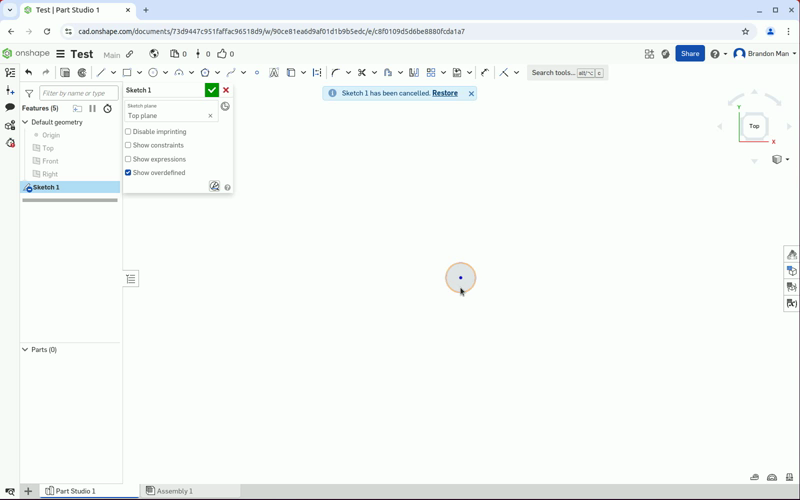
scroll(6)
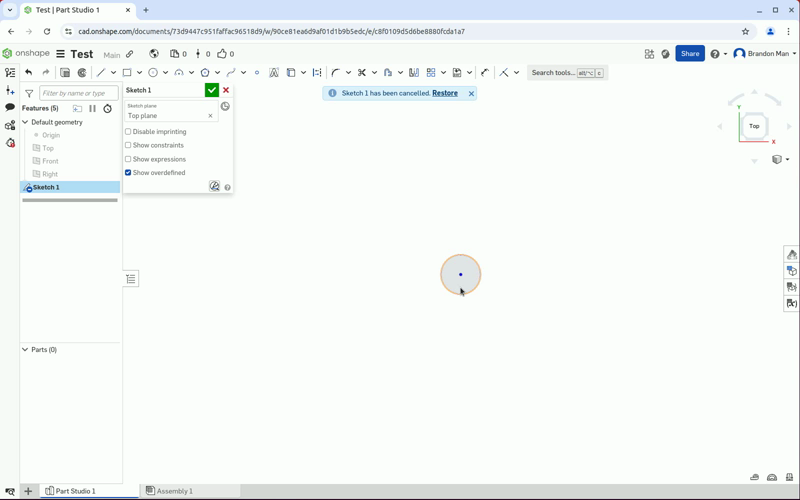
scroll(6)
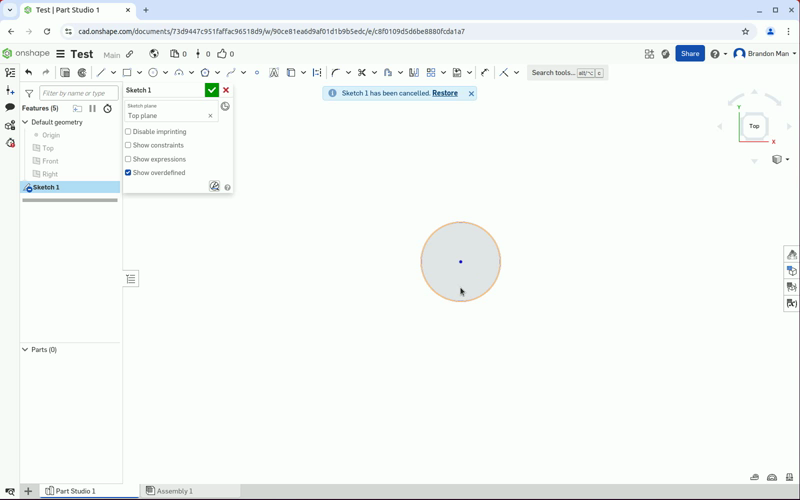
scroll(6)
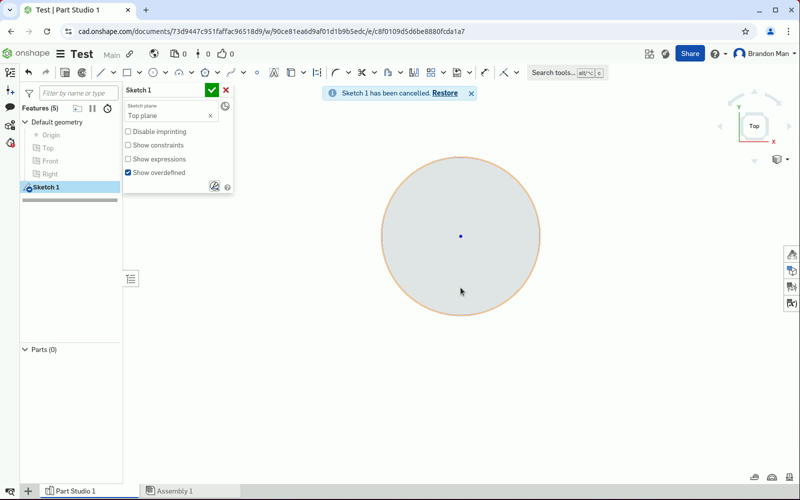
click(460, 287)
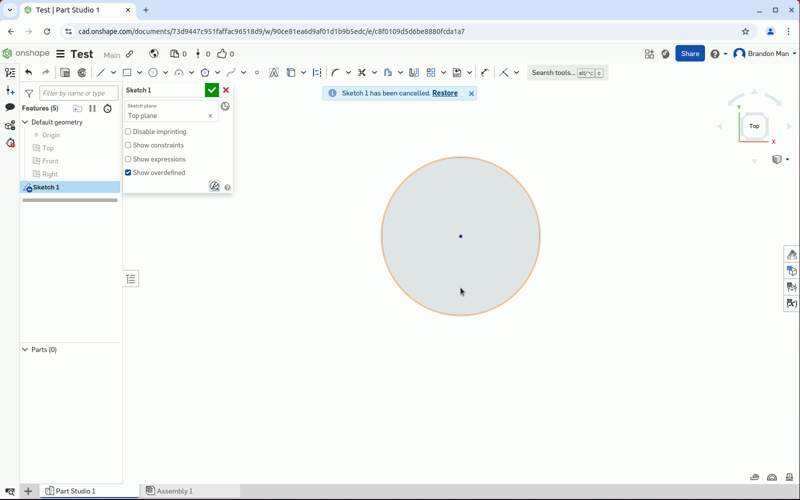
scroll(-6)
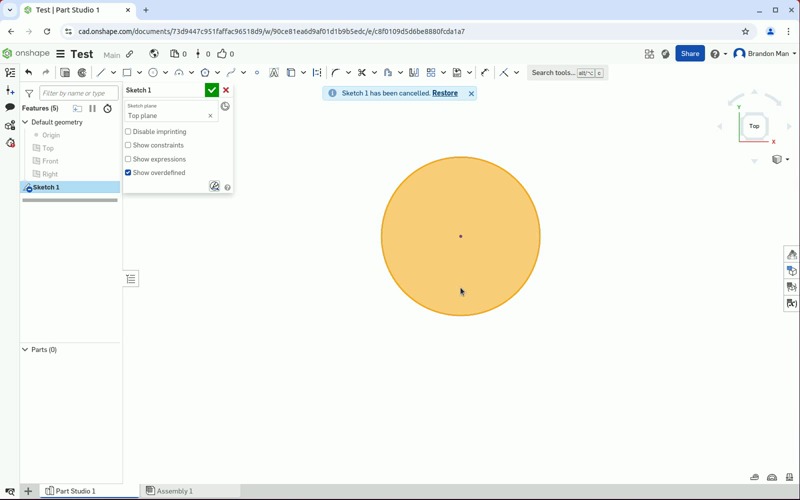
scroll(-6)
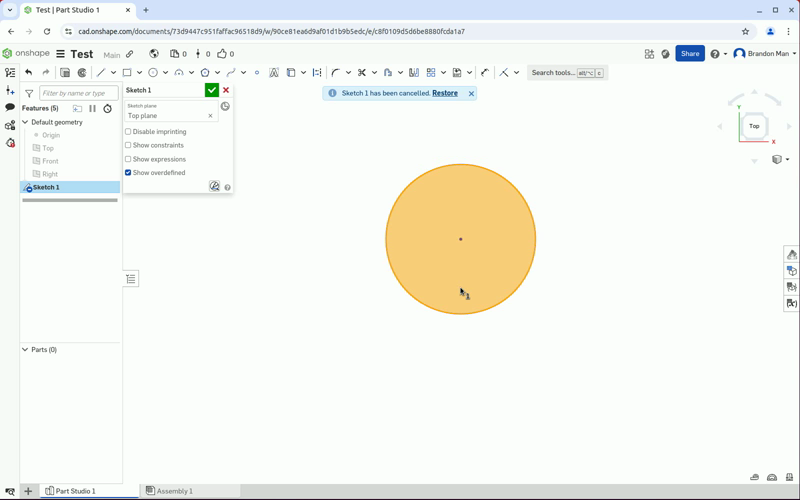
scroll(-6)
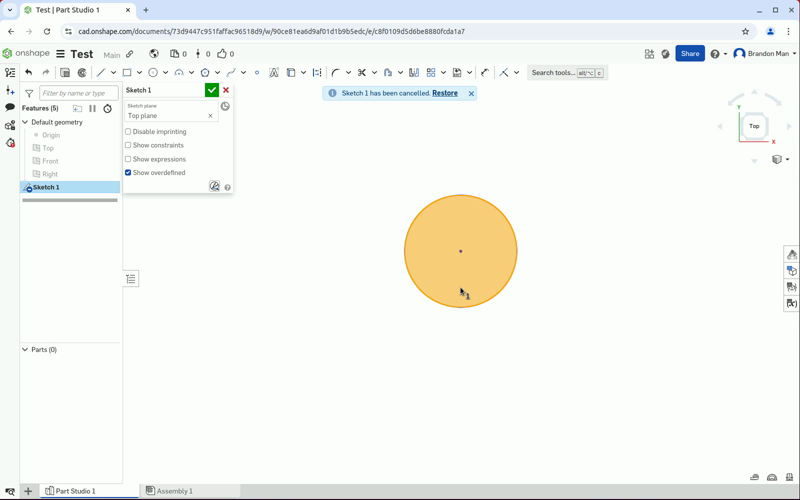
scroll(-6)
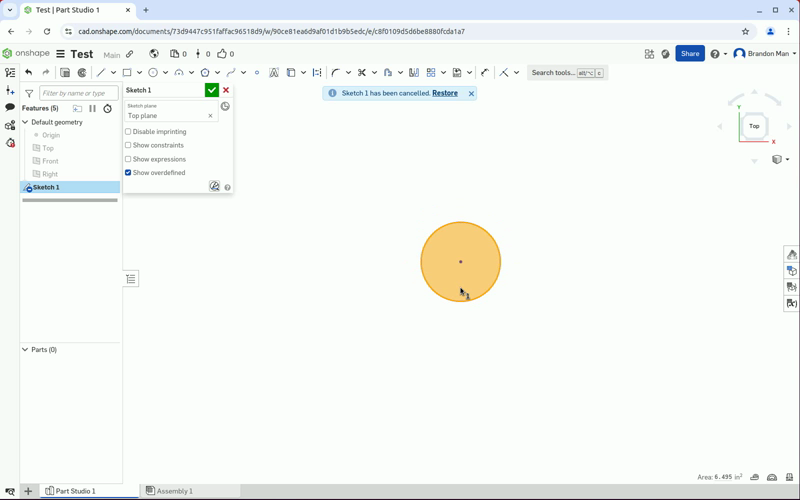
scroll(-6)
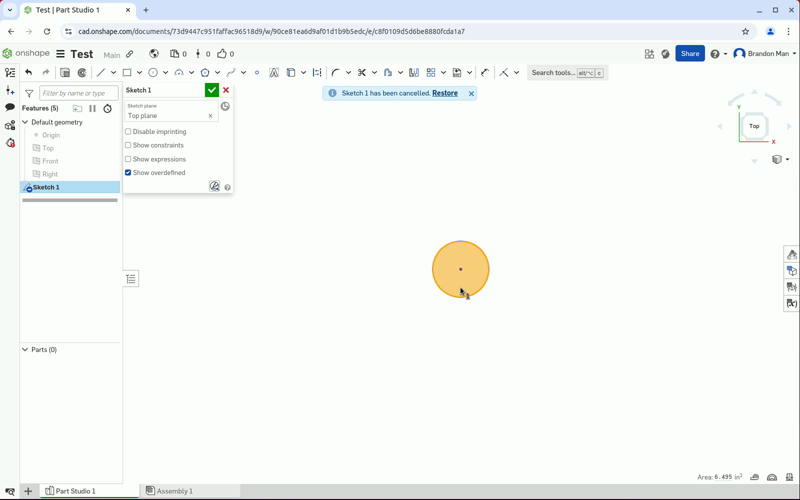
scroll(-6)
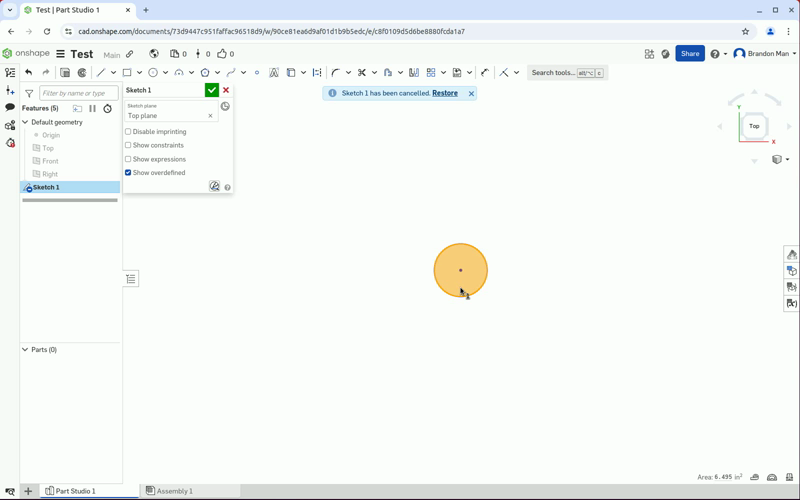
scroll(-6)
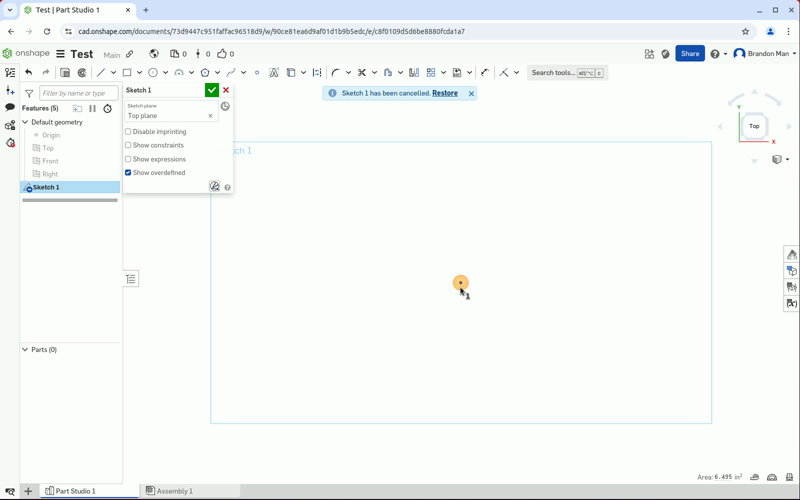
mouse_move(73, 352)
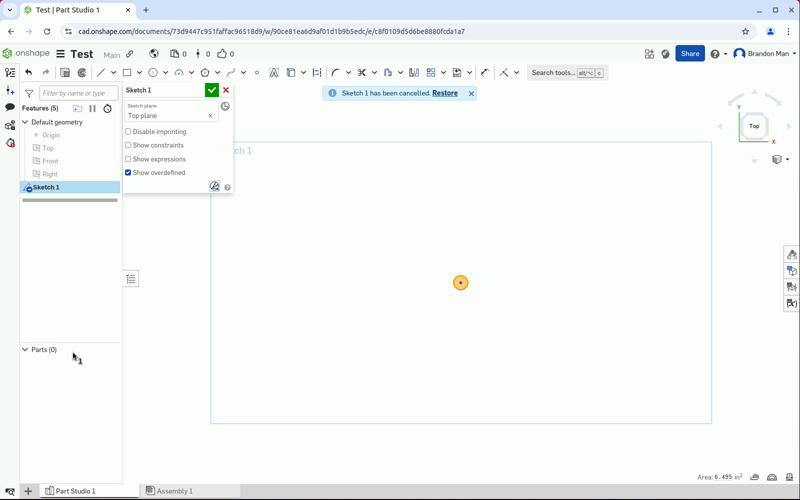
key(shift+y)
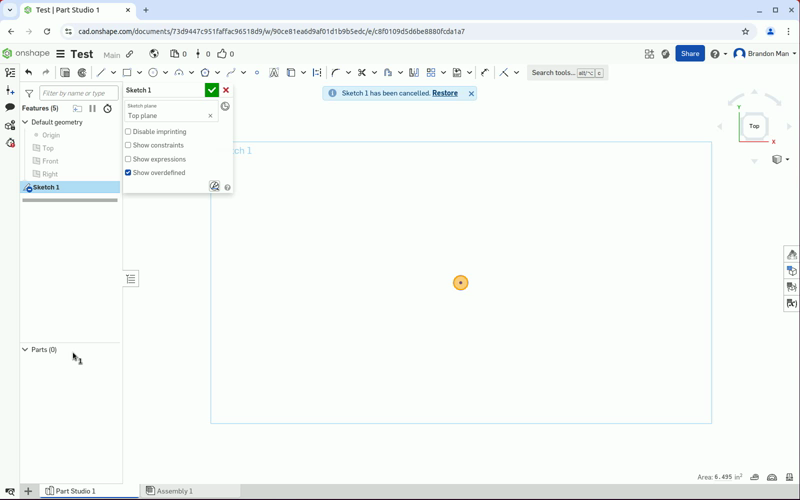
key(shift+e)
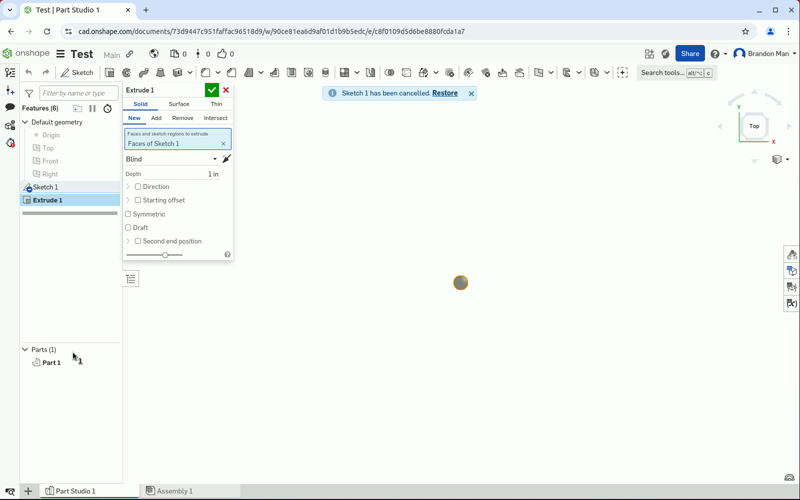
mouse_move(143, 106)
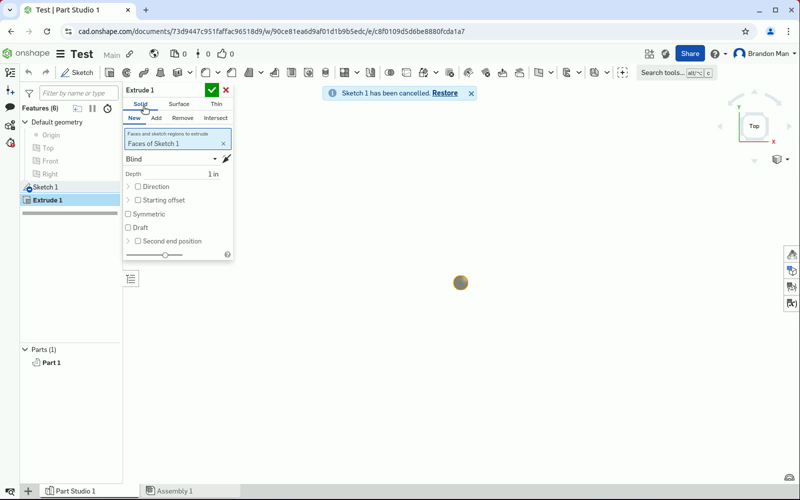
click(143, 106)
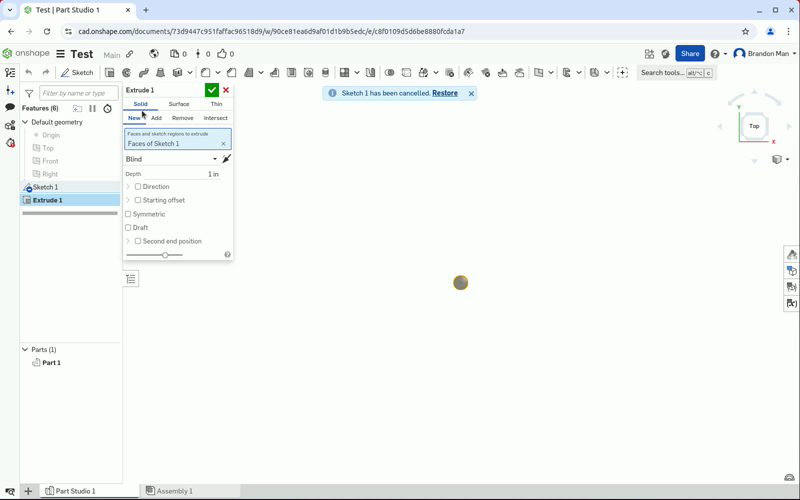
mouse_move(137, 120)
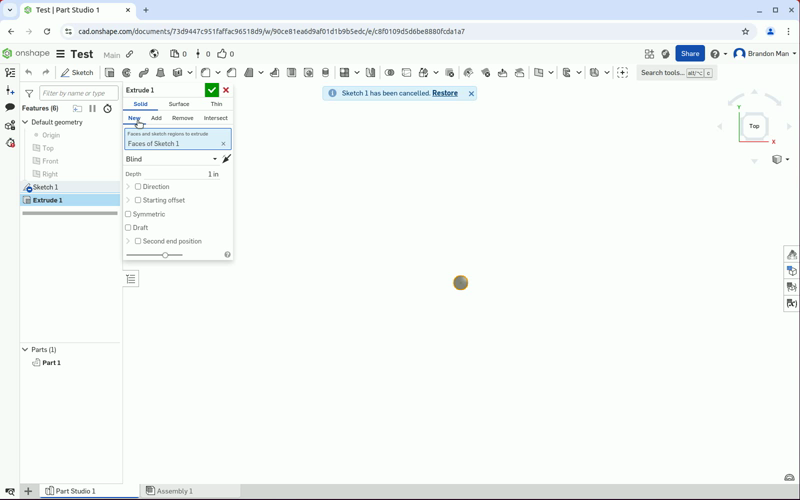
click(137, 120)
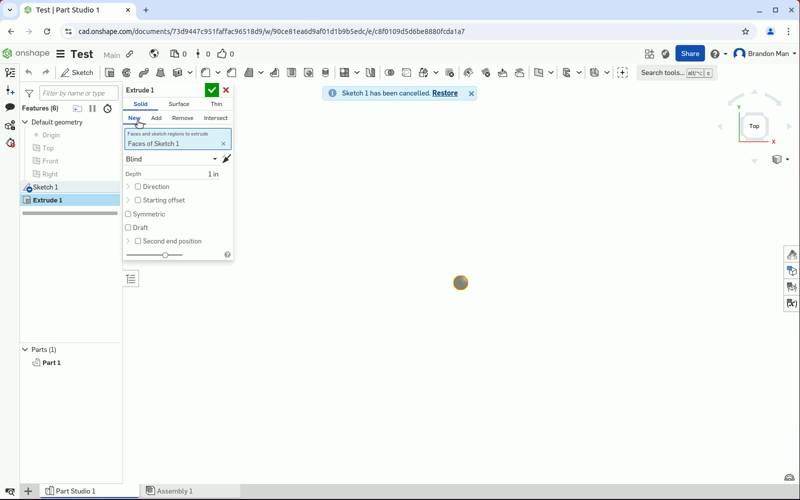
key(tab, 4)
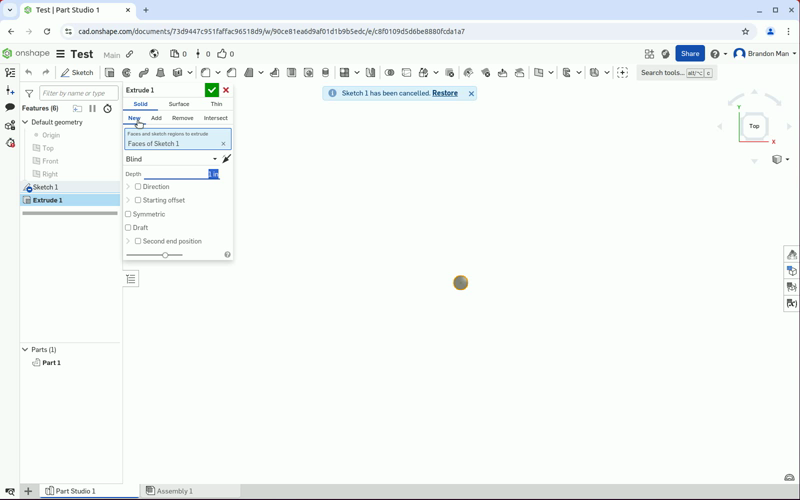
text(-23.108)
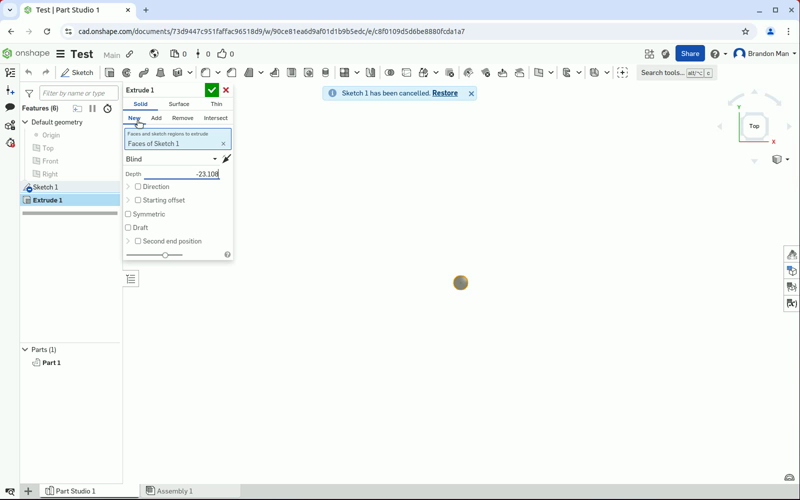
key(enter)
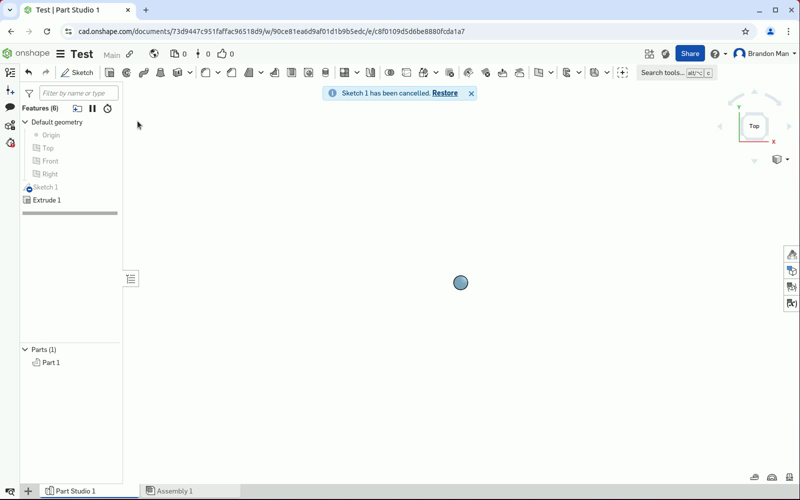
key(shift+h)
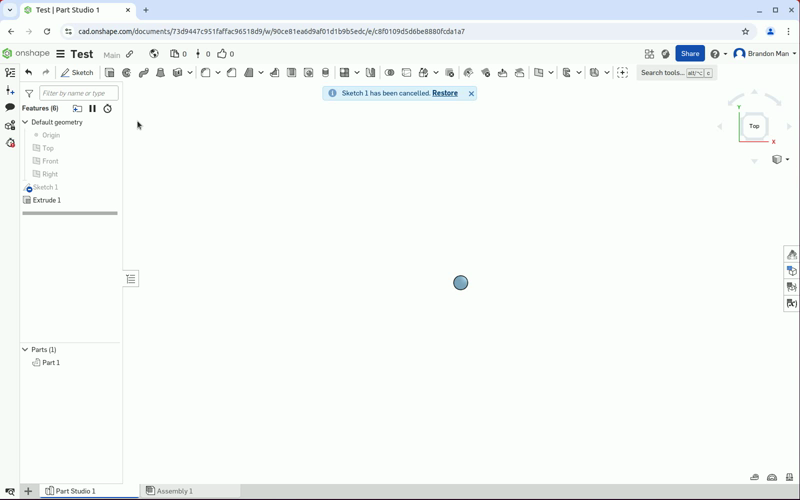
key(shift+h)
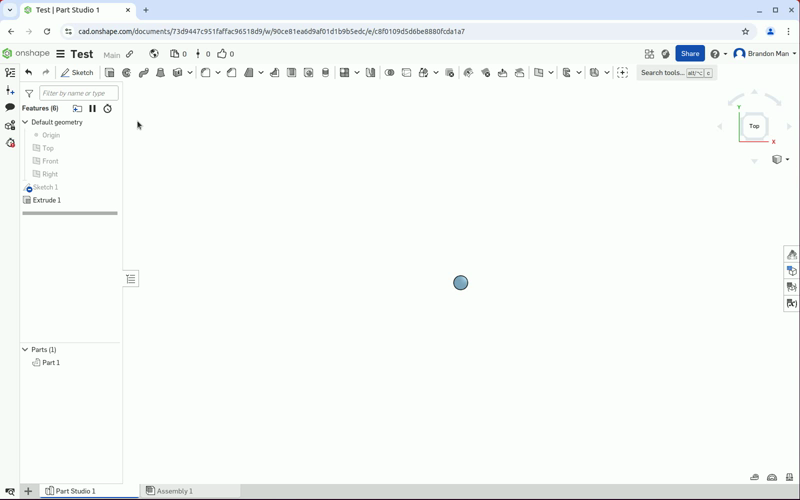
mouse_move(73, 189)
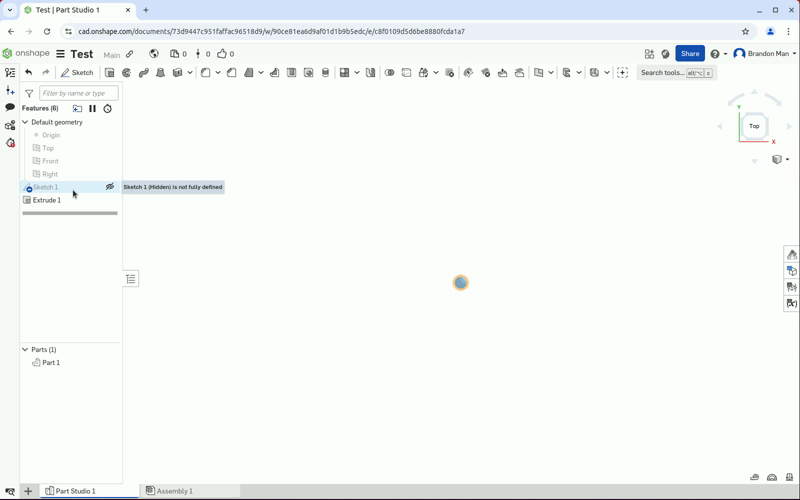
click(73, 189)
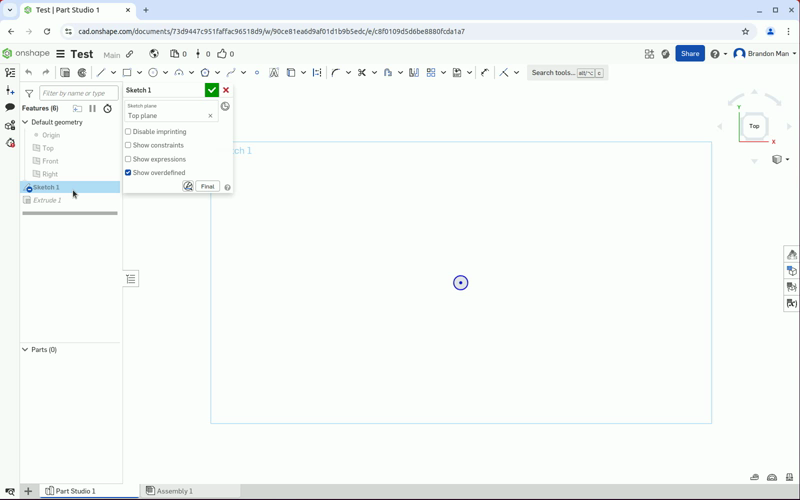
mouse_move(229, 92)
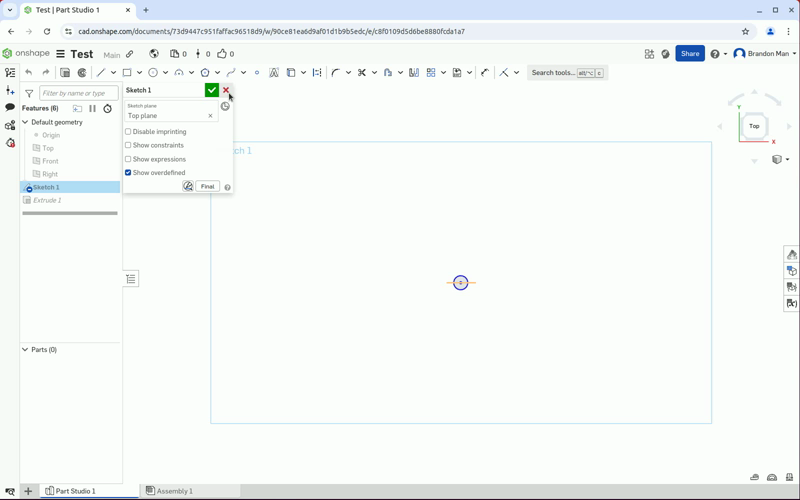
click(229, 92)
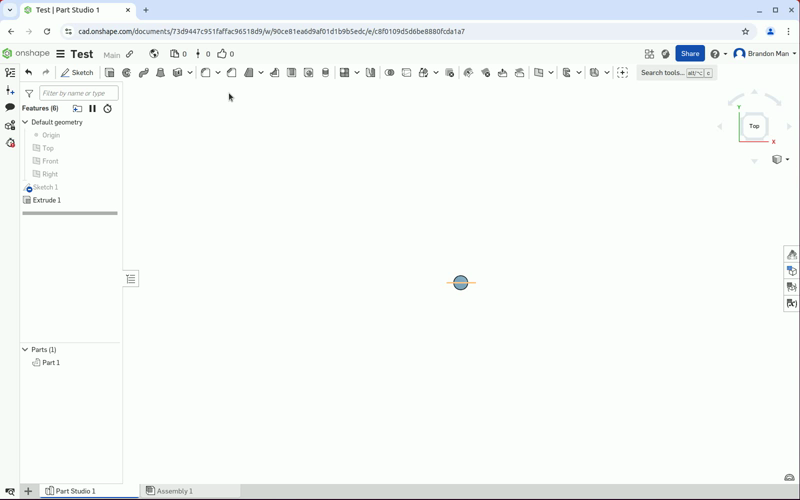
mouse_move(73, 352)
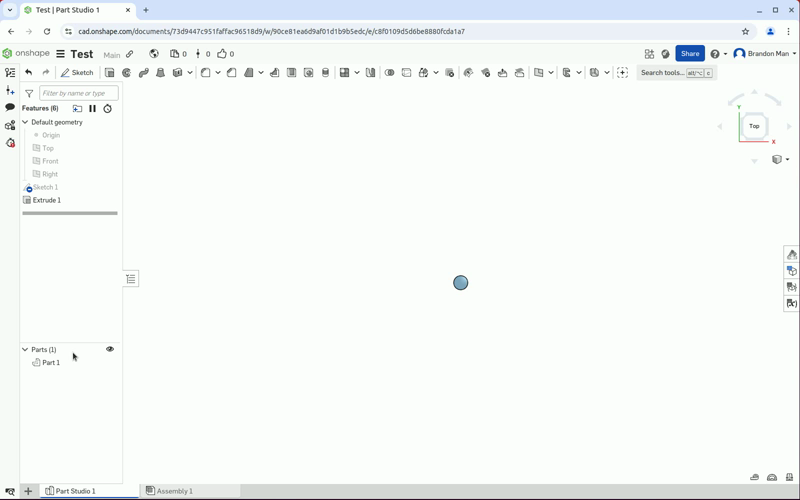
key(y)
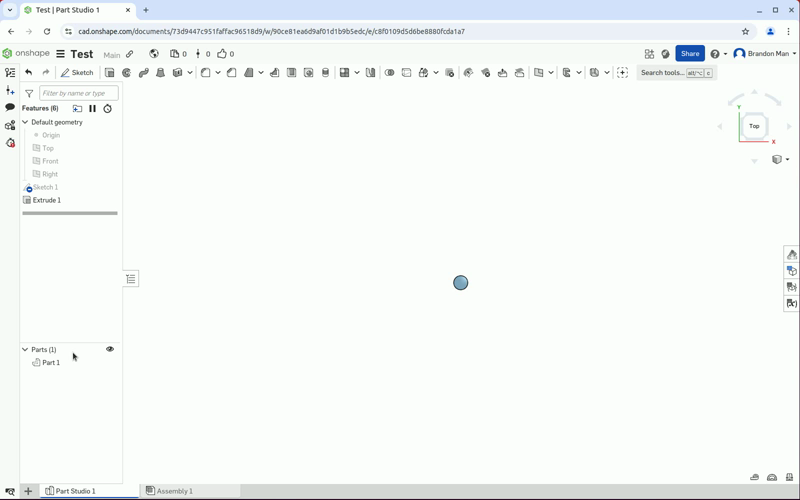
key(shift+p)
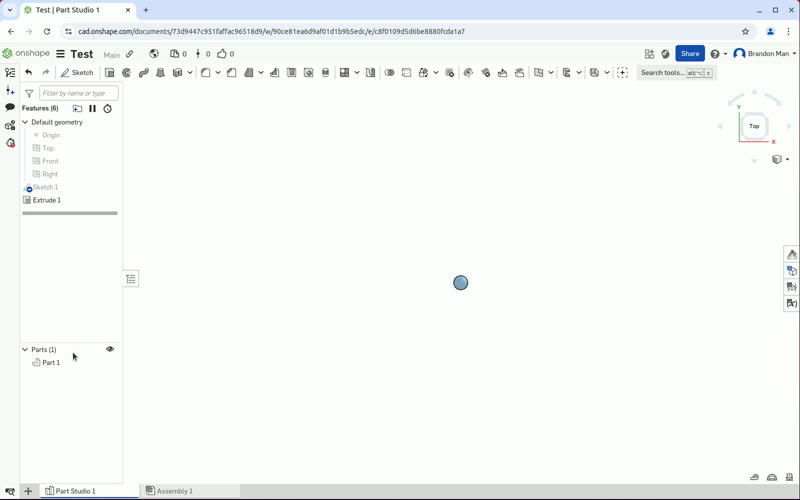
key(space)
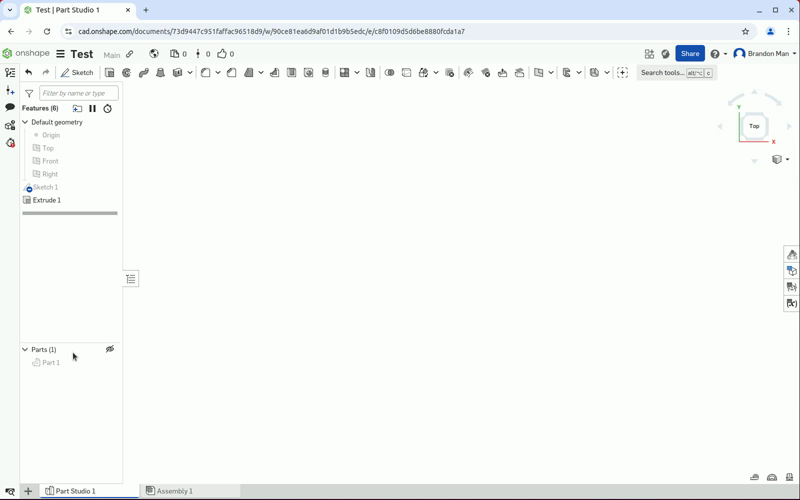
key_down(shift)
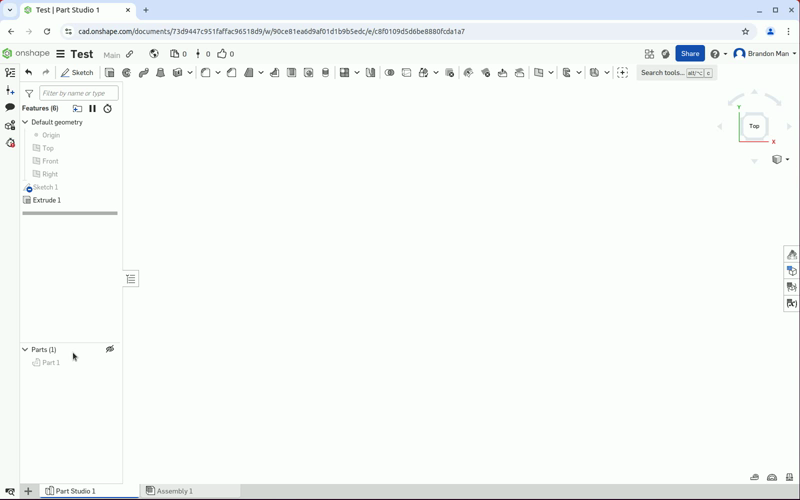
key(up)
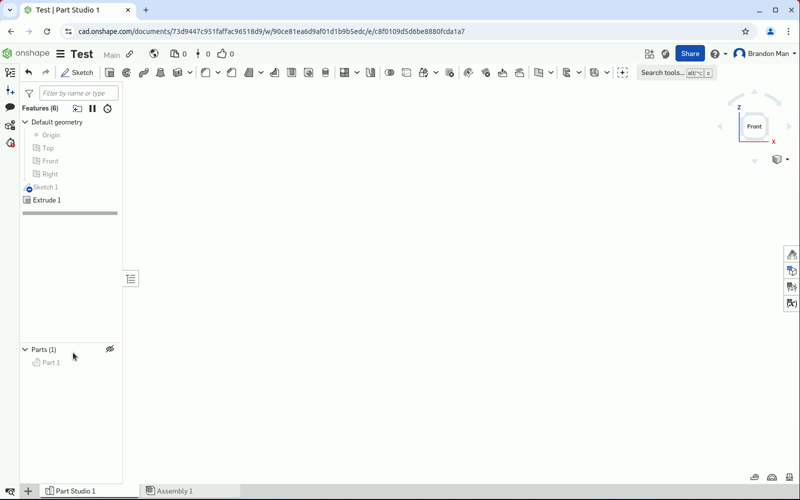
key_up(shift)
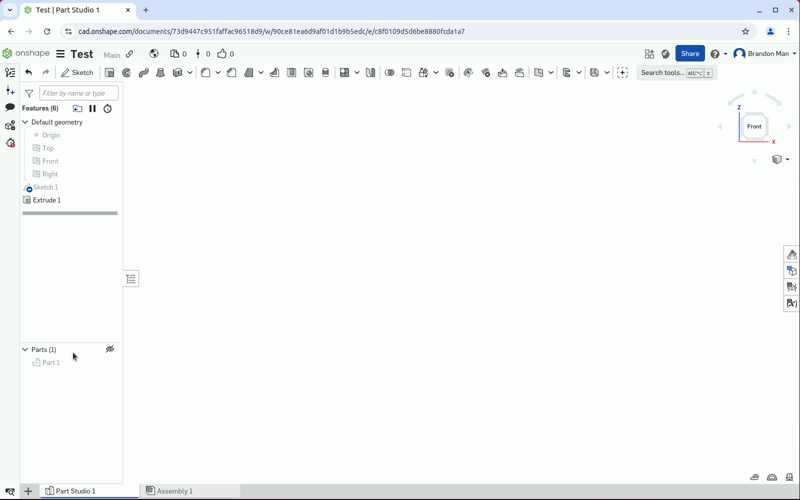
key(space)
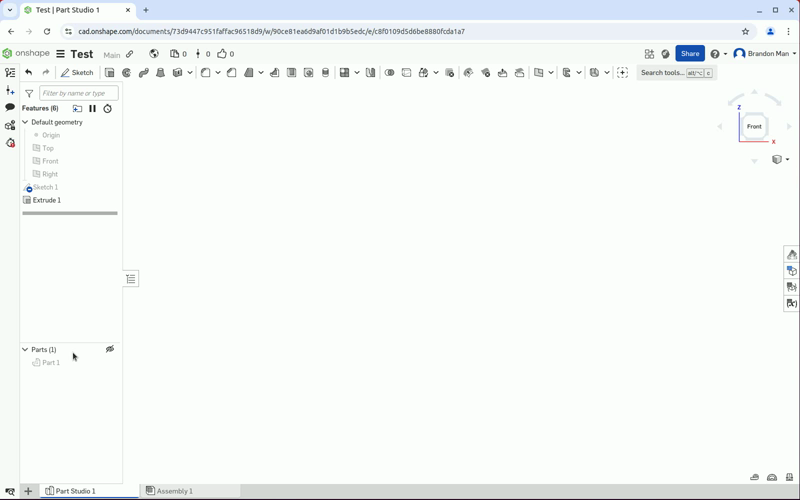
key_down(shift)
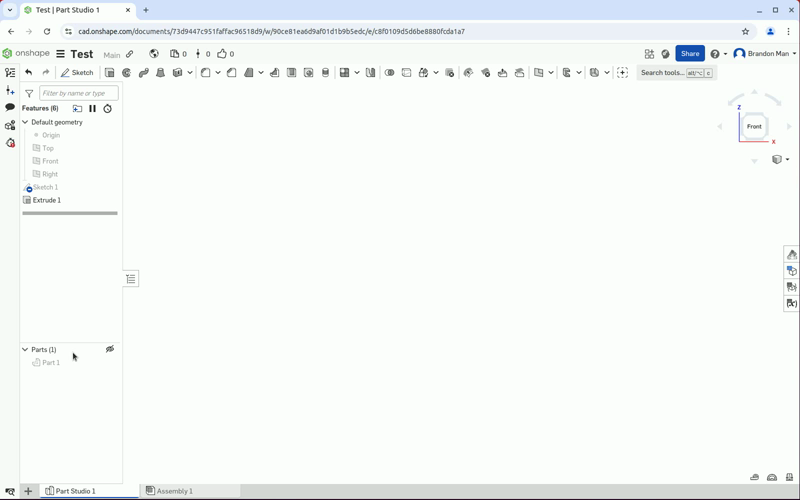
key(left)
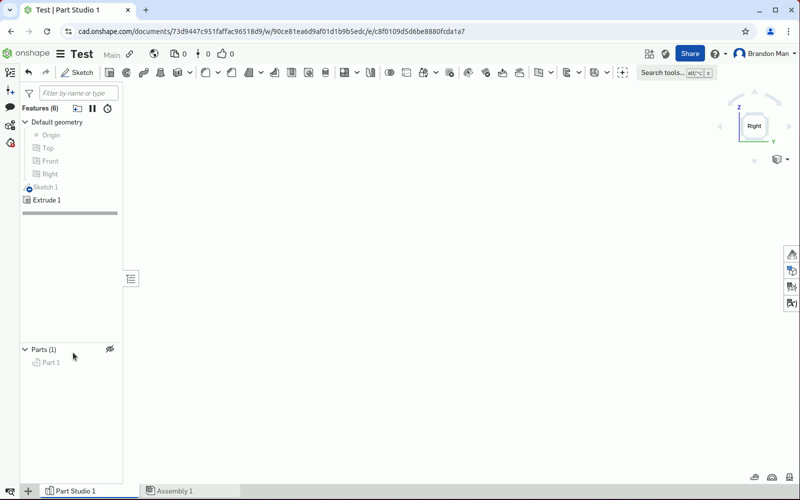
key_up(shift)
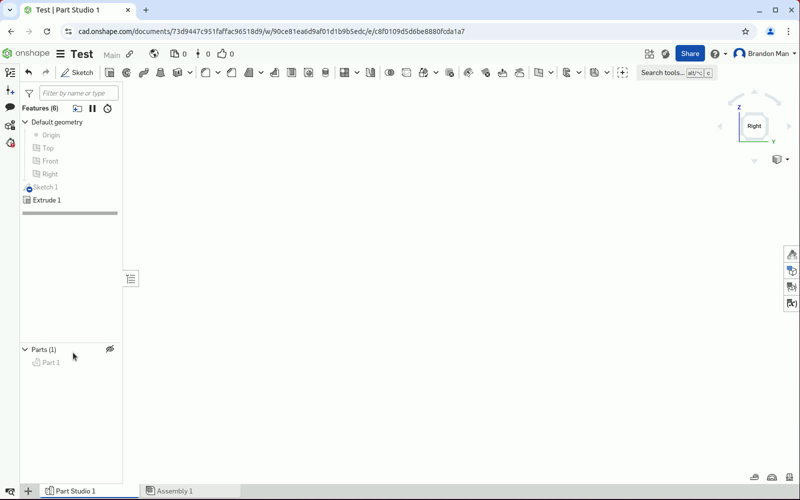
mouse_move(73, 352)
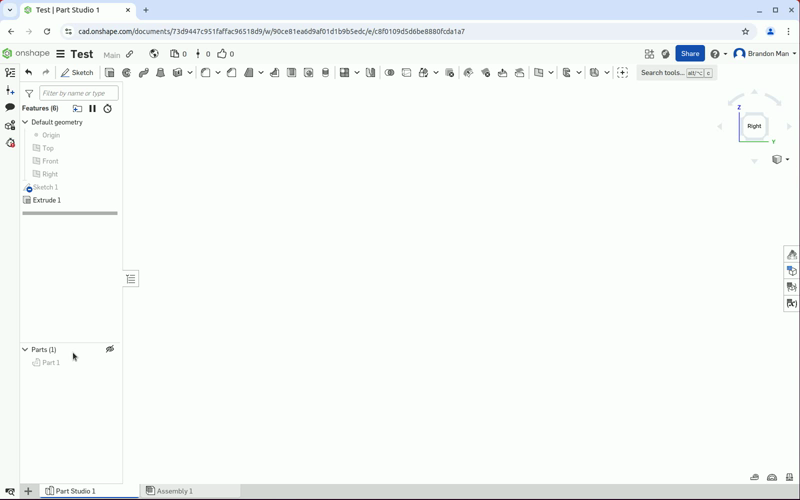
key(shift+y)
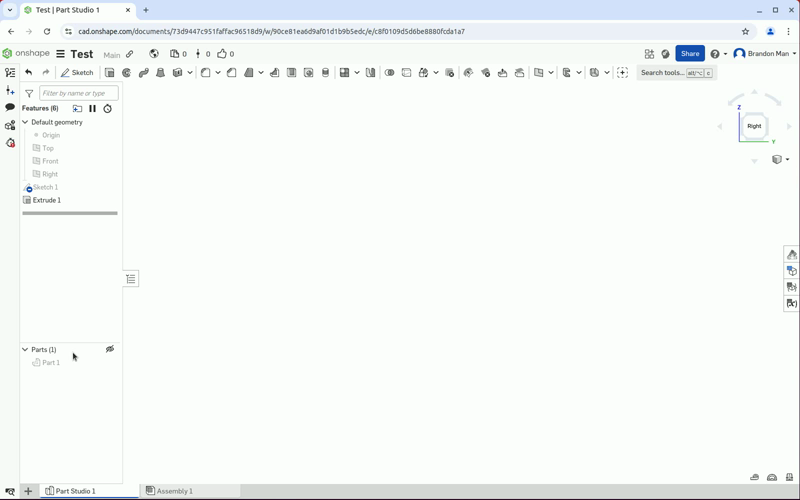
key(shift+s)
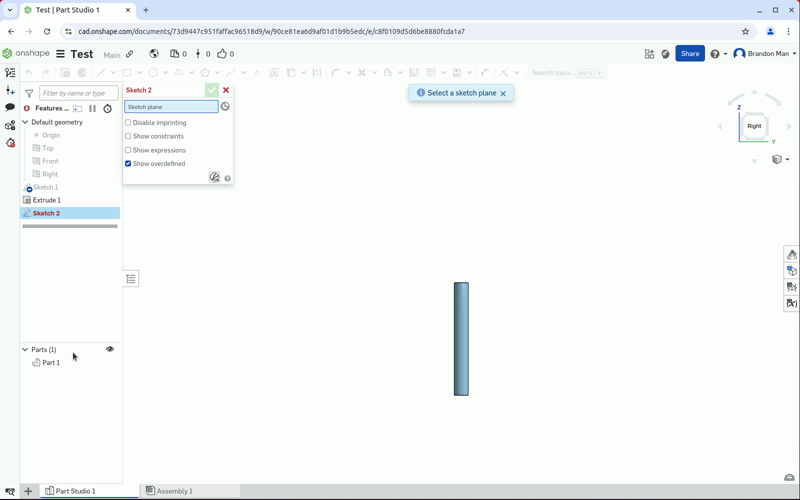
mouse_move(73, 176)
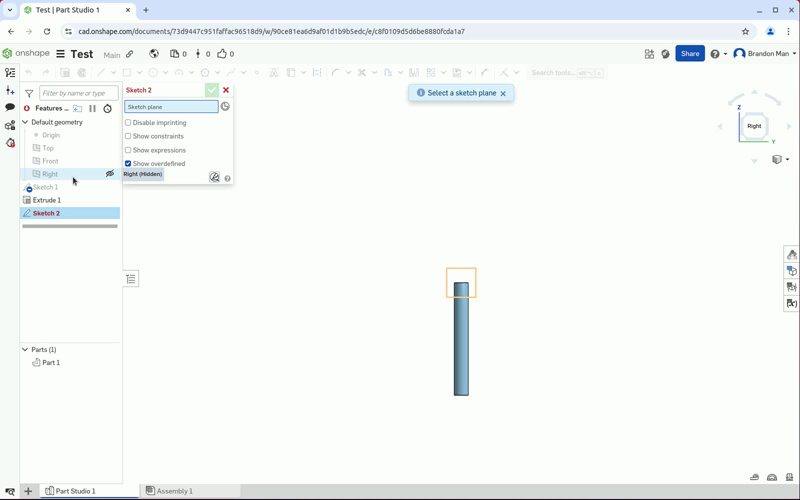
click(73, 176)
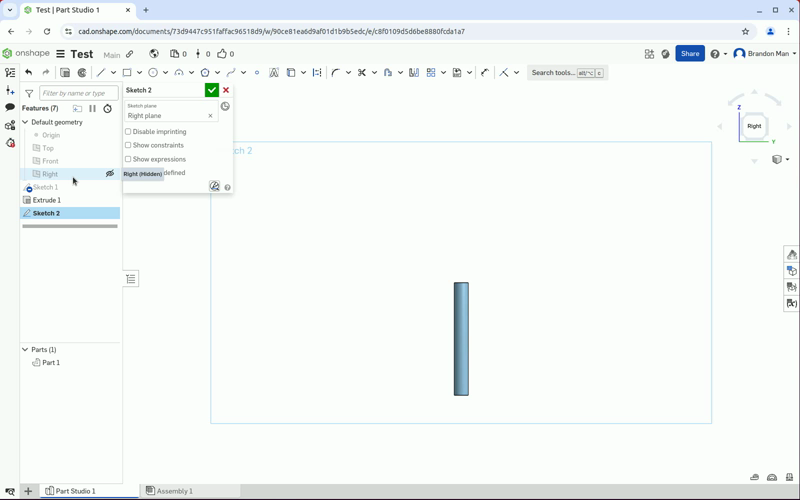
mouse_move(73, 352)
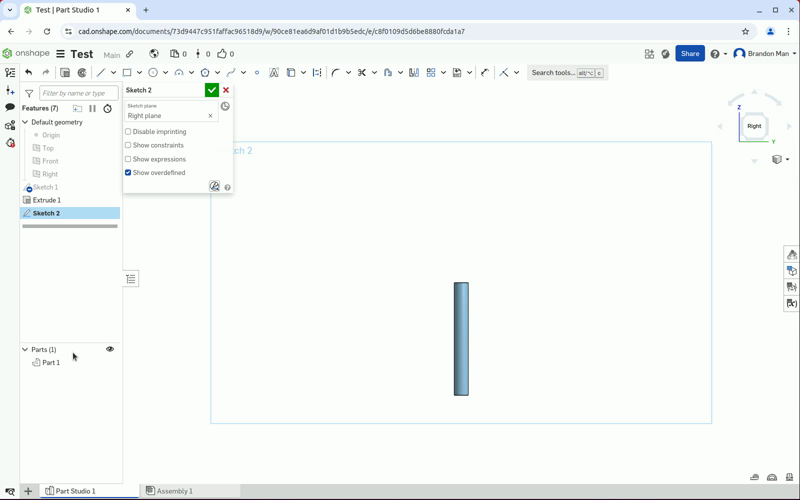
key(y)
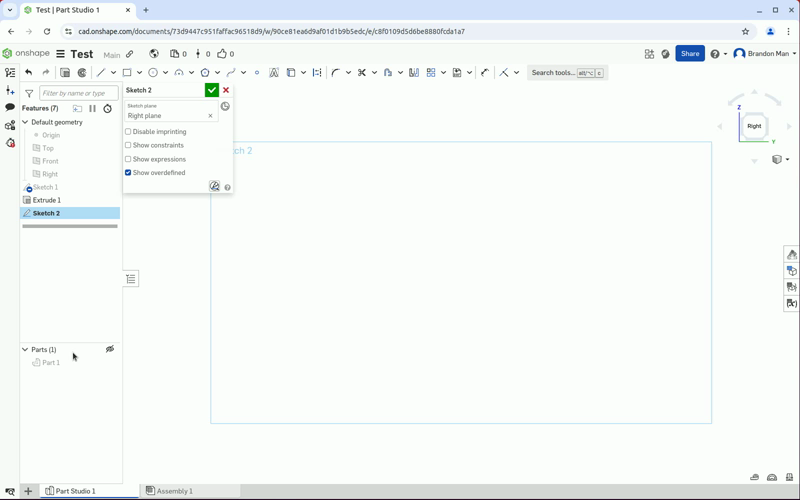
key(c)
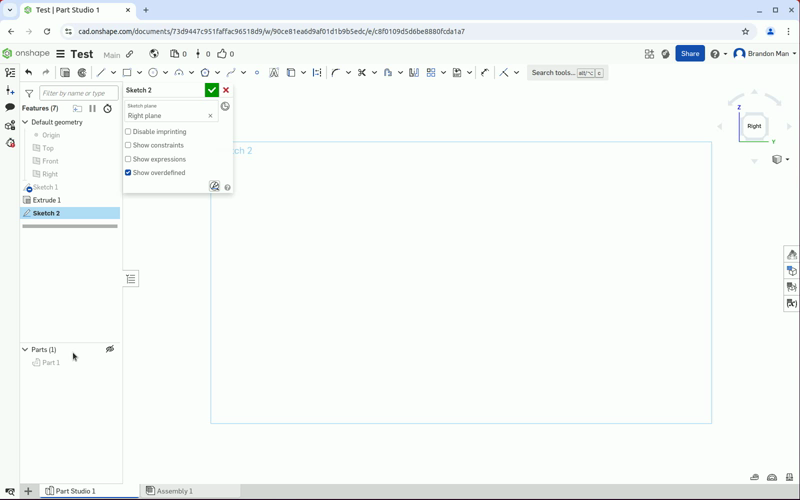
key_down(shift)
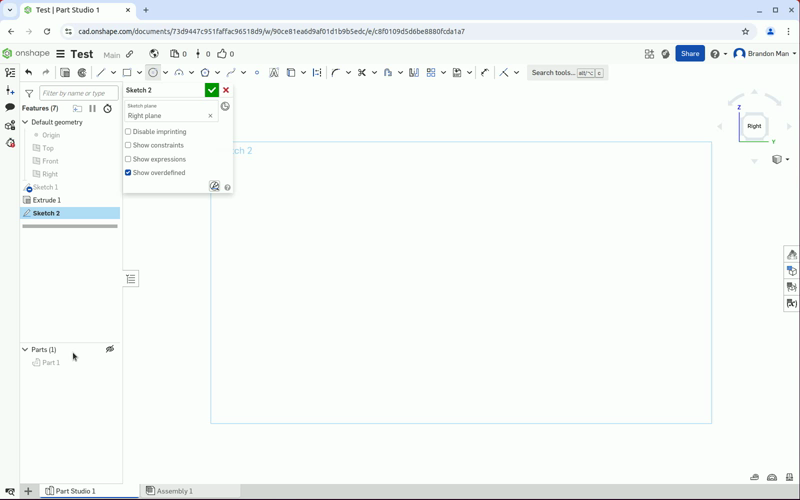
mouse_move(461, 292)
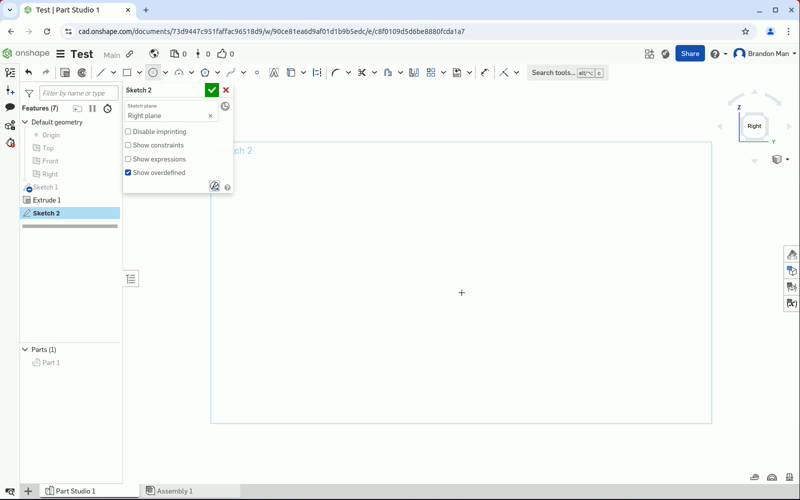
click(461, 292)
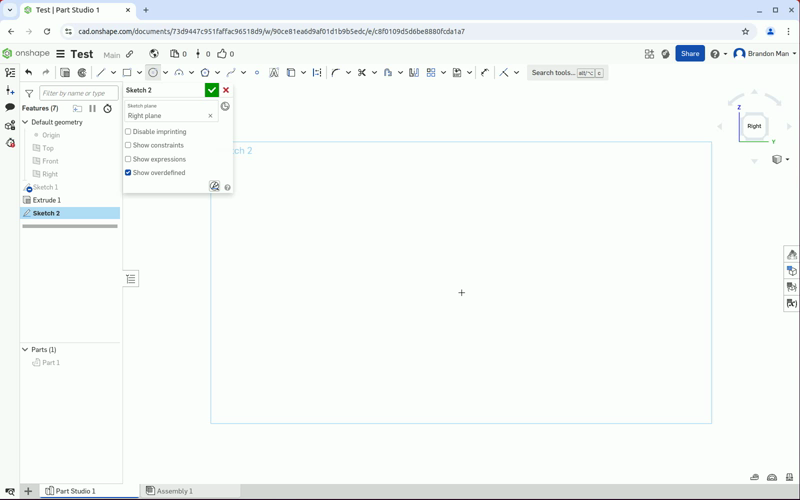
key_up(shift)
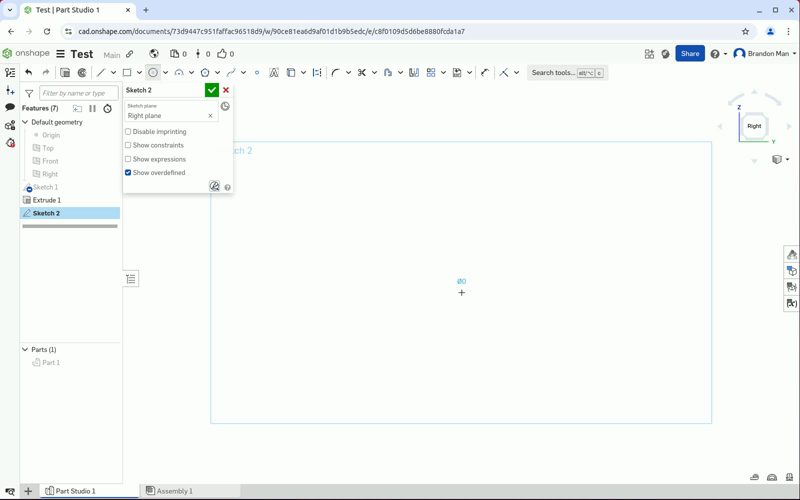
mouse_move(464, 292)
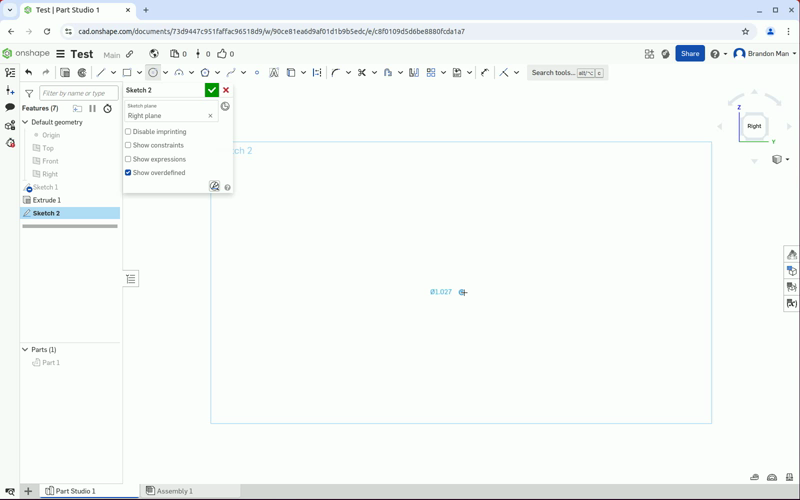
scroll(6)
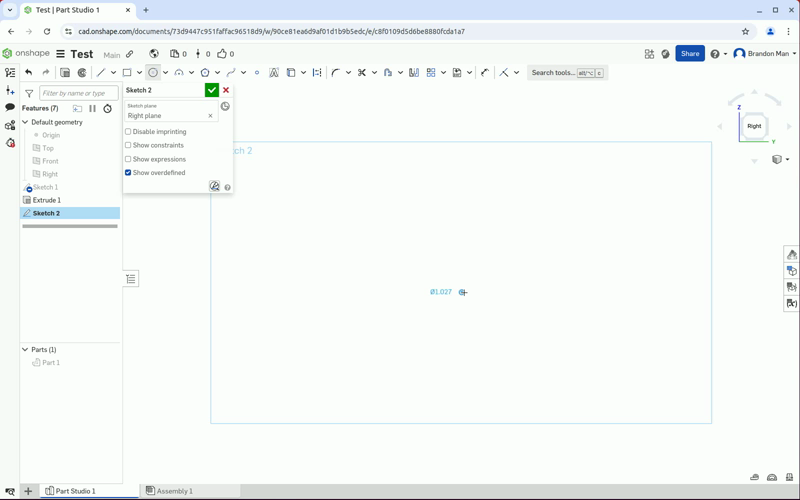
scroll(6)
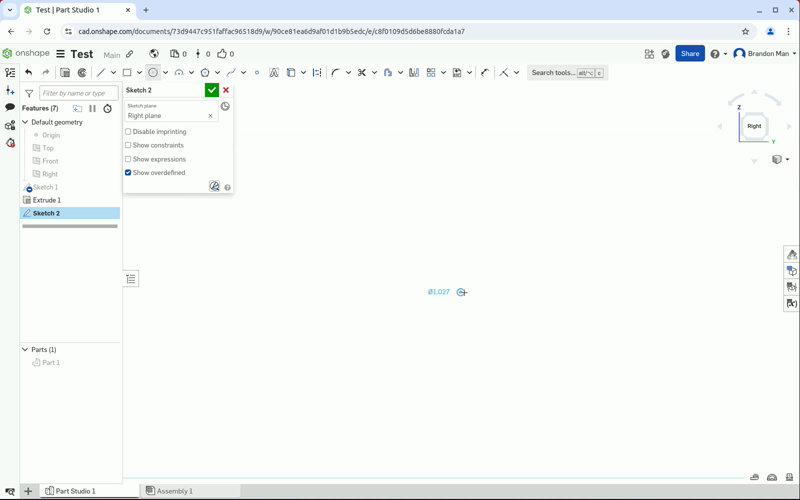
scroll(6)
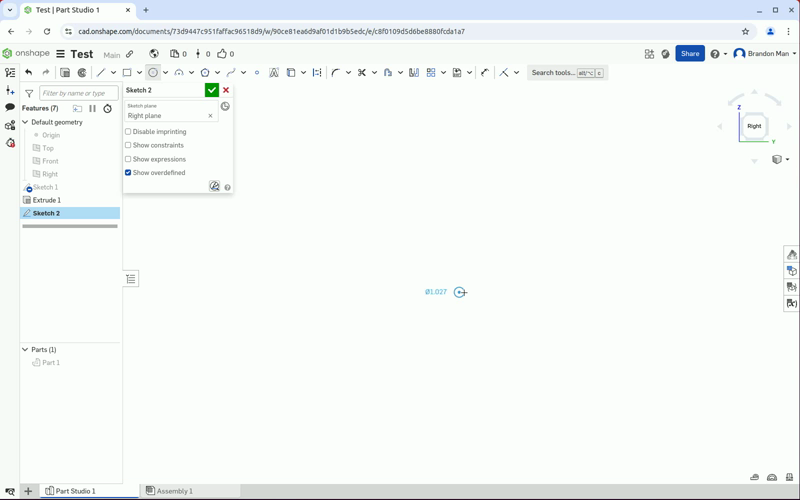
scroll(6)
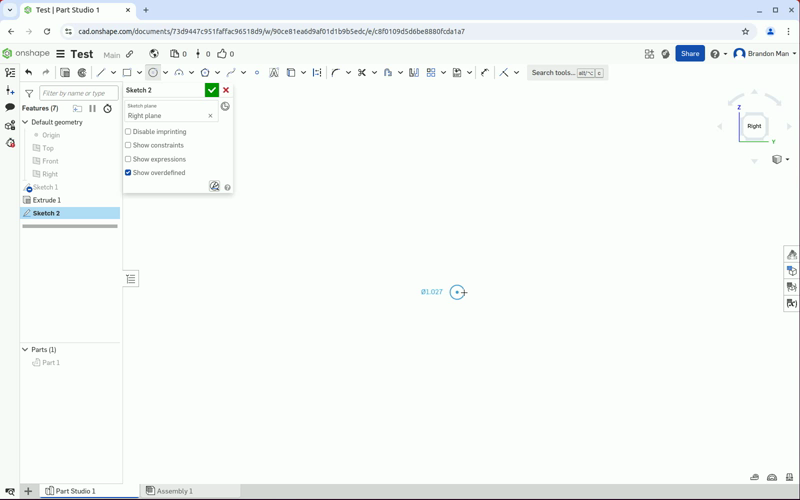
scroll(6)
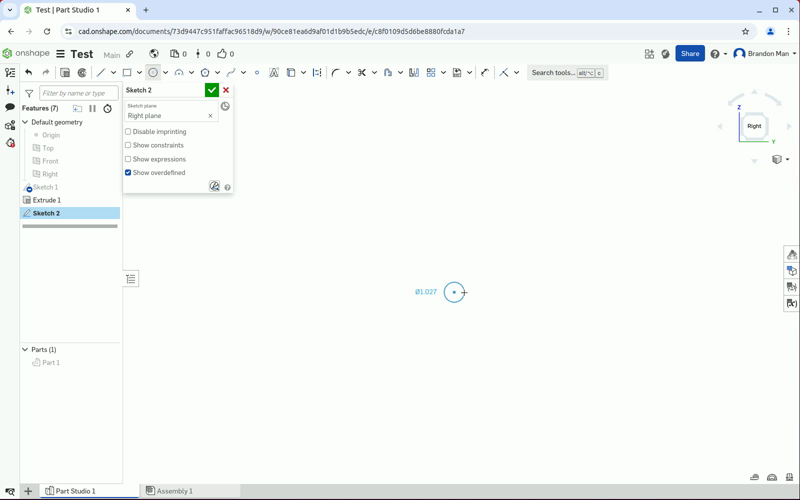
scroll(6)
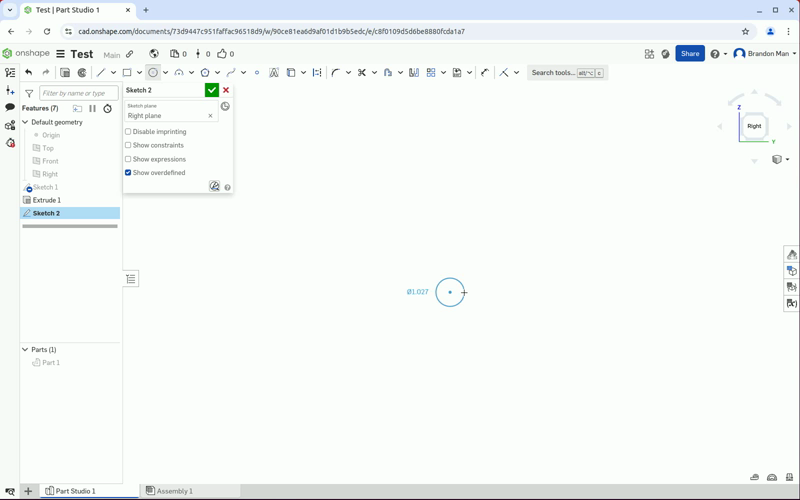
scroll(6)
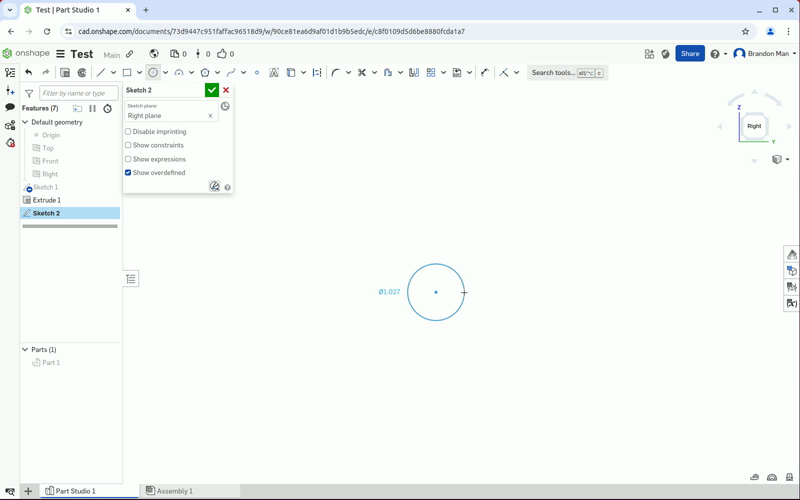
click(464, 292)
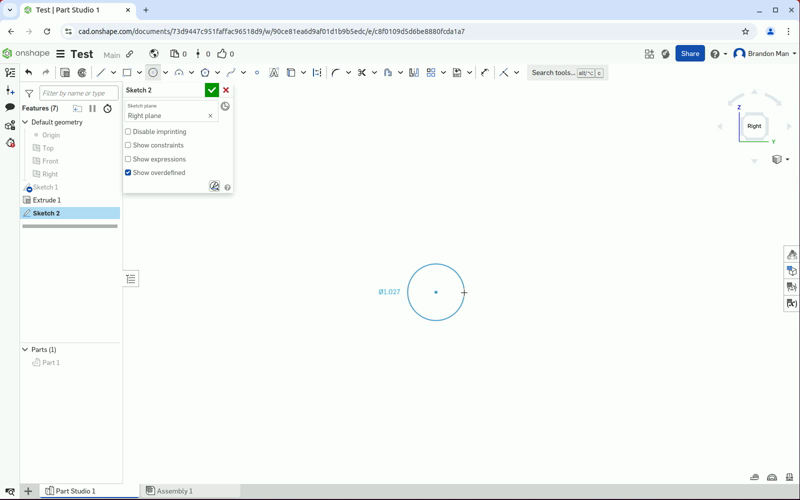
scroll(-6)
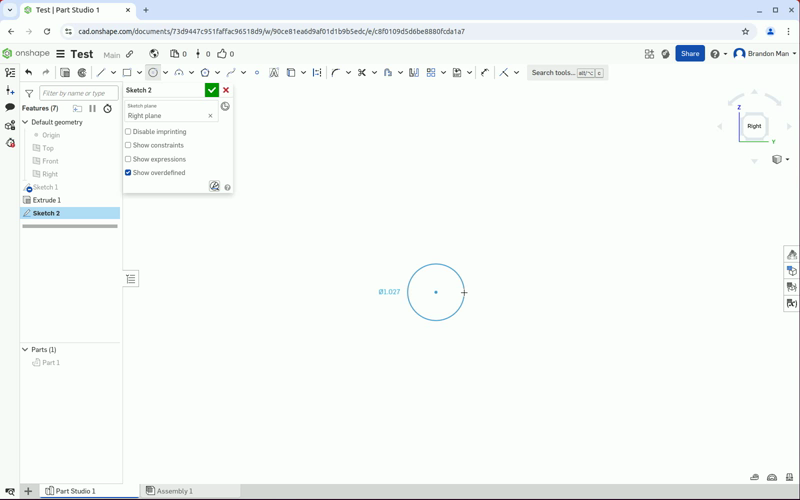
scroll(-6)
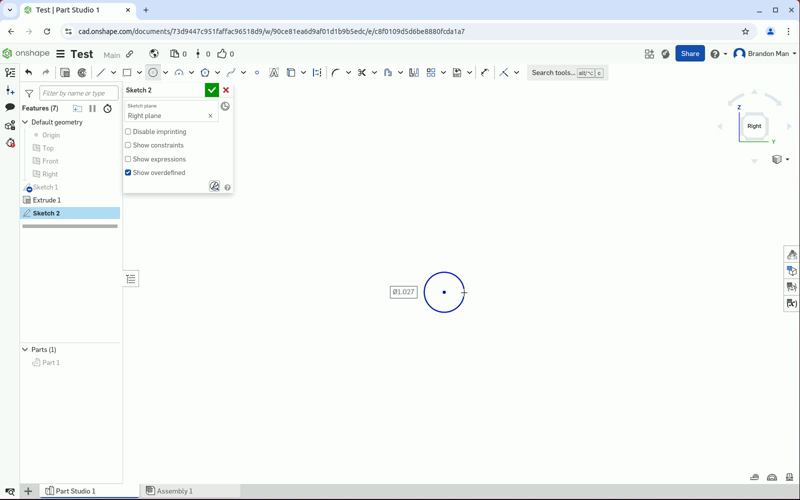
scroll(-6)
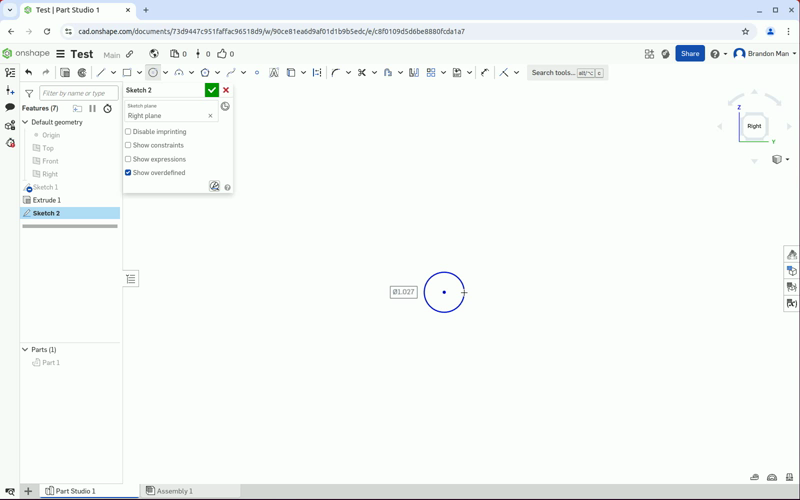
scroll(-6)
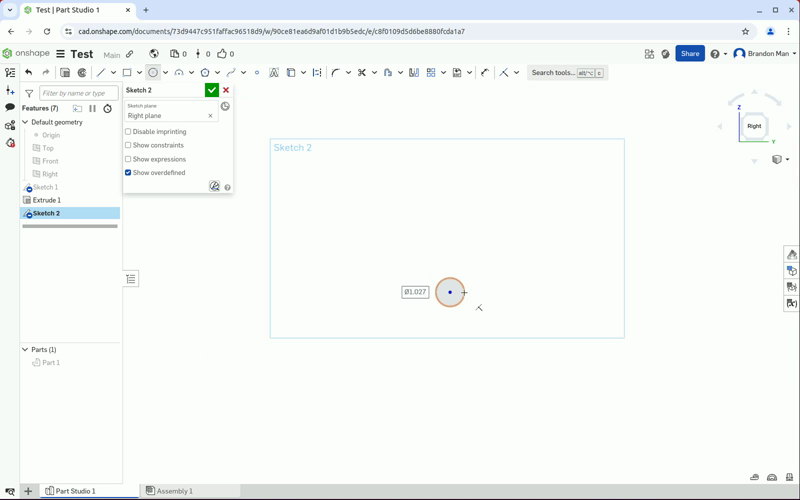
scroll(-6)
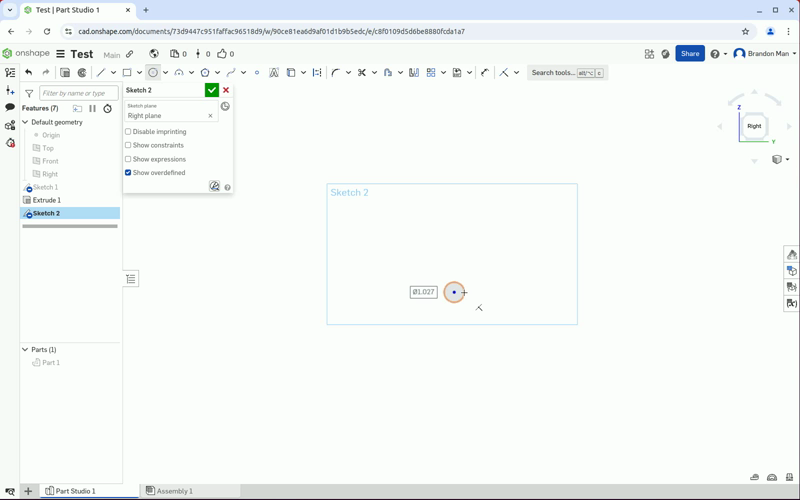
scroll(-6)
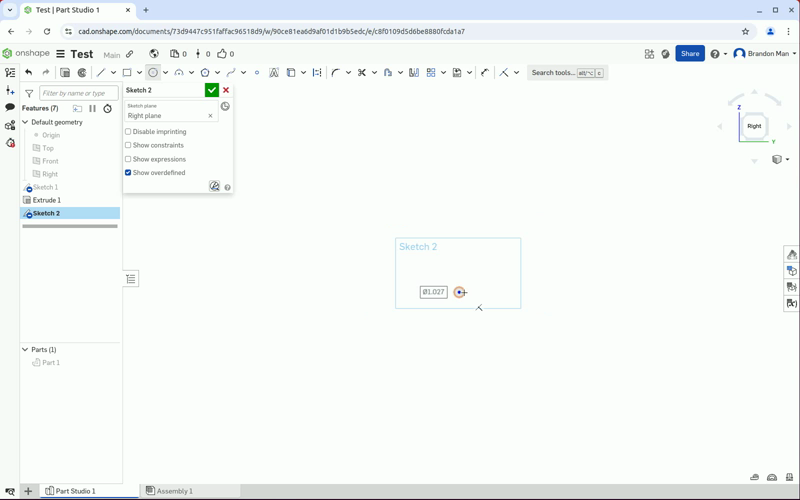
scroll(-6)
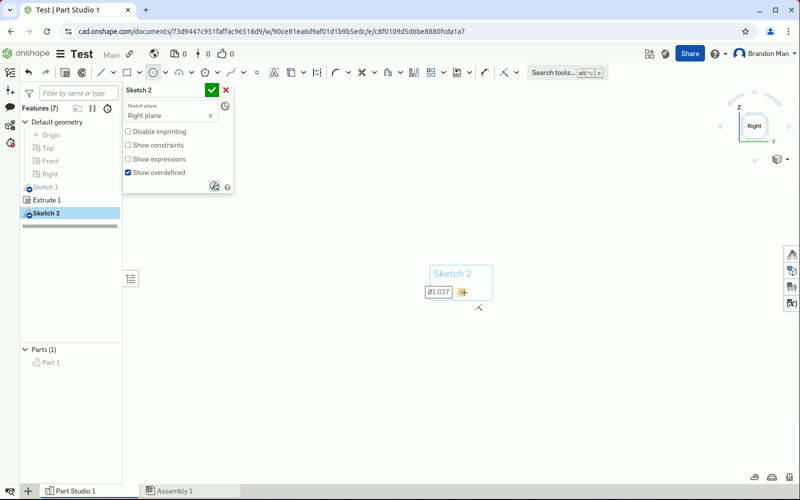
key(esc)
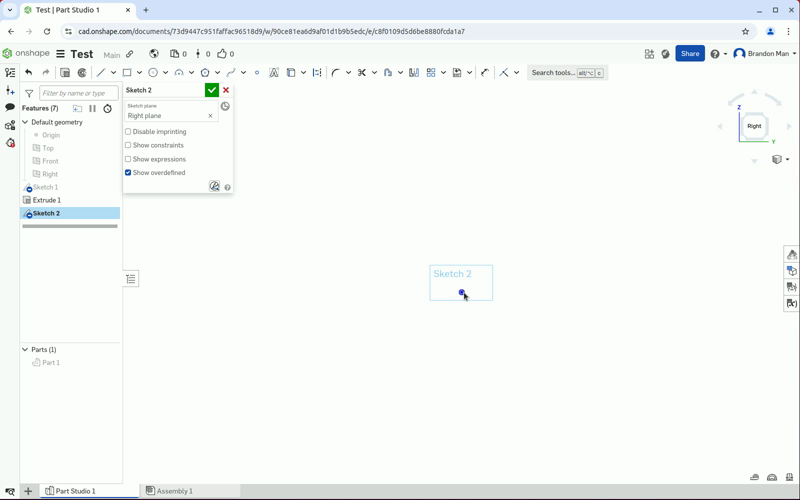
mouse_move(460, 292)
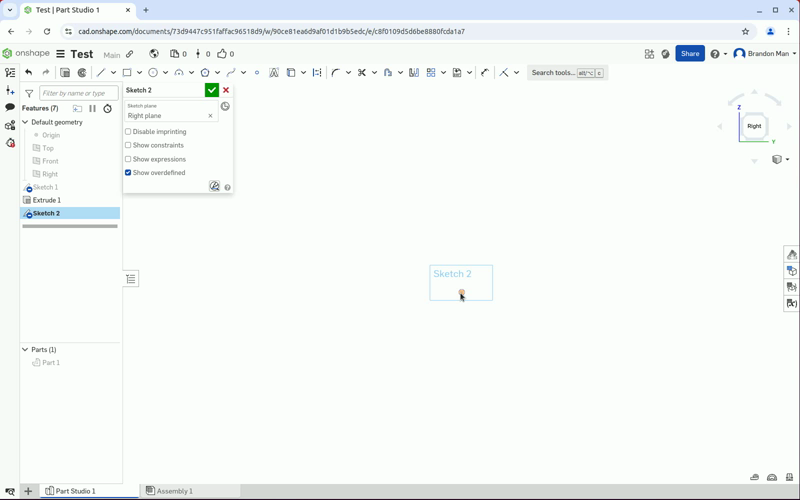
scroll(6)
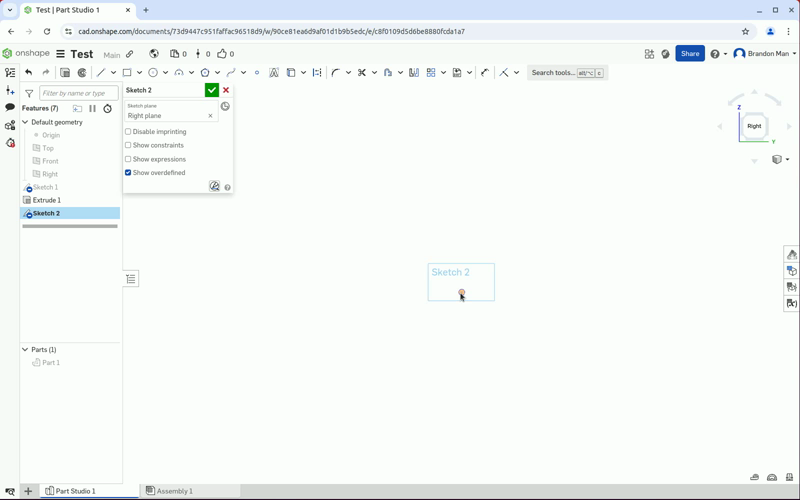
scroll(6)
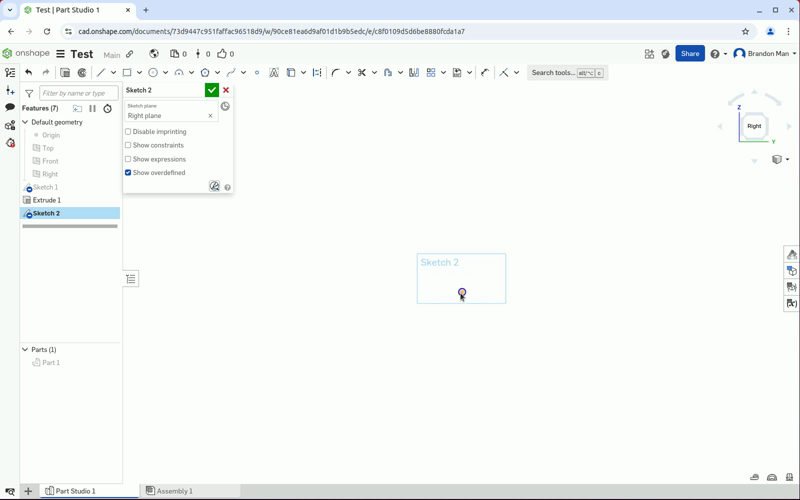
scroll(6)
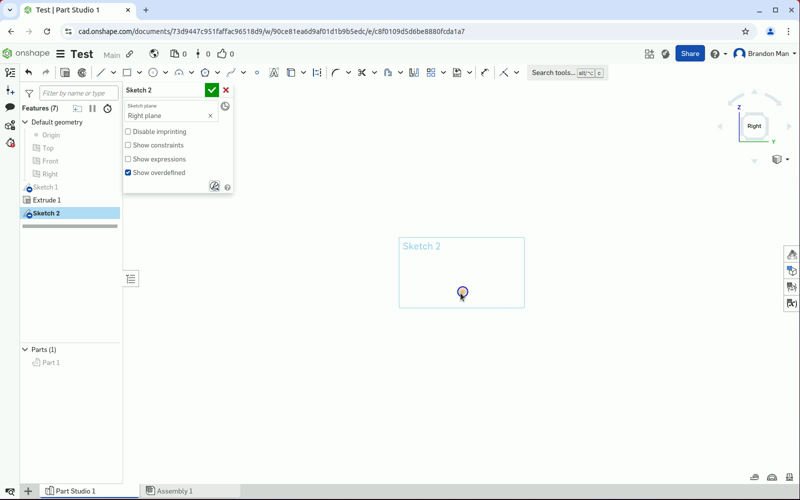
scroll(6)
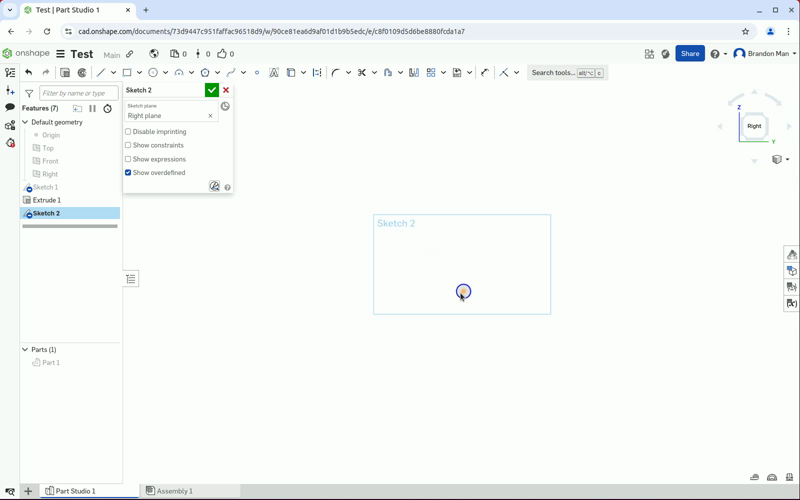
scroll(6)
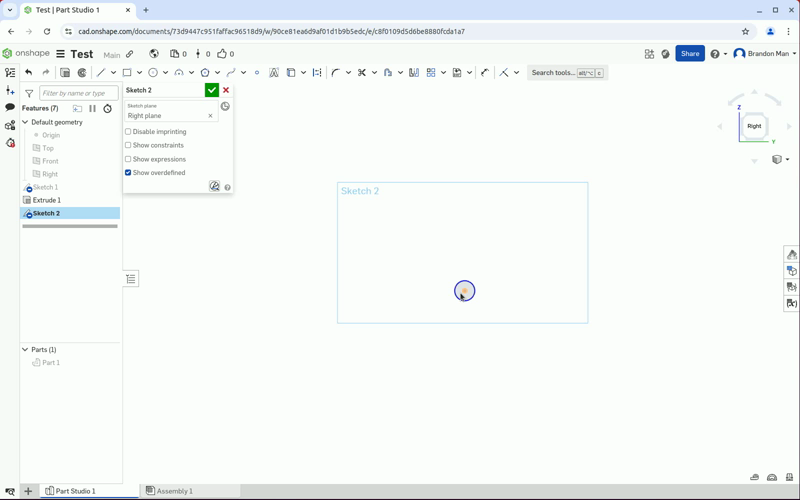
scroll(6)
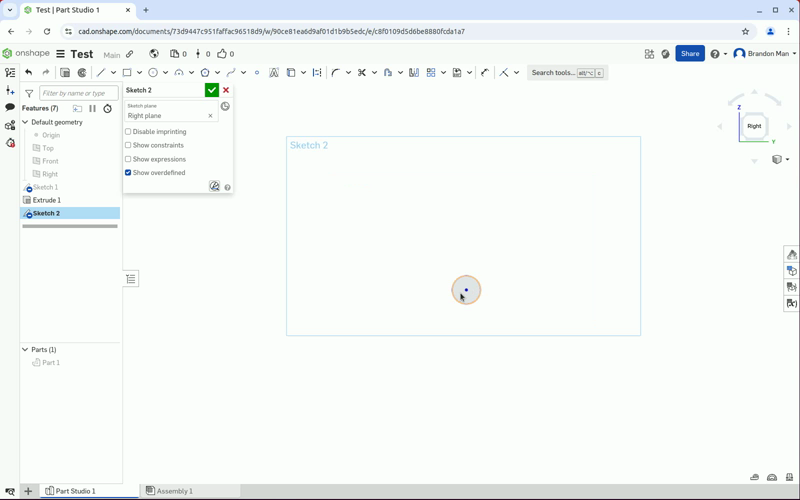
scroll(6)
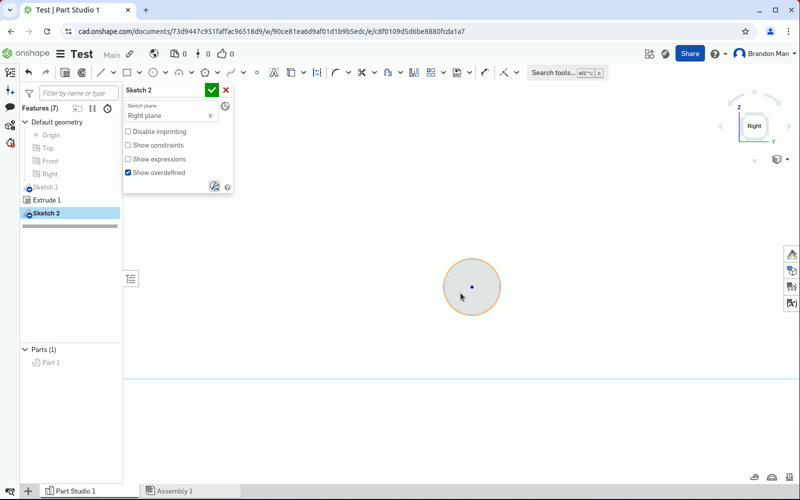
click(460, 292)
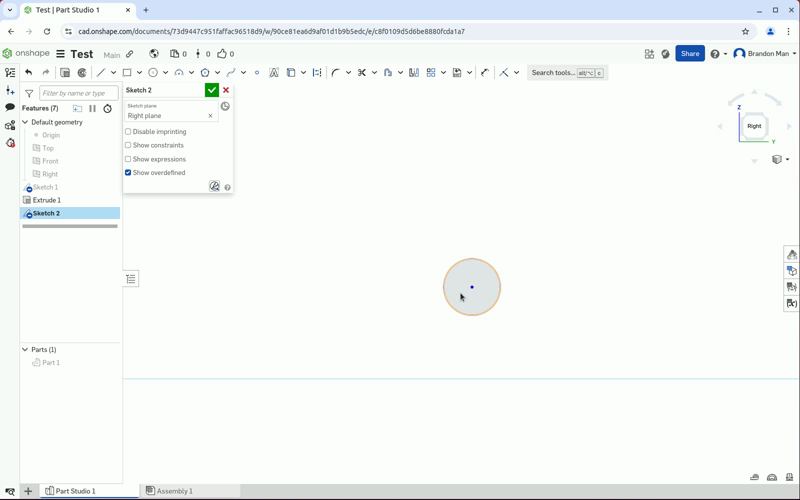
scroll(-6)
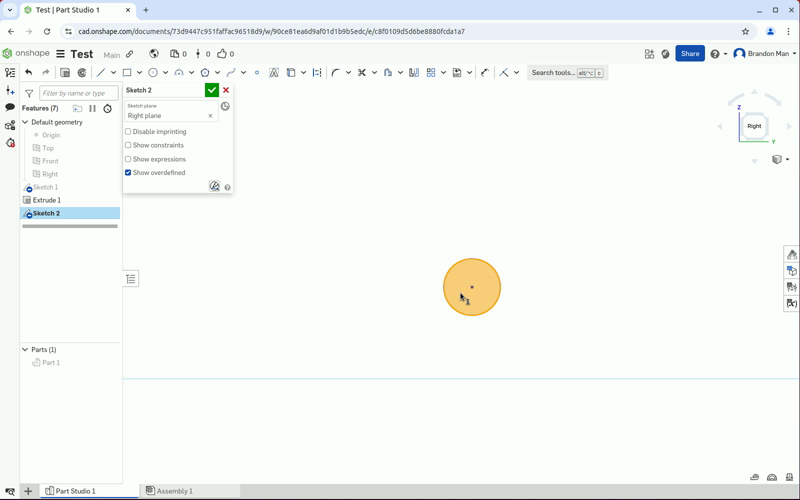
scroll(-6)
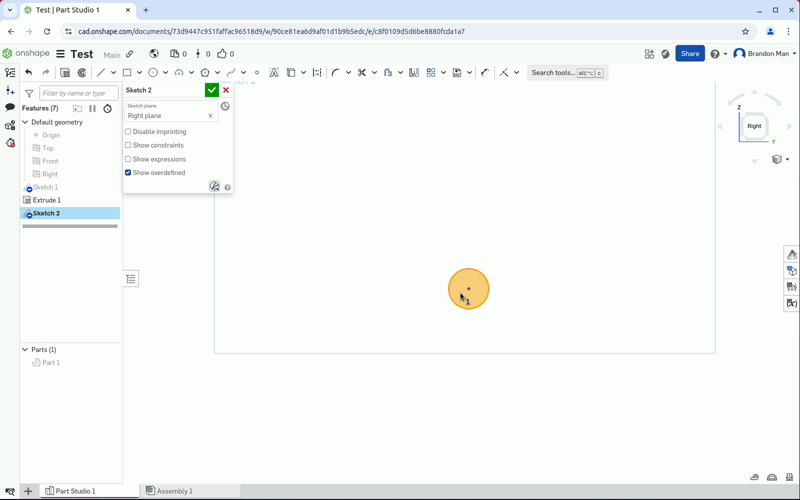
scroll(-6)
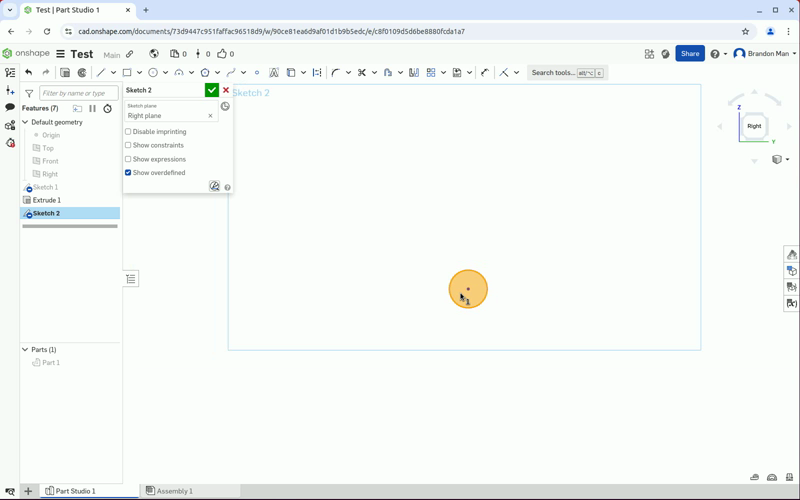
scroll(-6)
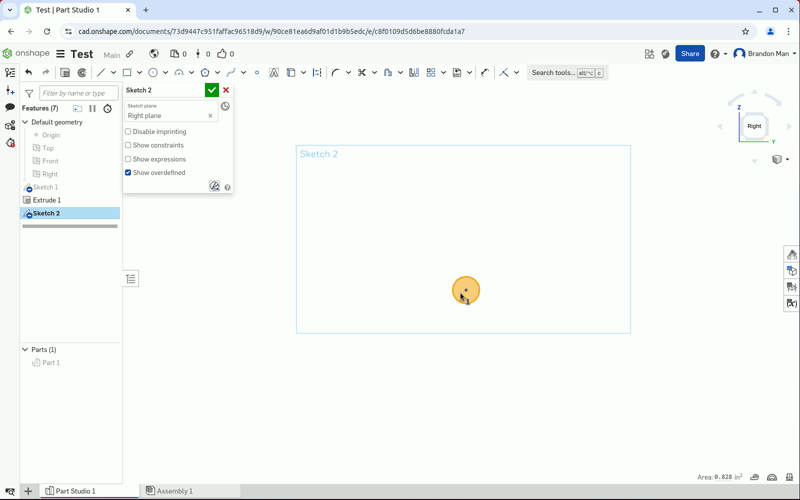
scroll(-6)
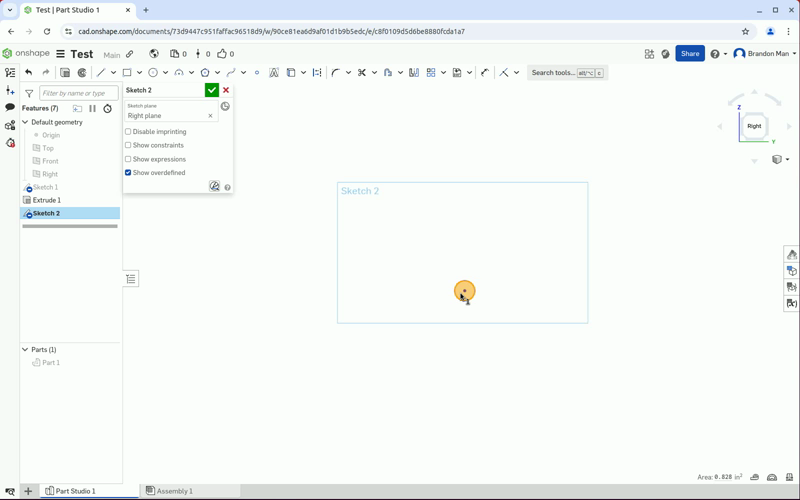
scroll(-6)
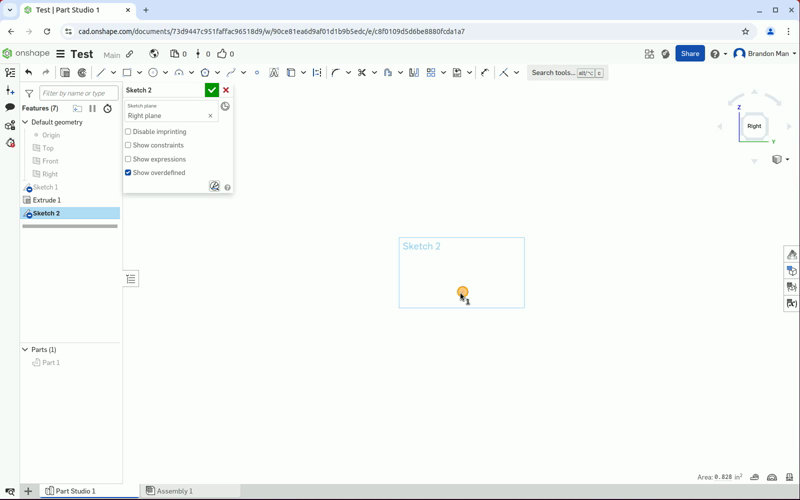
scroll(-6)
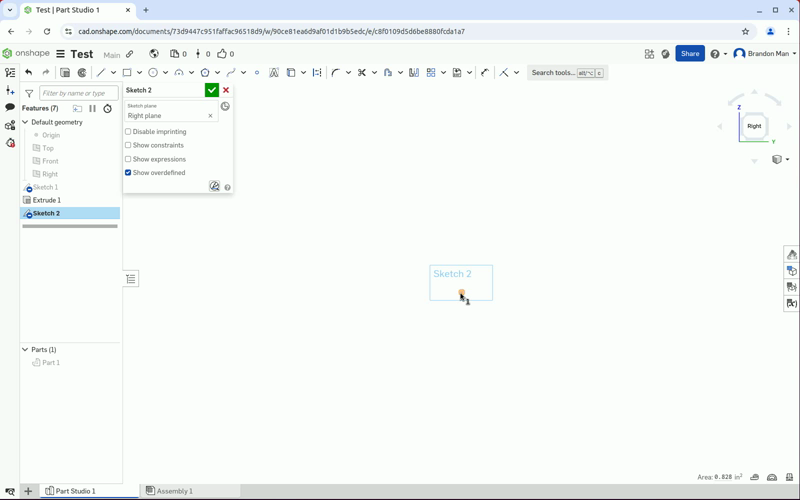
mouse_move(73, 352)
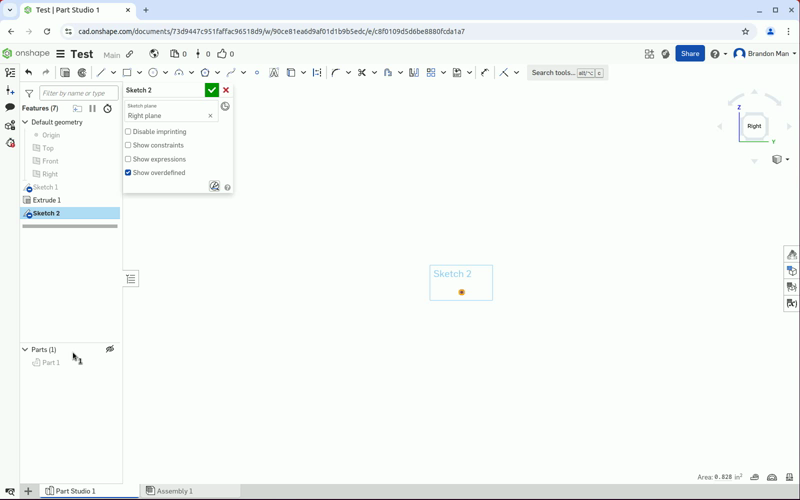
key(shift+y)
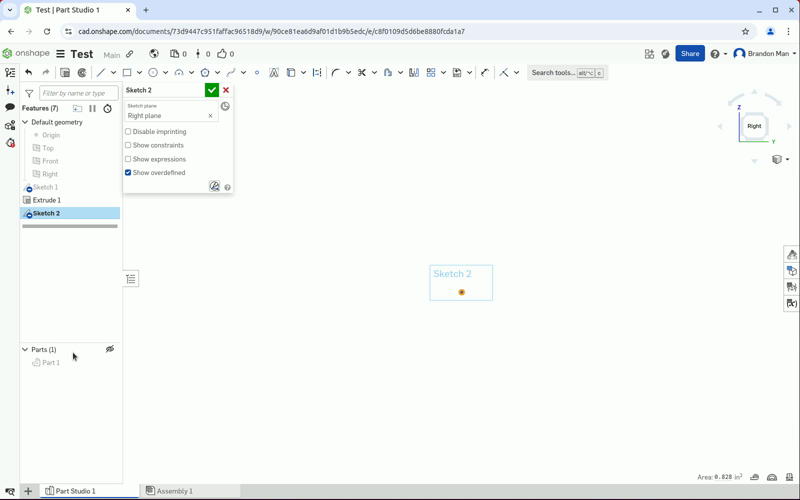
key(shift+e)
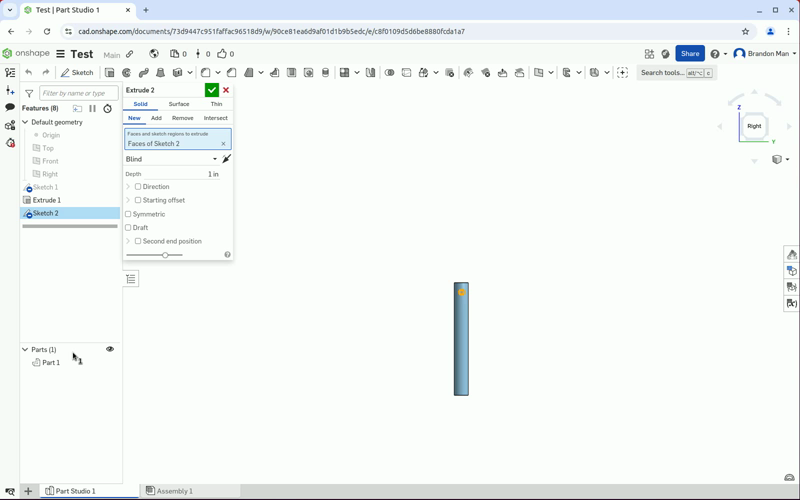
mouse_move(143, 106)
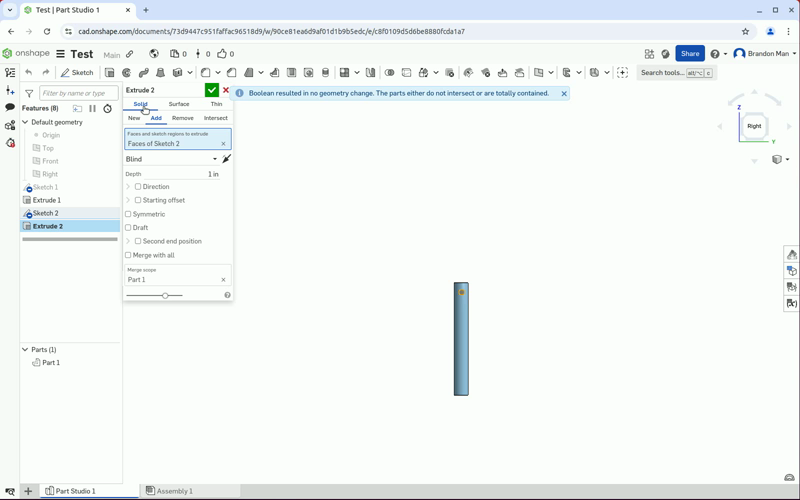
click(143, 106)
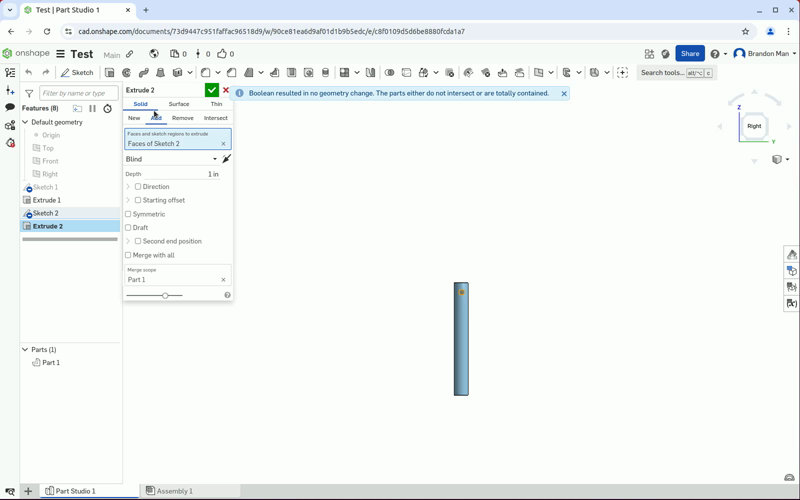
mouse_move(186, 120)
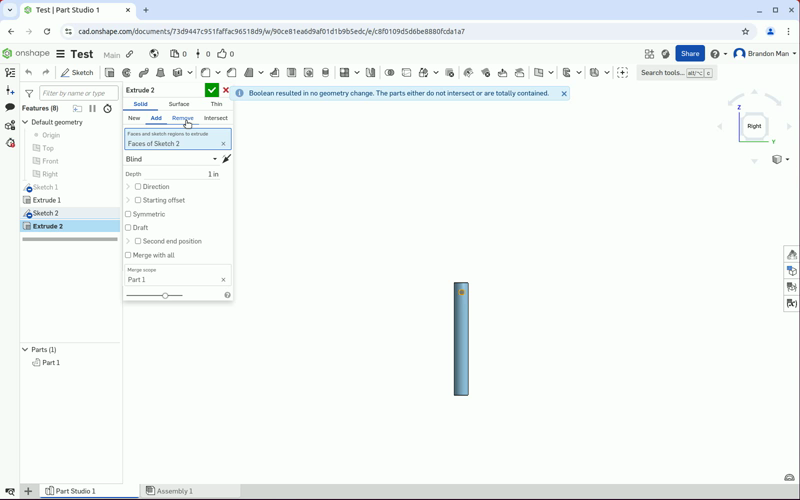
click(186, 120)
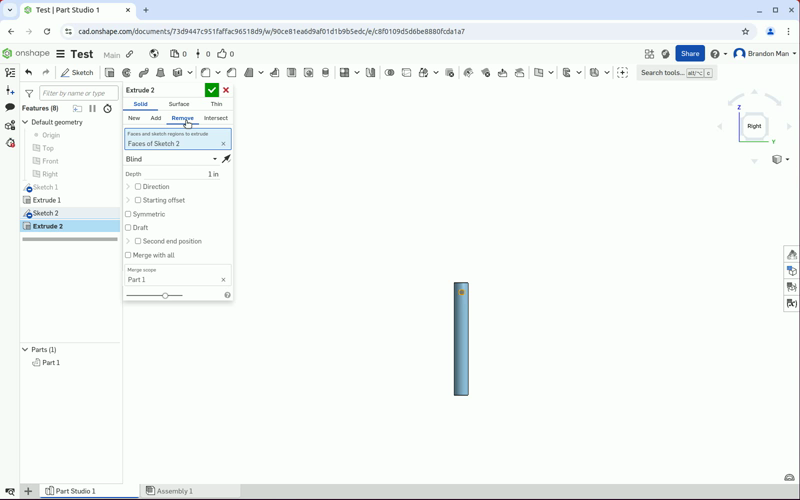
key(tab, 4)
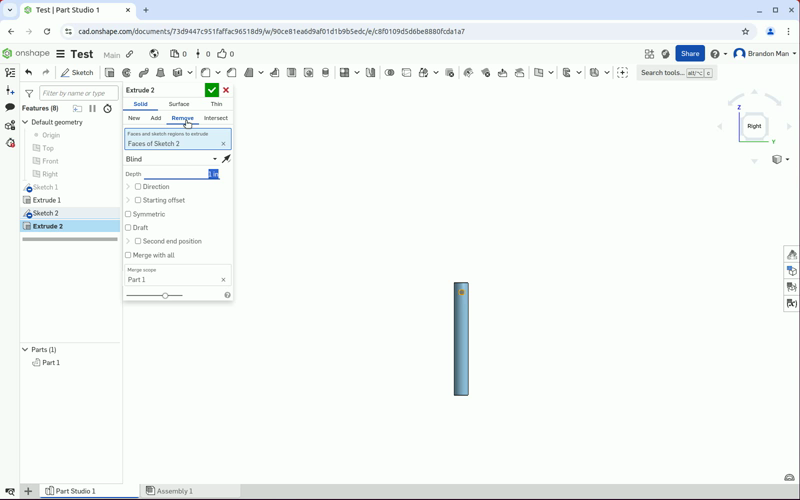
text(1.444)
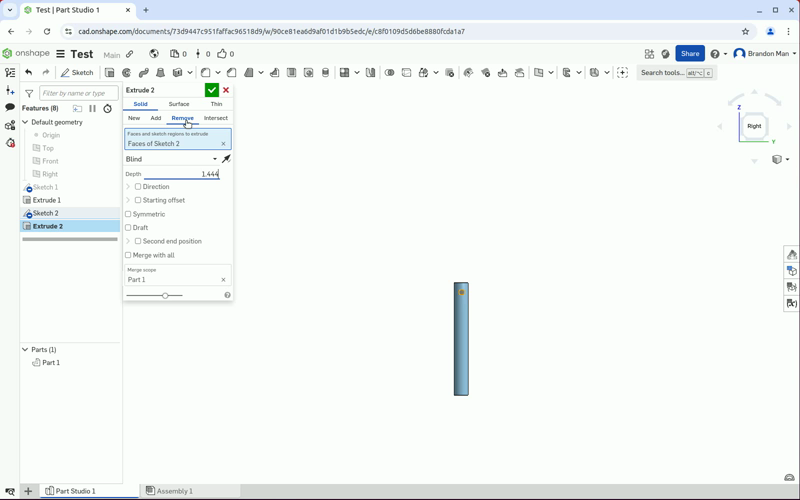
key(tab, 3)
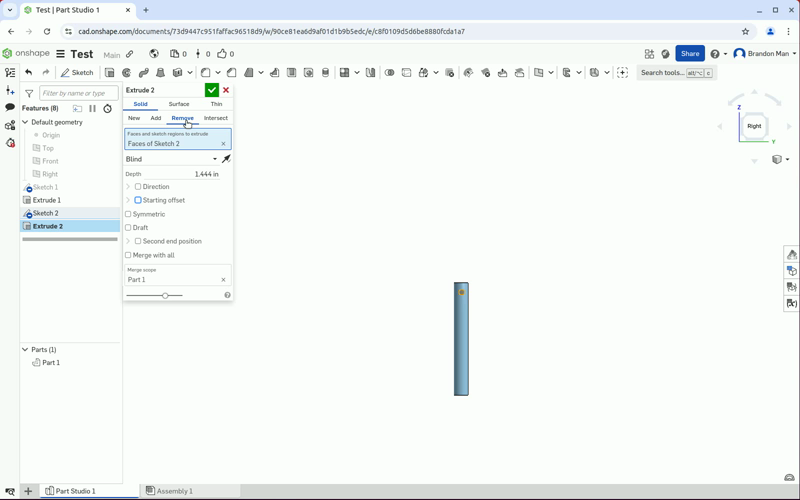
key(tab, 2)
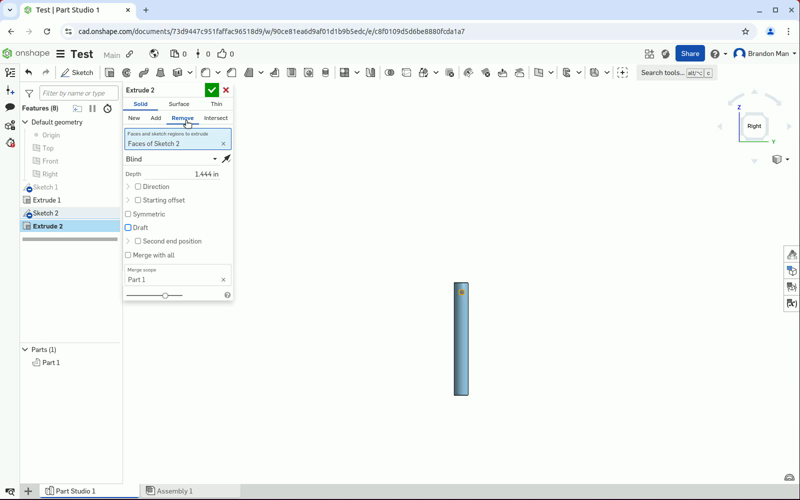
key(space)
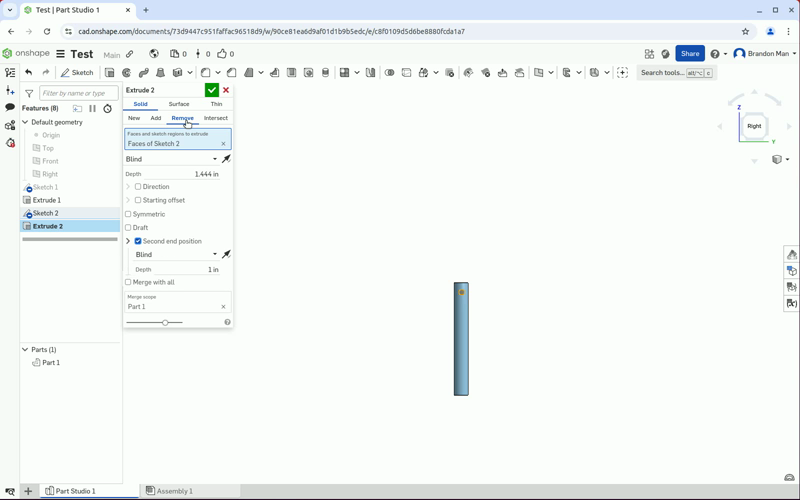
key(tab, 3)
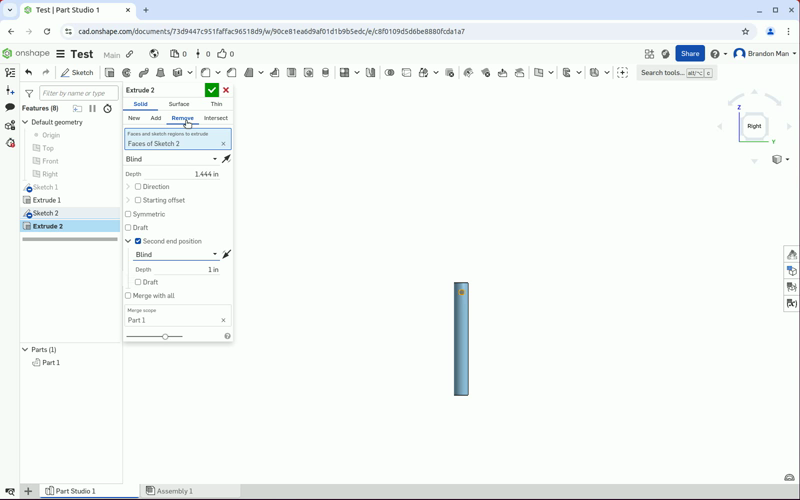
text(2.648)
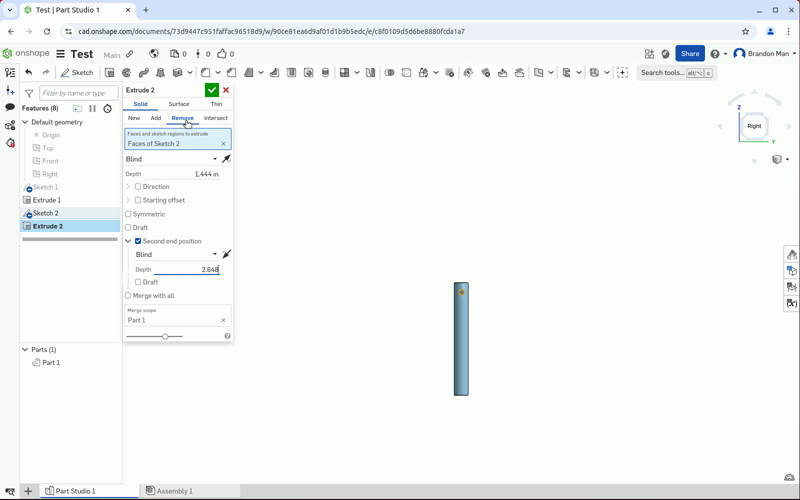
key(tab, 2)
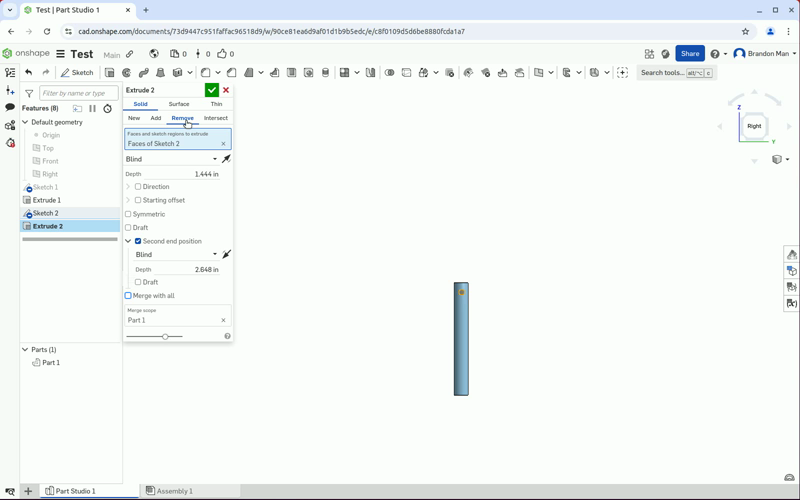
key(space)
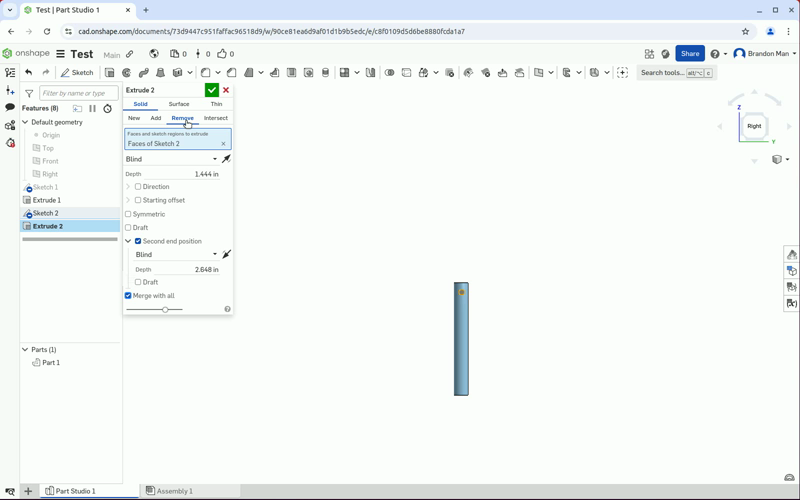
key(enter)
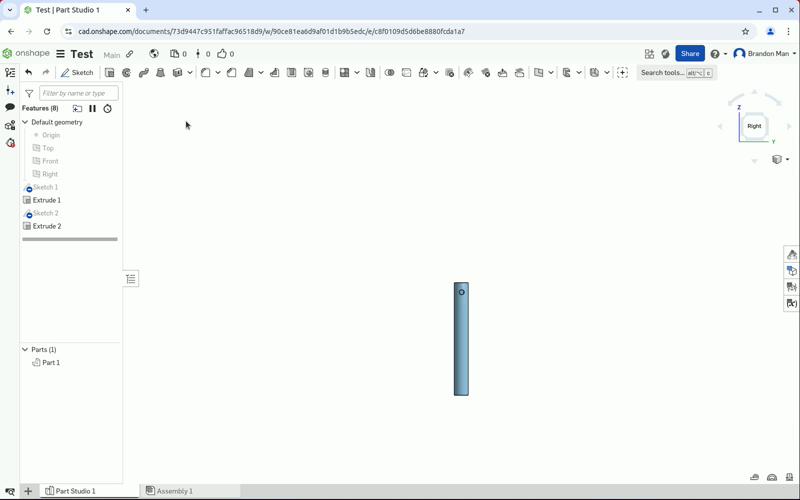
key(shift+h)
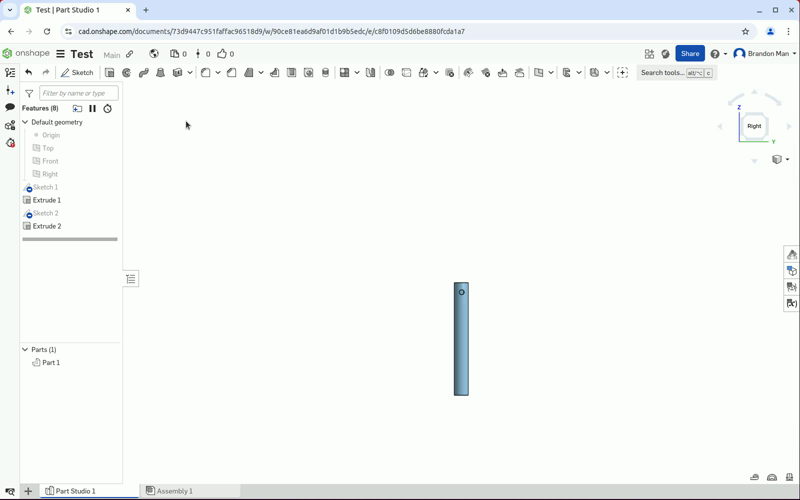
key(shift+h)
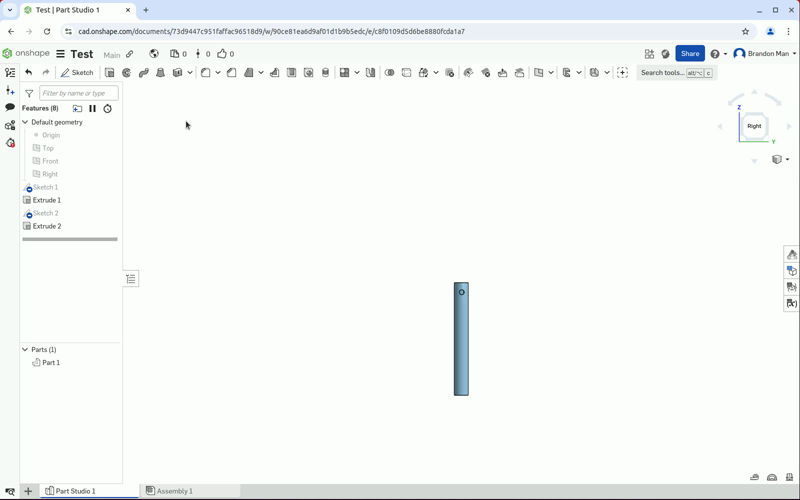
mouse_move(73, 189)
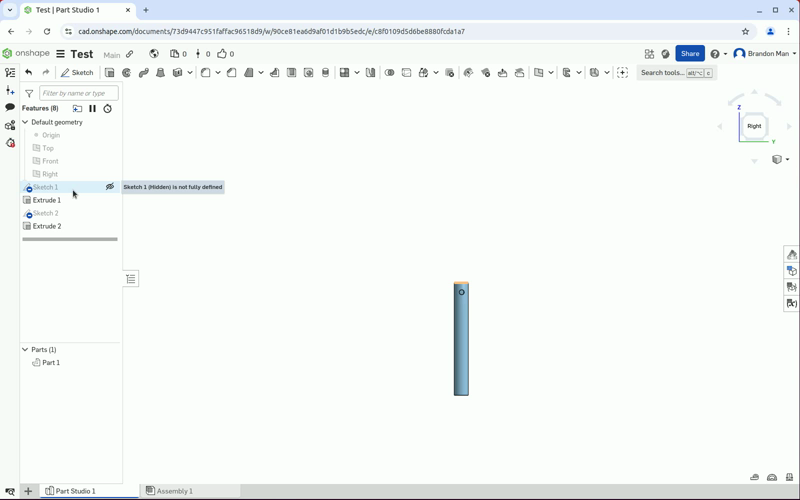
click(73, 189)
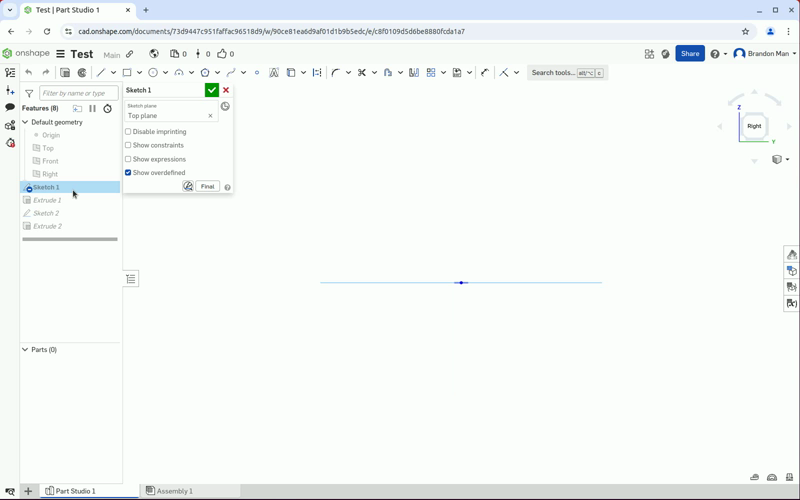
mouse_move(229, 92)
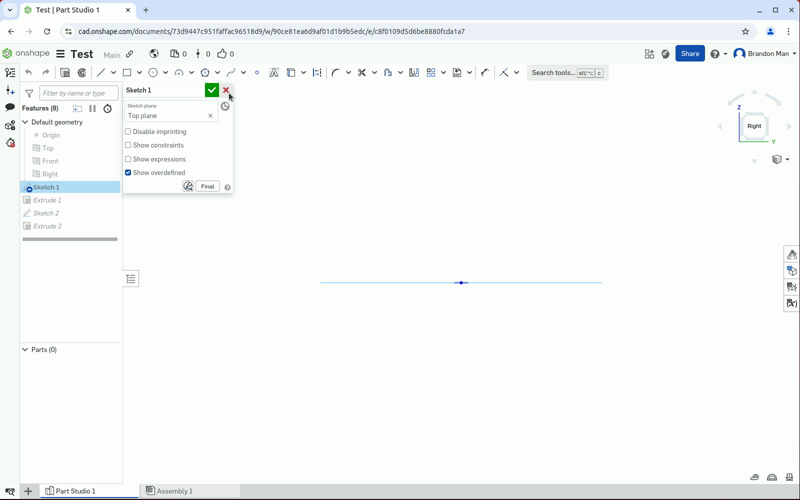
click(229, 92)
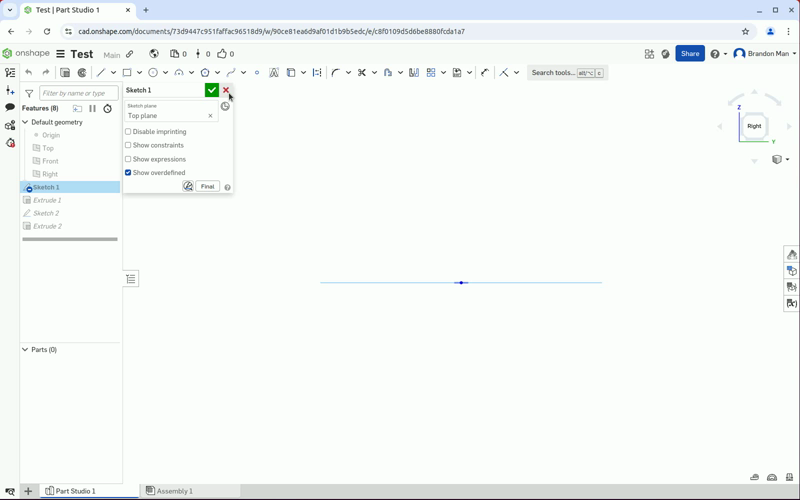
key(shift+s)
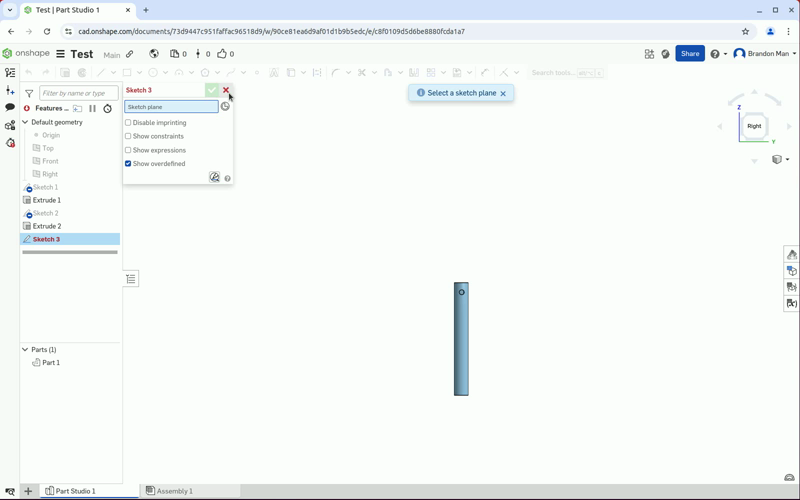
mouse_move(73, 176)
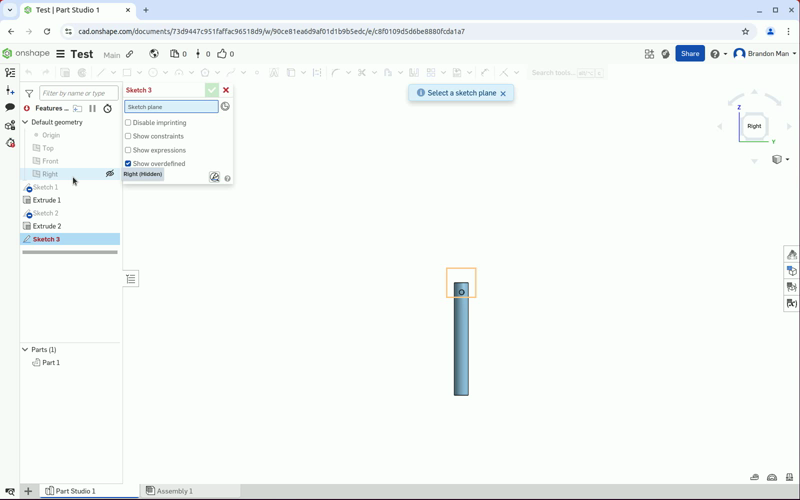
click(73, 176)
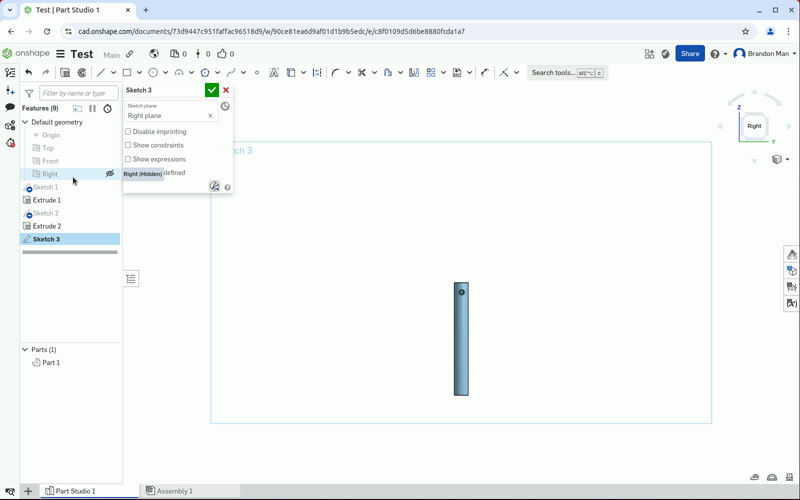
mouse_move(73, 352)
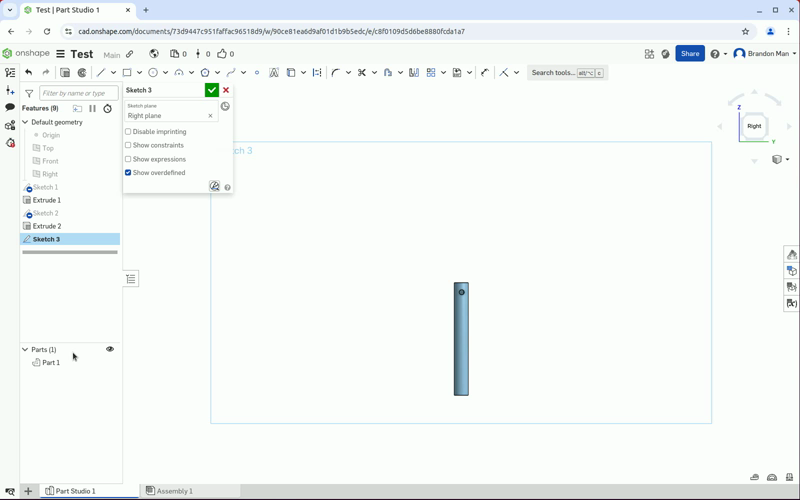
key(y)
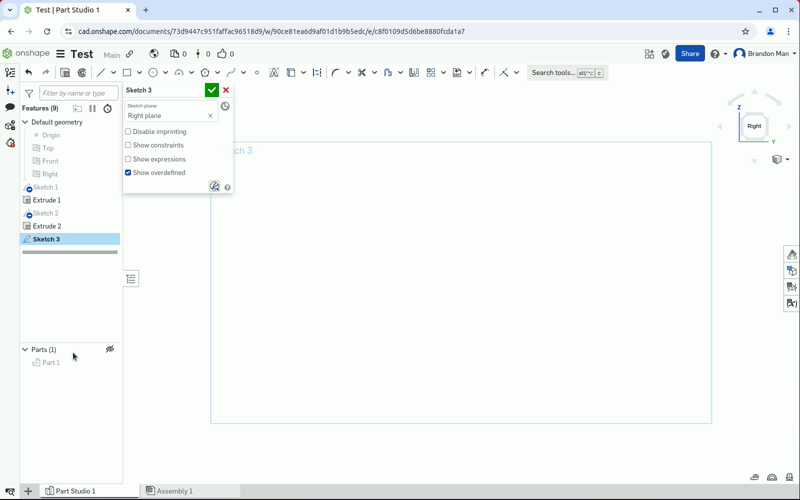
key(c)
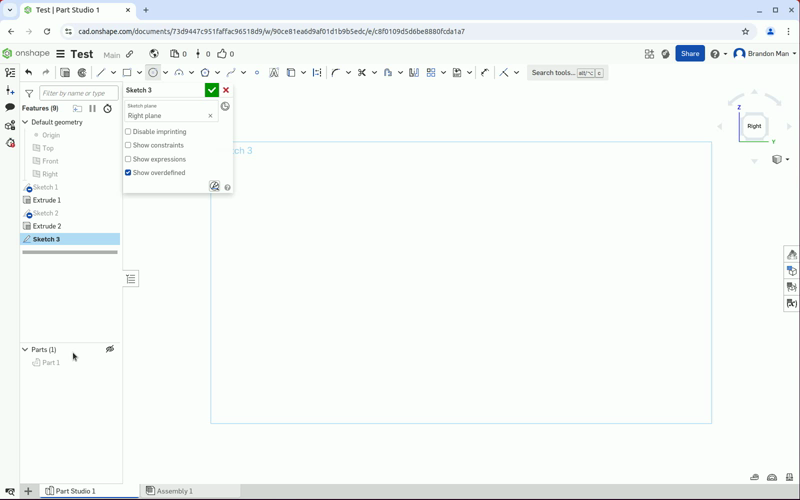
key_down(shift)
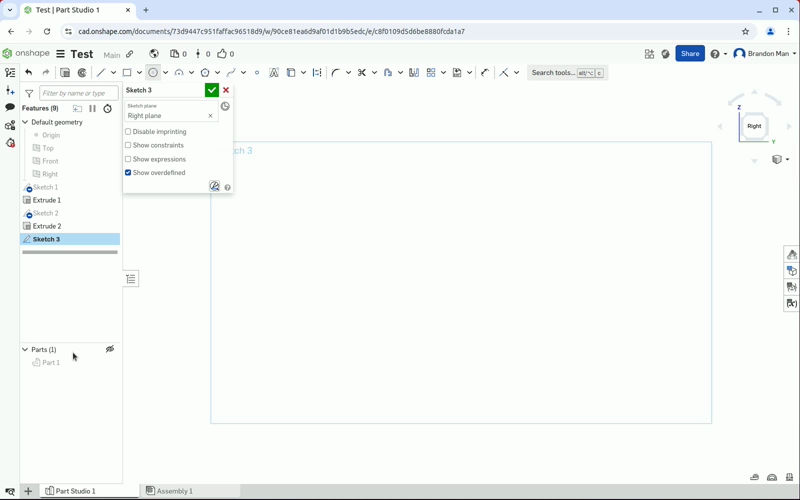
mouse_move(461, 315)
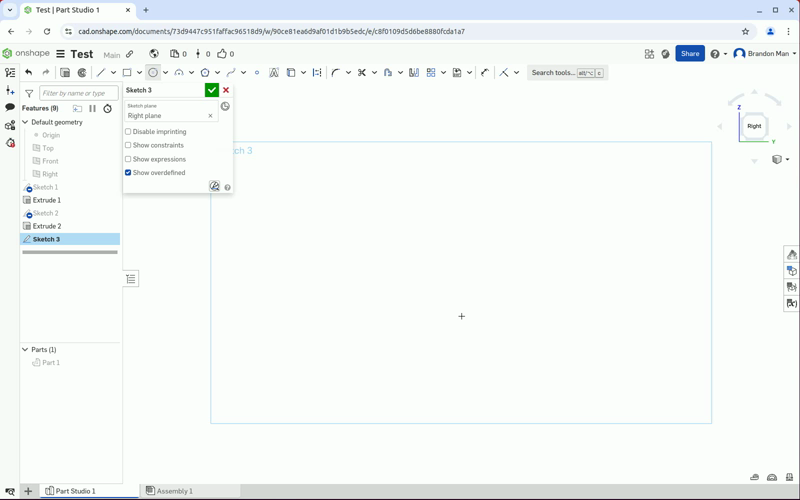
click(461, 315)
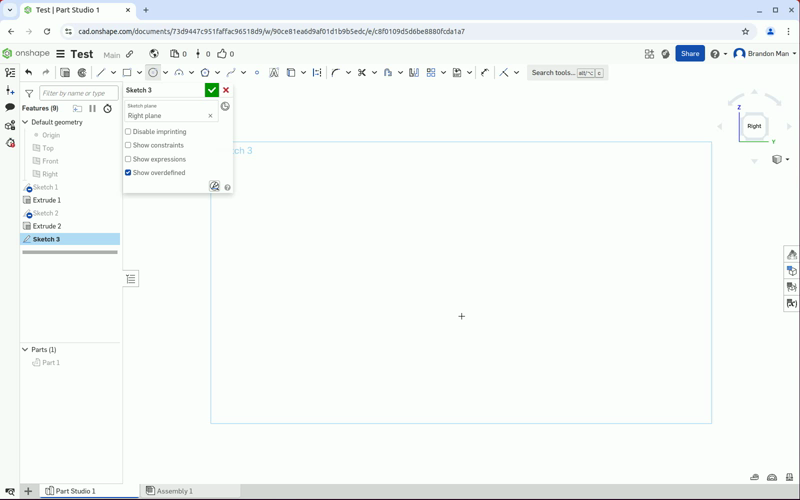
key_up(shift)
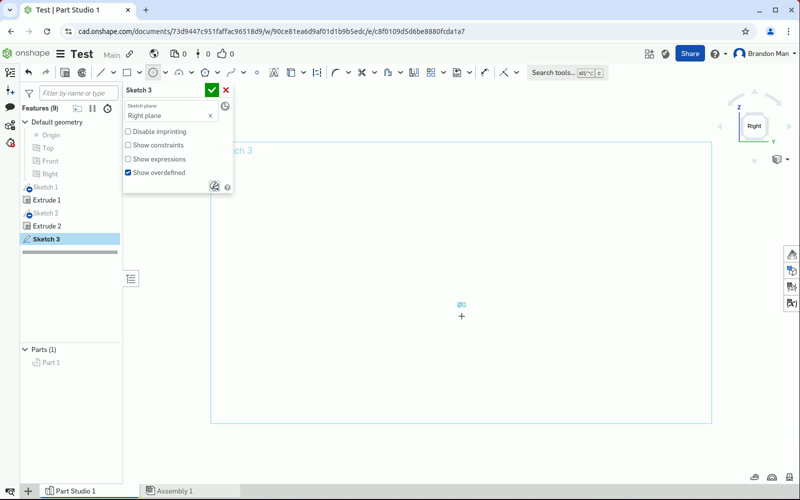
mouse_move(464, 315)
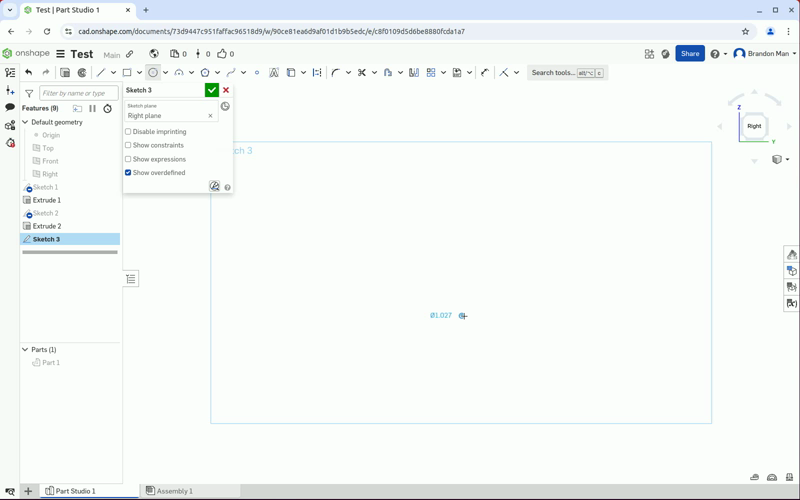
scroll(6)
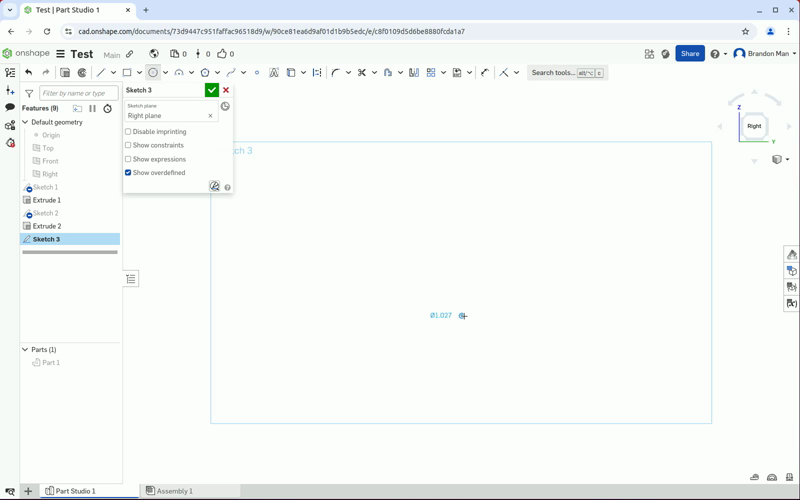
scroll(6)
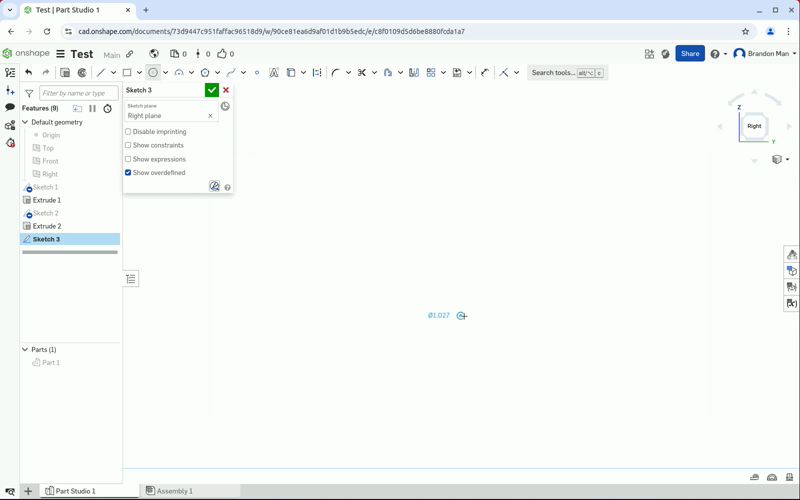
scroll(6)
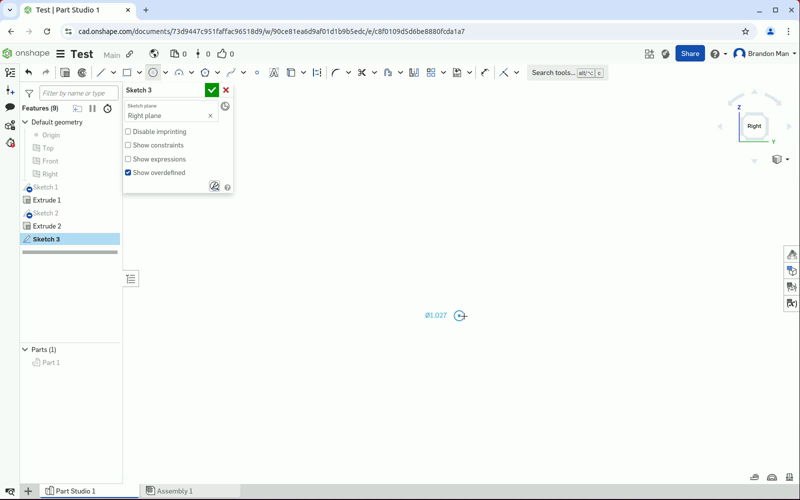
scroll(6)
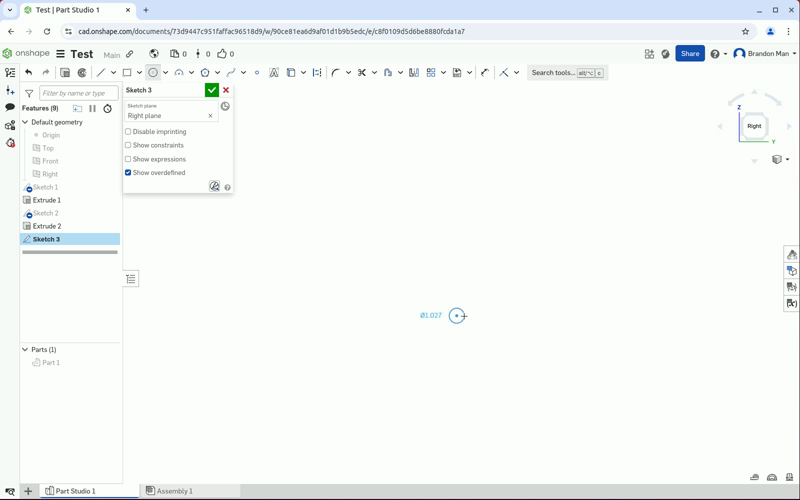
scroll(6)
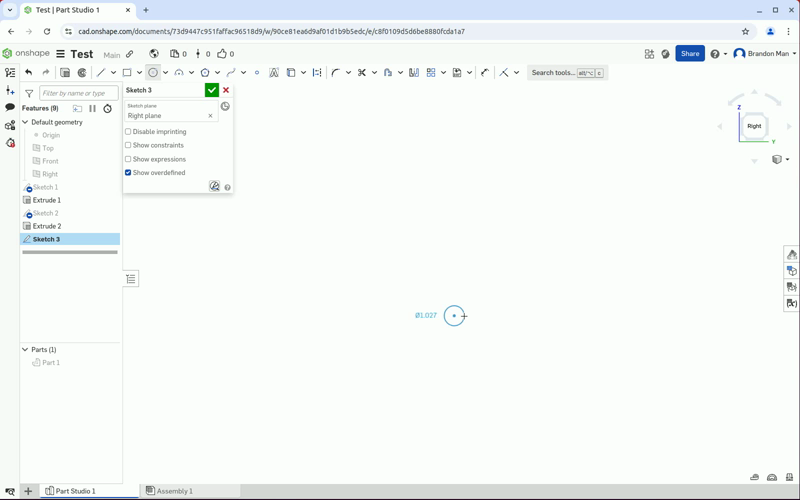
scroll(6)
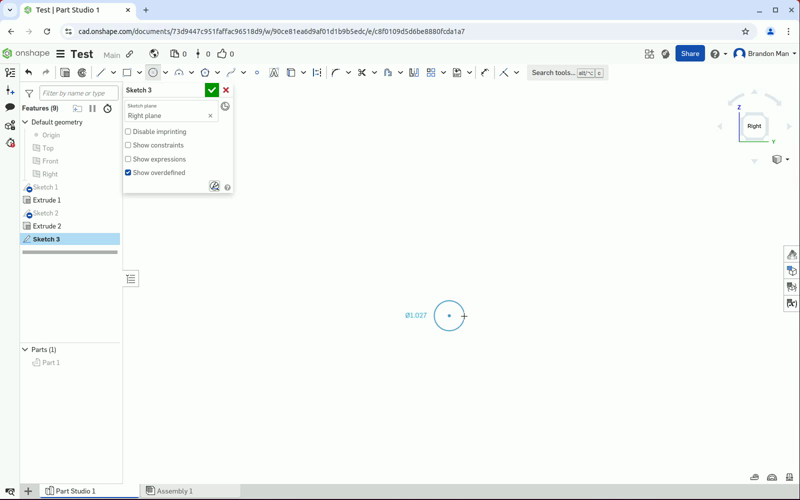
scroll(6)
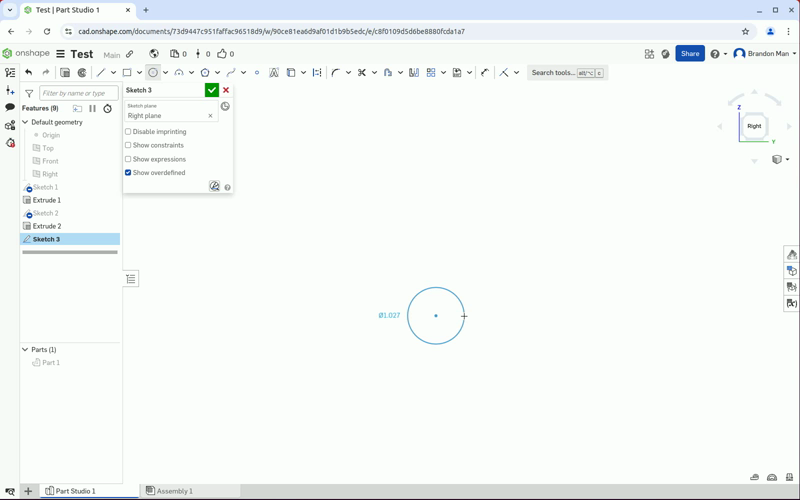
click(464, 315)
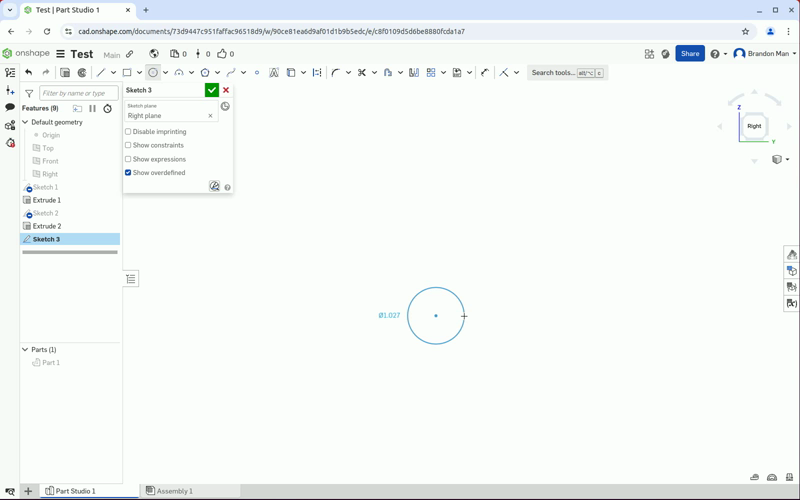
scroll(-6)
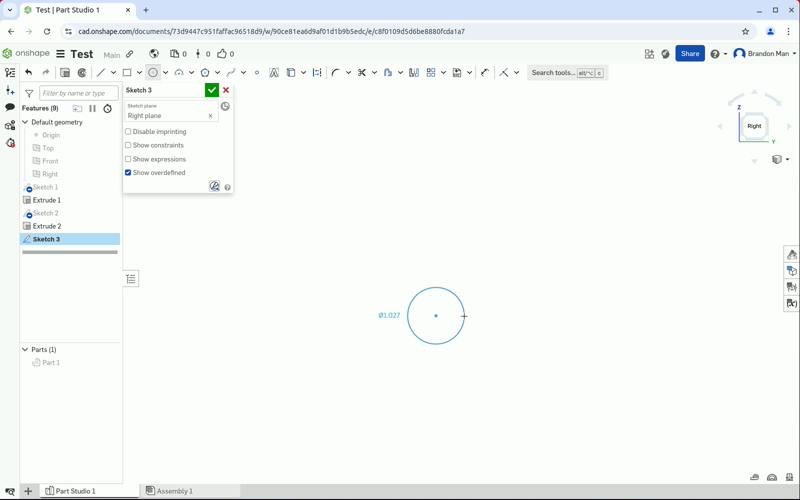
scroll(-6)
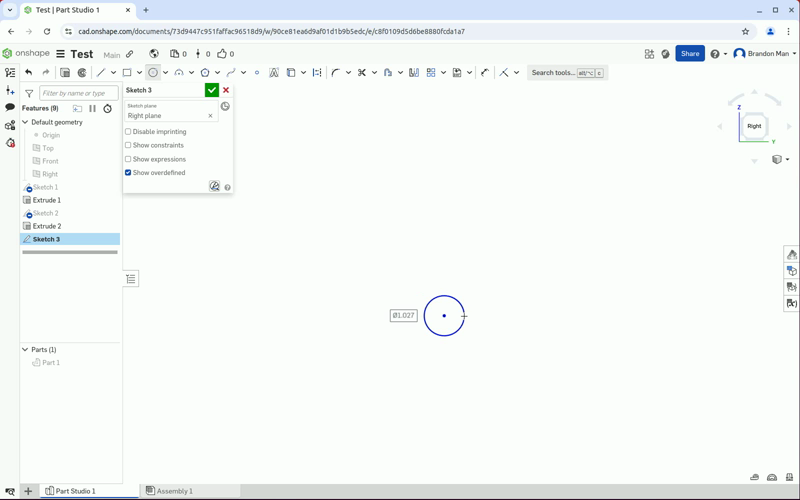
scroll(-6)
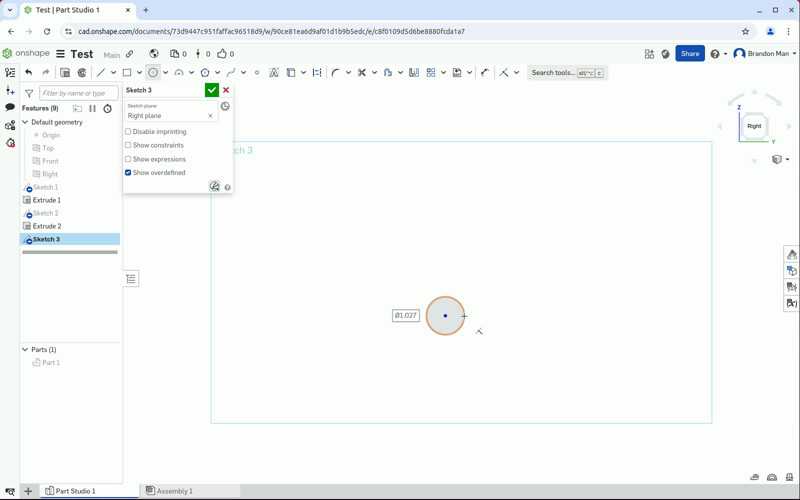
scroll(-6)
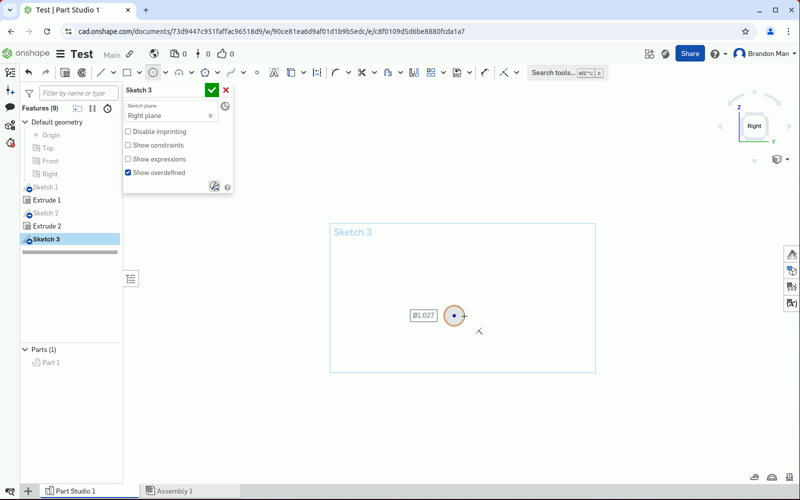
scroll(-6)
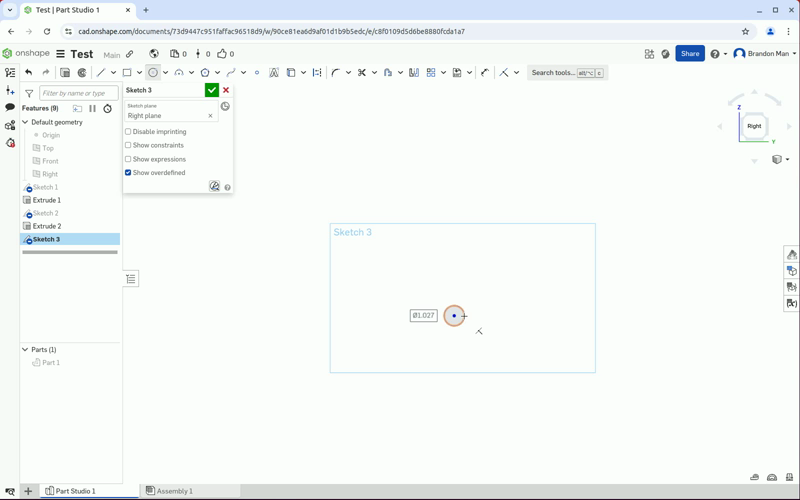
scroll(-6)
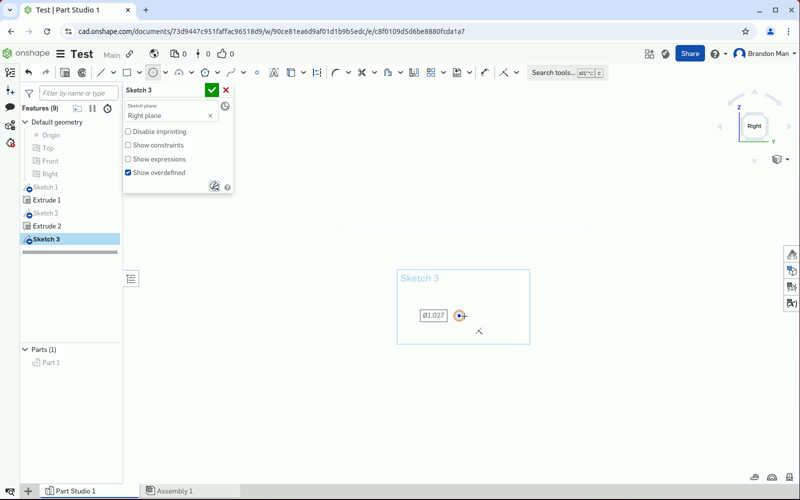
scroll(-6)
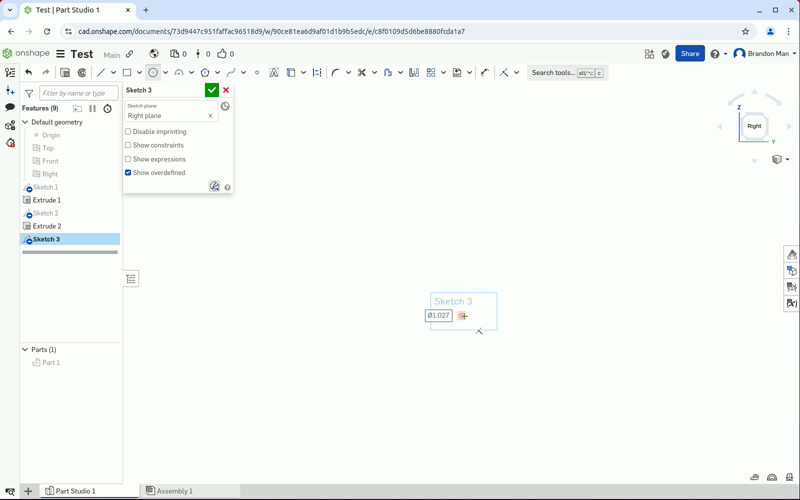
key(esc)
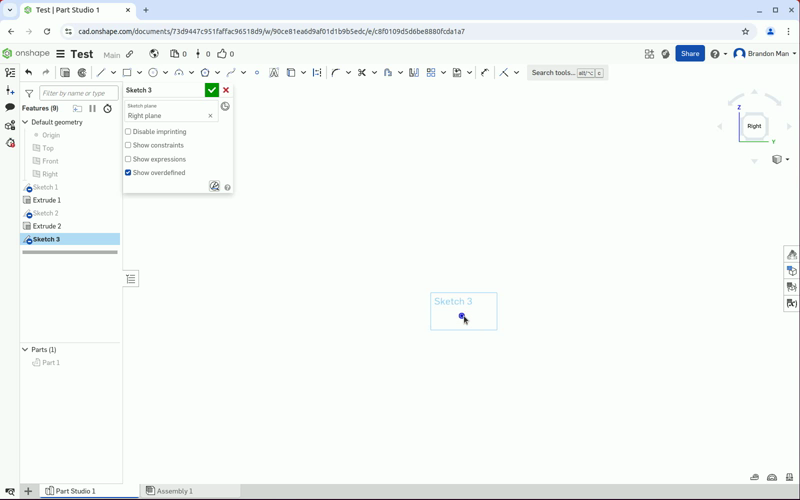
mouse_move(461, 317)
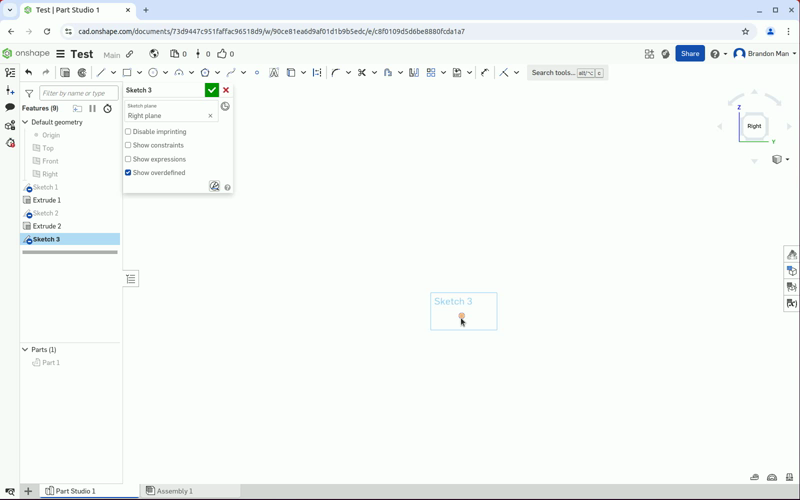
scroll(6)
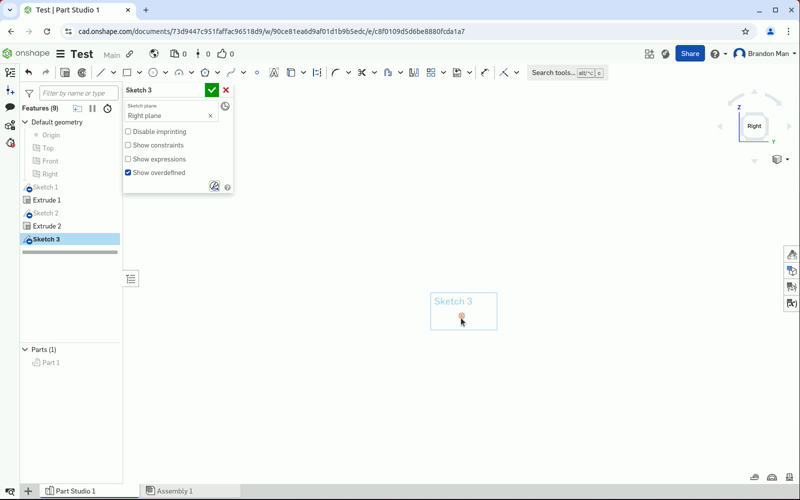
scroll(6)
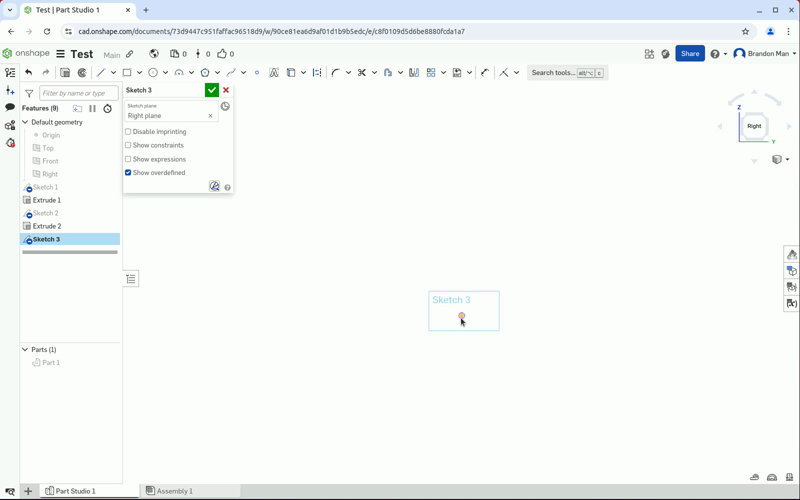
scroll(6)
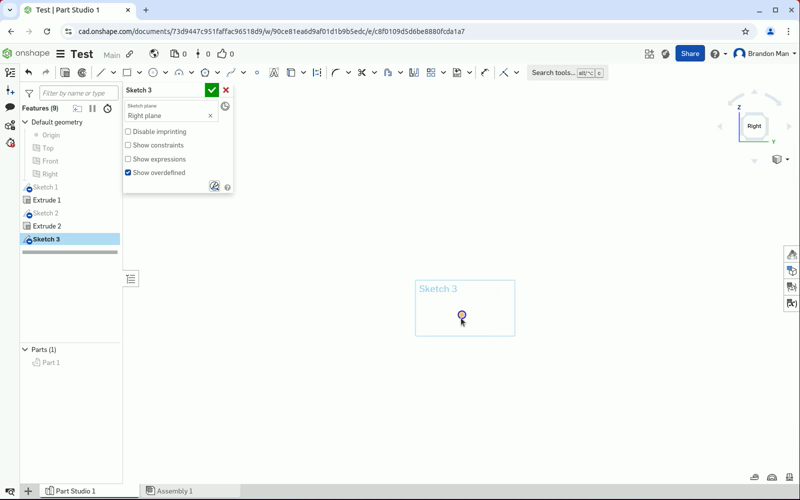
scroll(6)
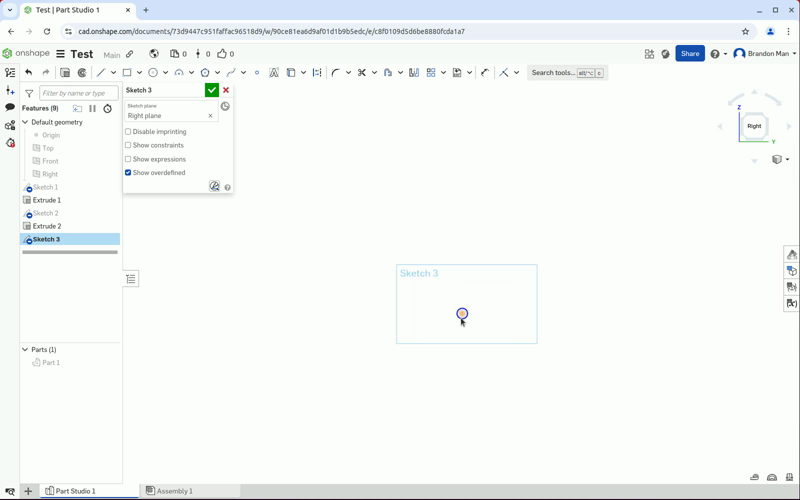
scroll(6)
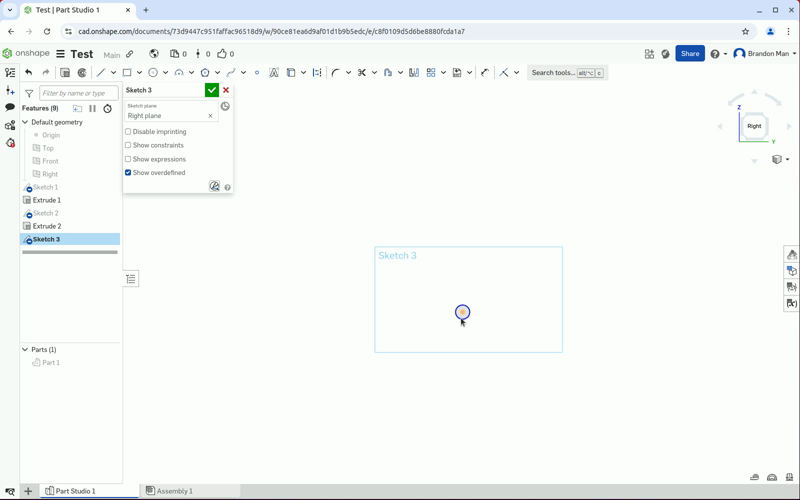
scroll(6)
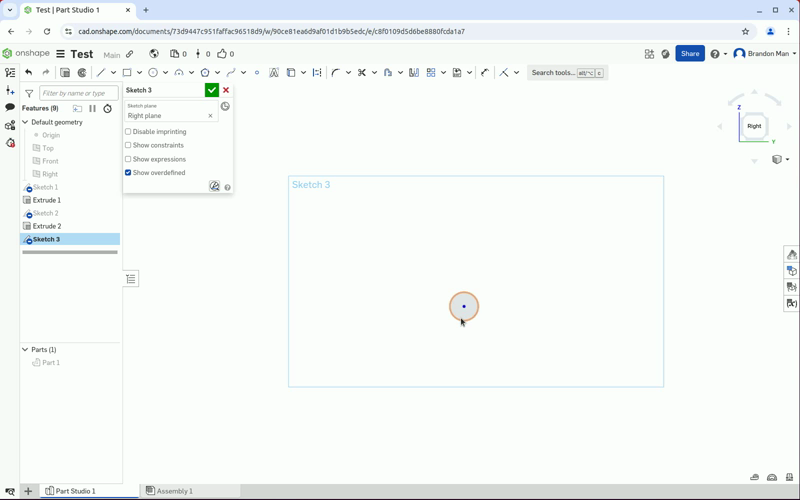
scroll(6)
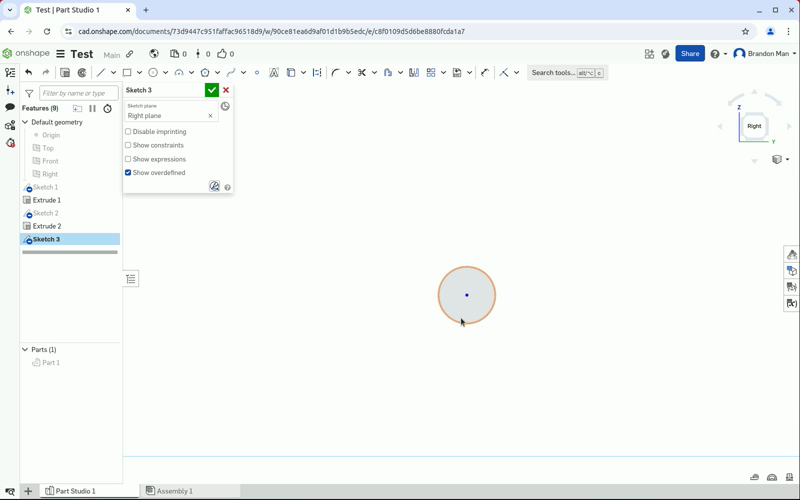
click(461, 317)
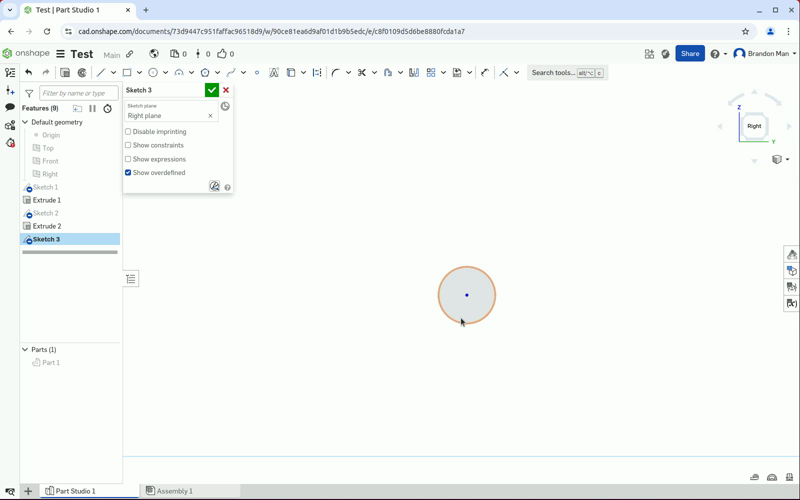
scroll(-6)
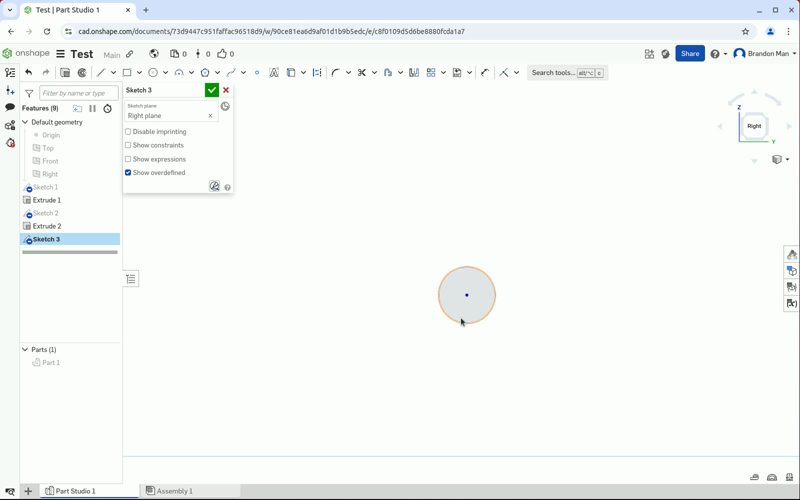
scroll(-6)
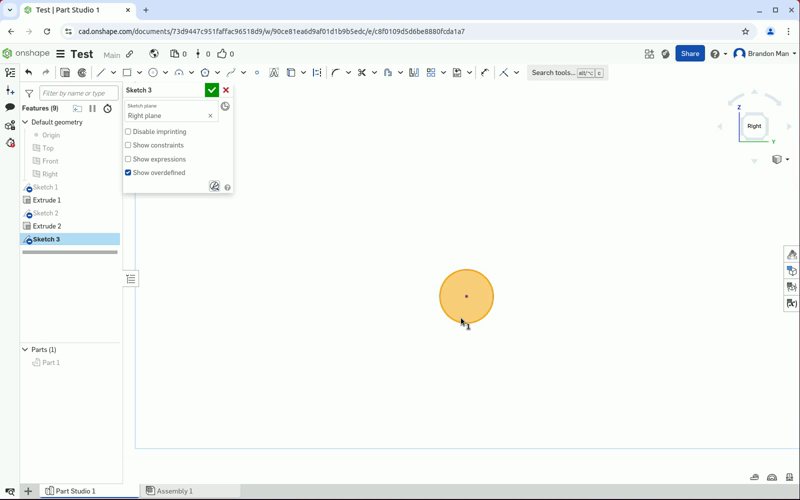
scroll(-6)
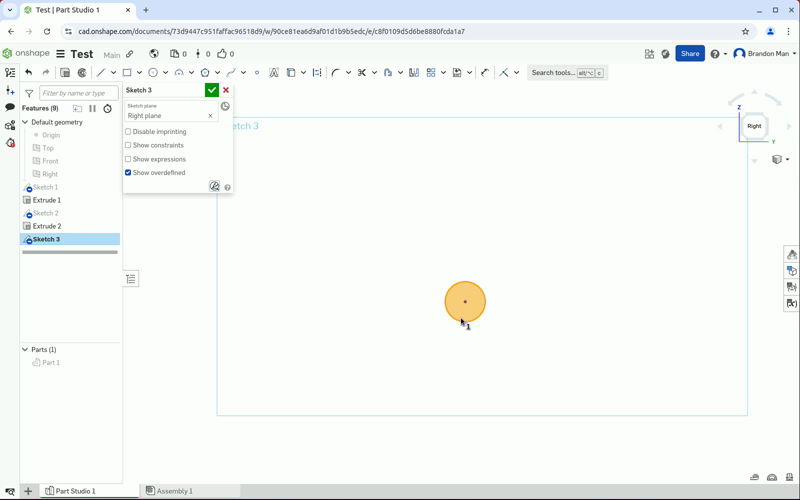
scroll(-6)
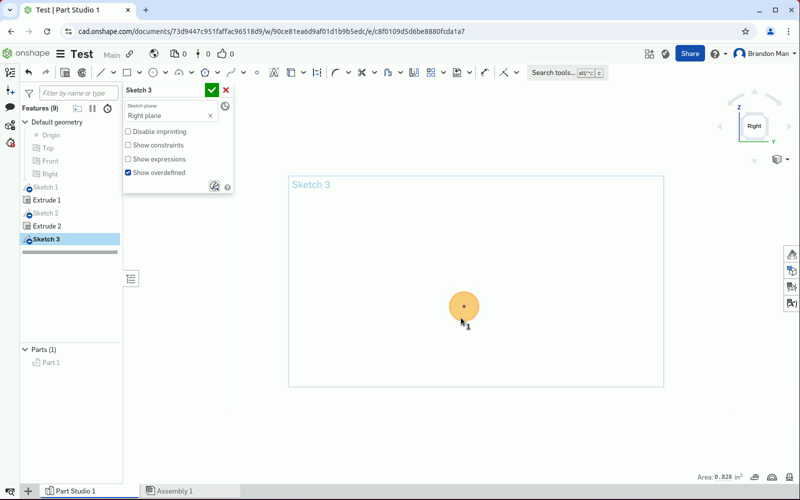
scroll(-6)
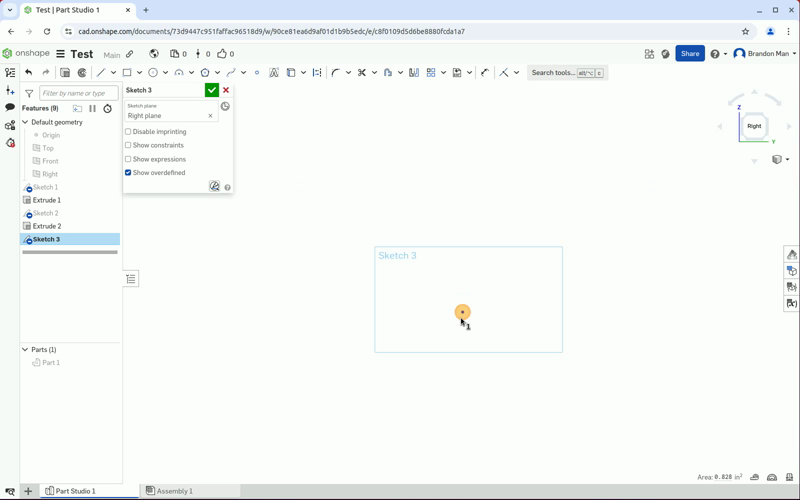
scroll(-6)
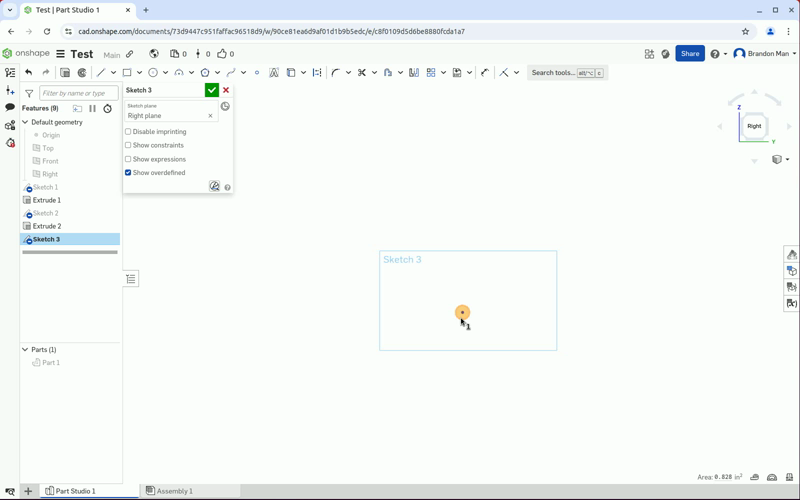
scroll(-6)
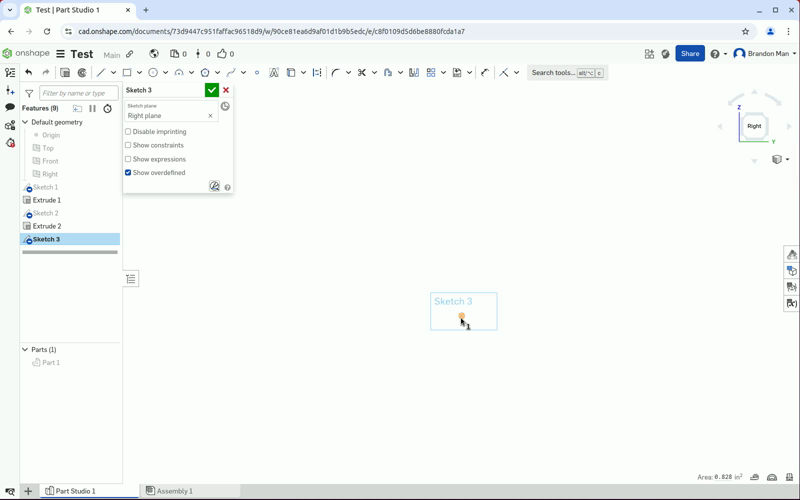
mouse_move(73, 352)
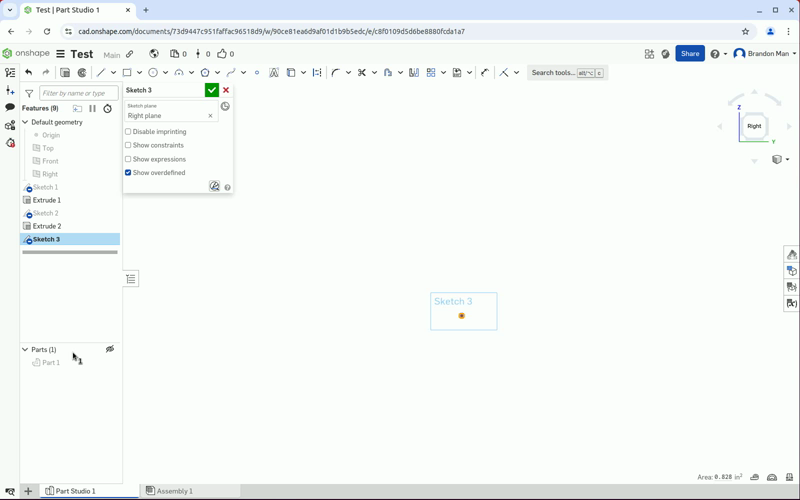
key(shift+y)
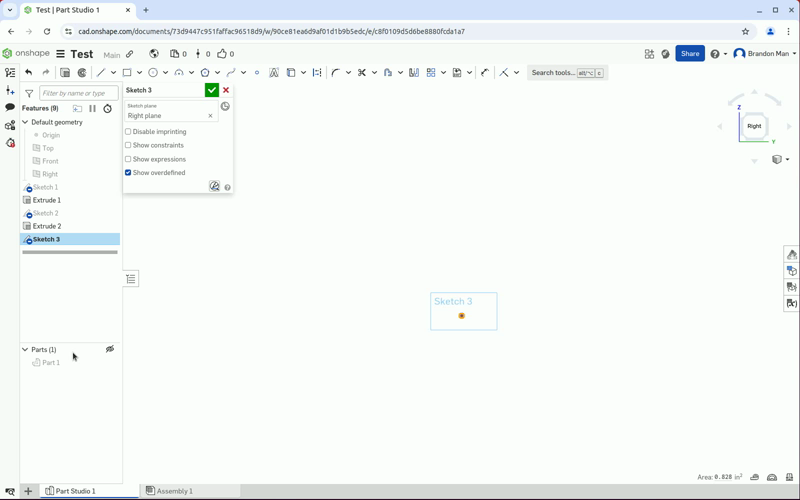
key(shift+e)
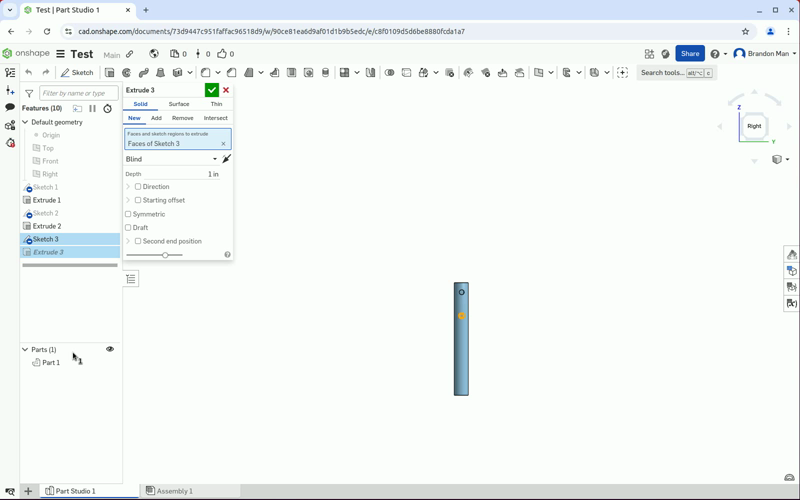
mouse_move(143, 106)
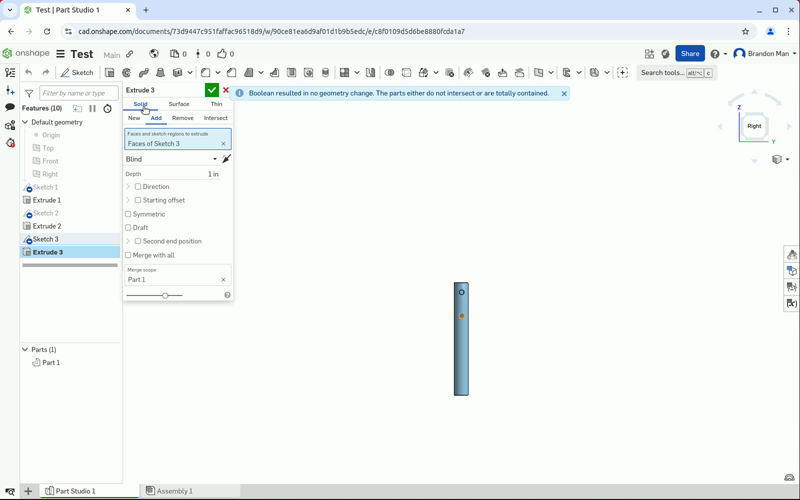
click(143, 106)
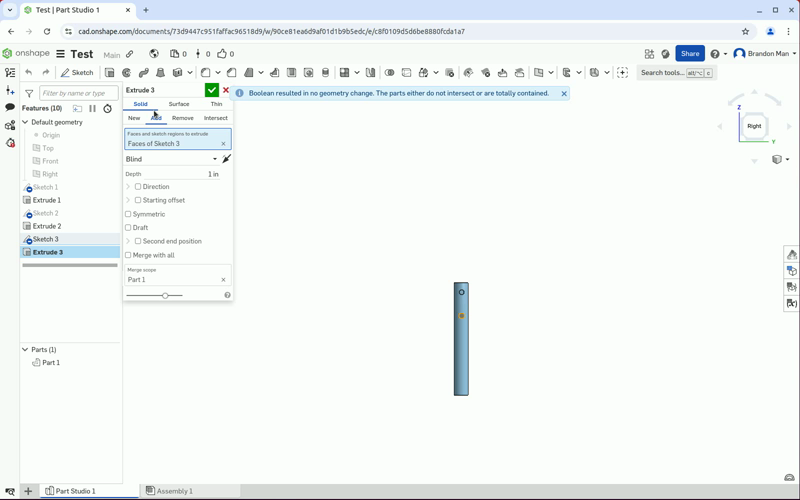
mouse_move(186, 120)
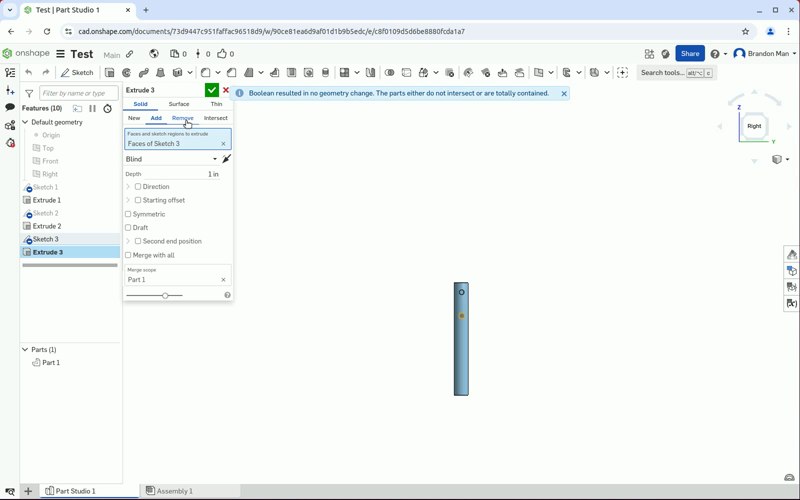
click(186, 120)
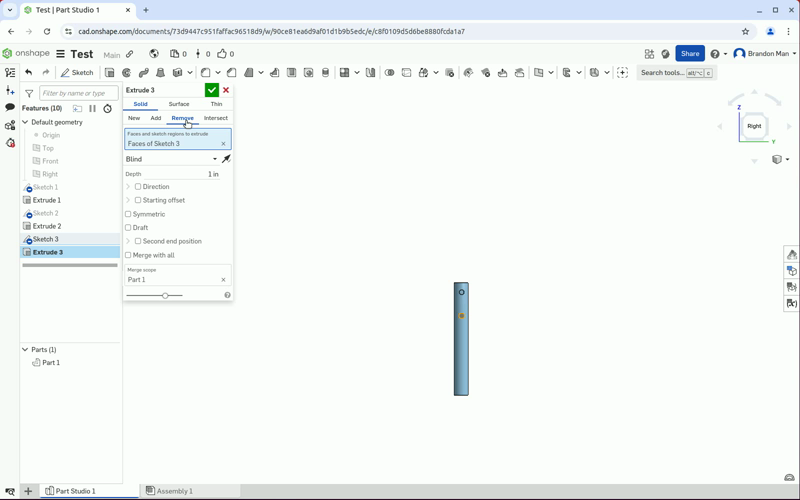
key(tab, 4)
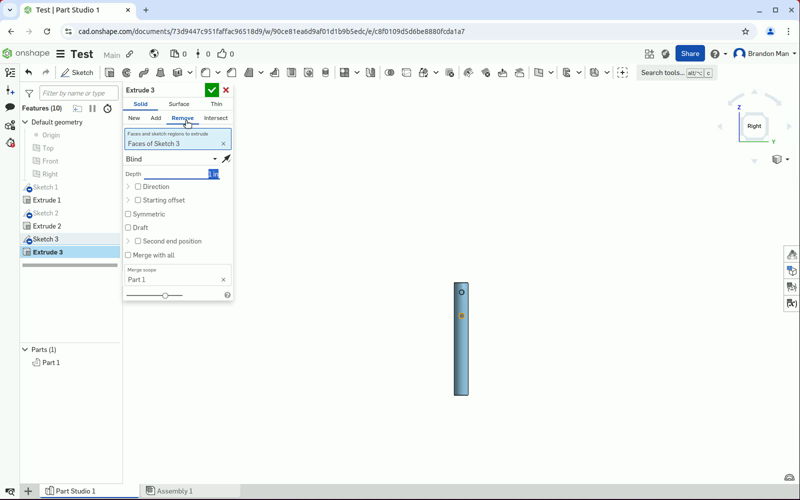
text(1.444)
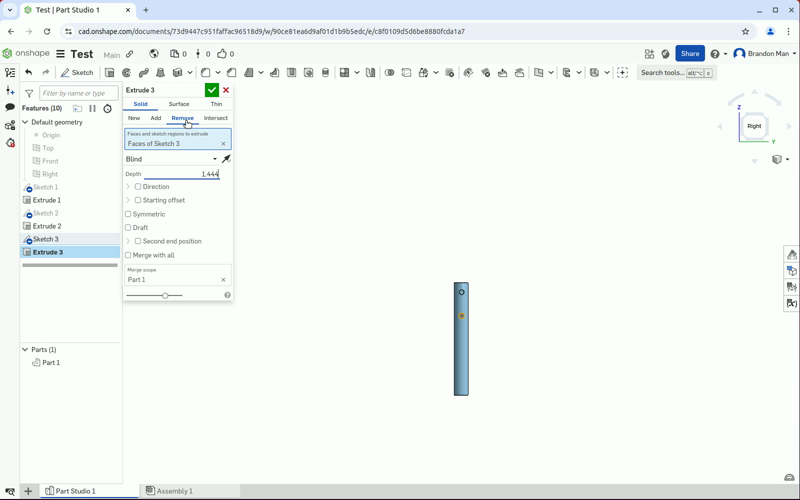
key(tab, 3)
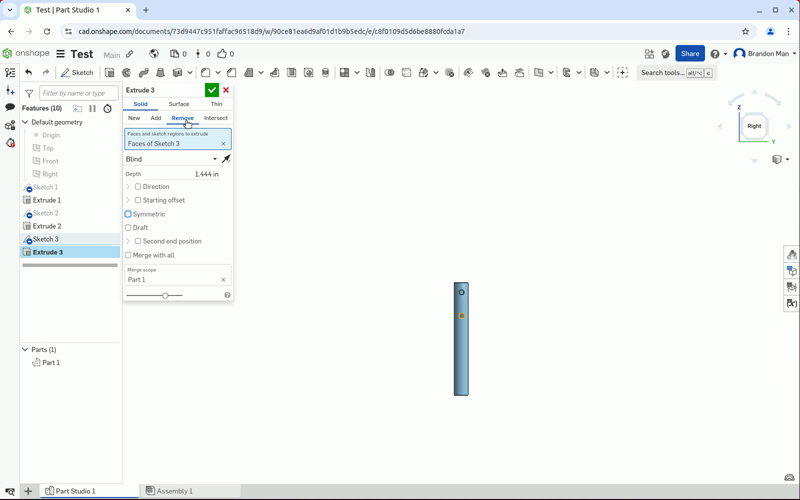
key(tab, 2)
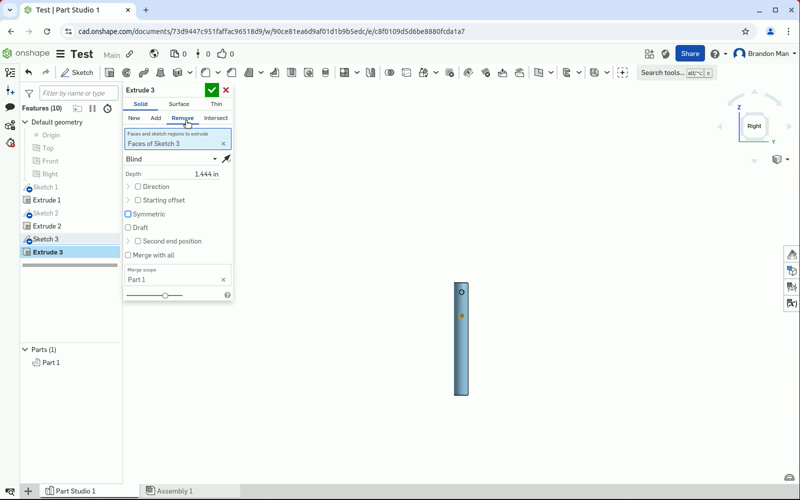
key(space)
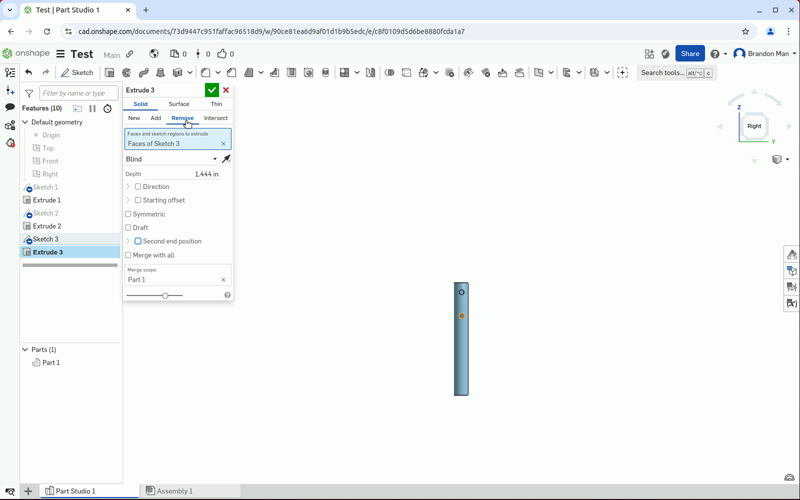
key(tab, 3)
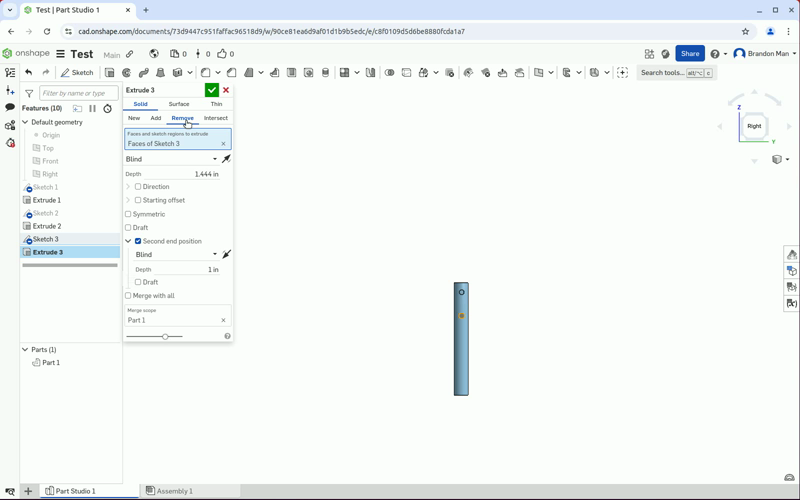
text(2.648)
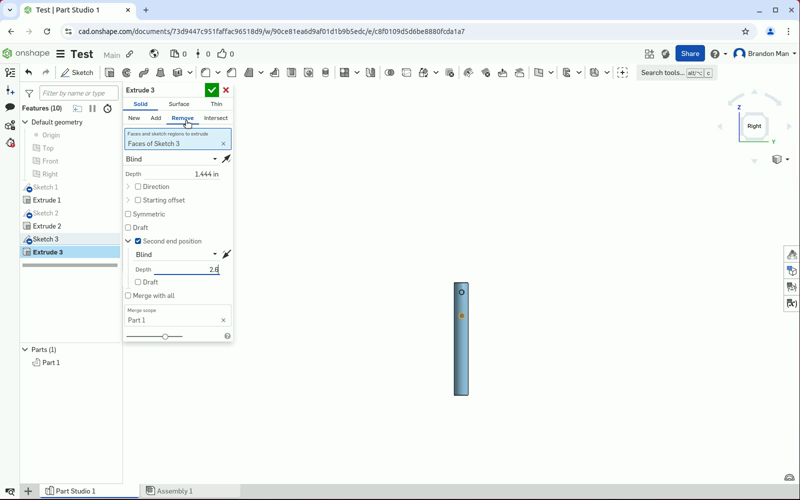
key(tab, 2)
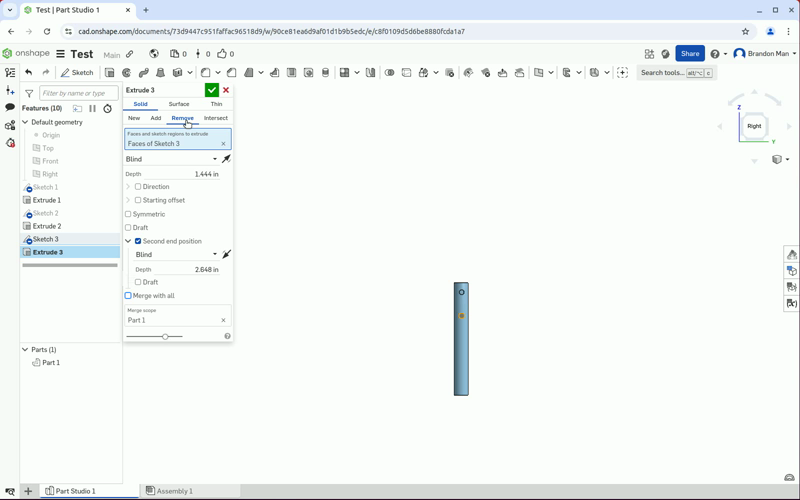
key(space)
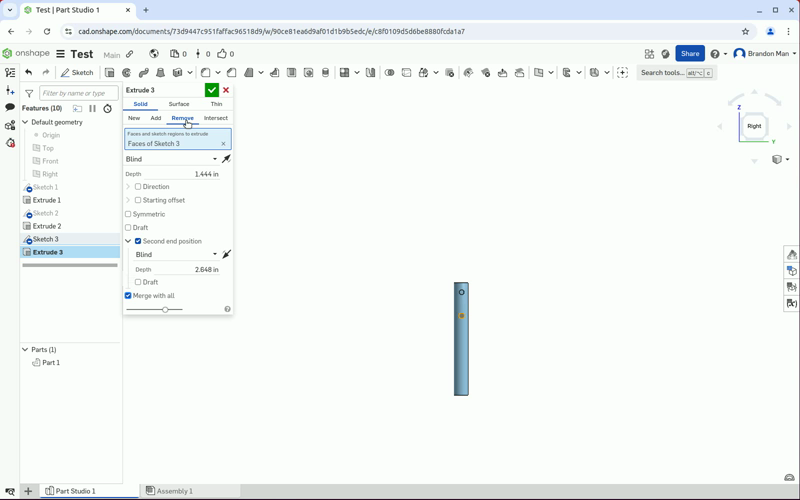
key(enter)
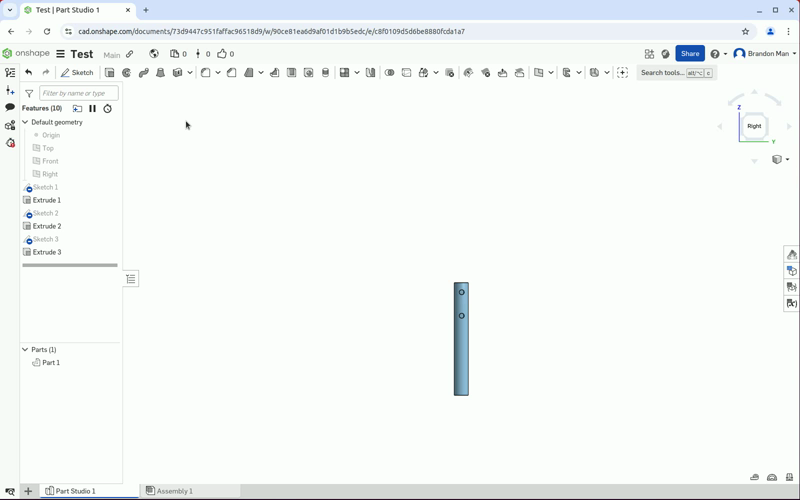
key(shift+h)
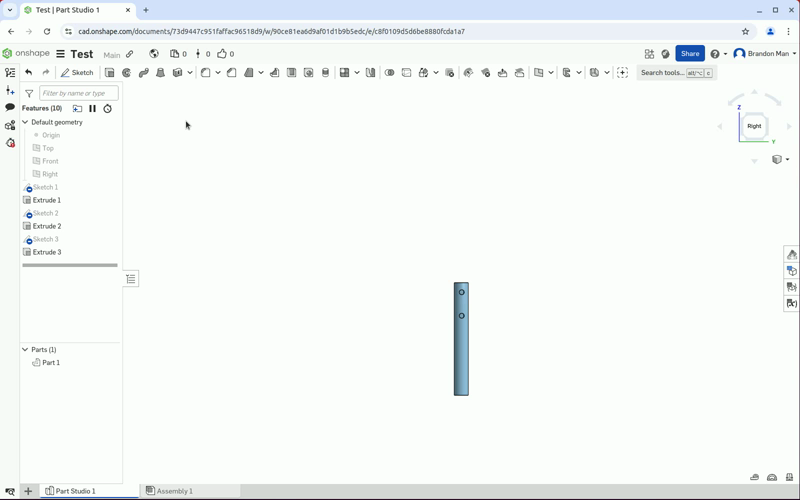
key(shift+h)
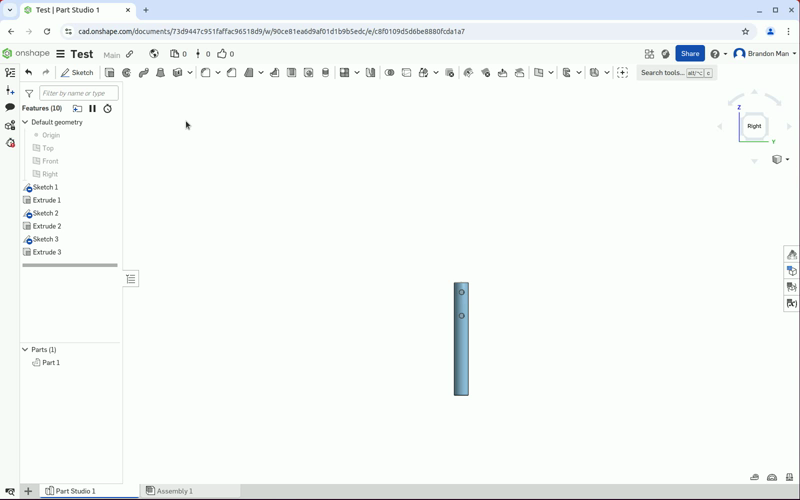
key(shift+7)
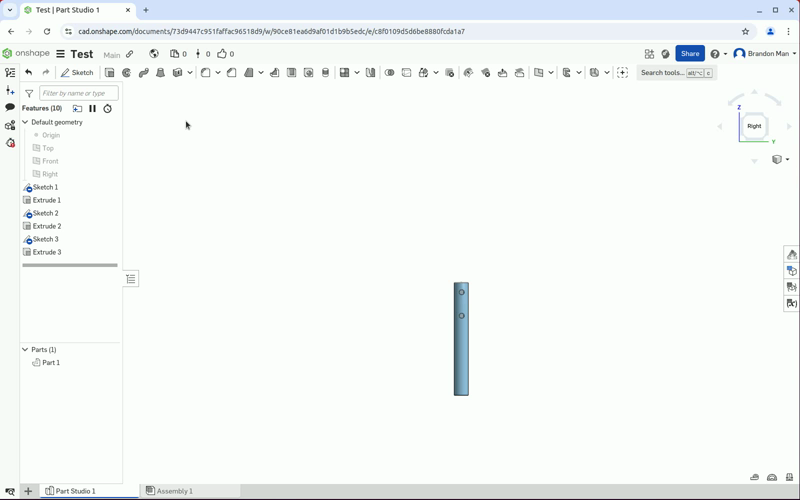
key(right, 2)
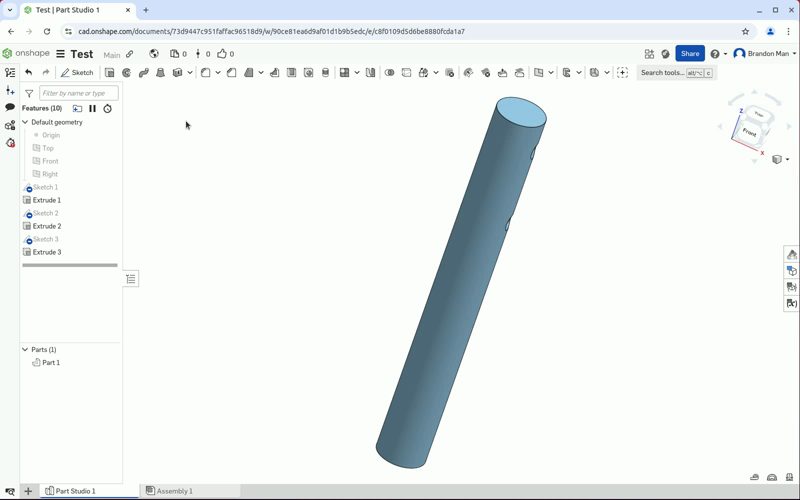
key(down, 2)
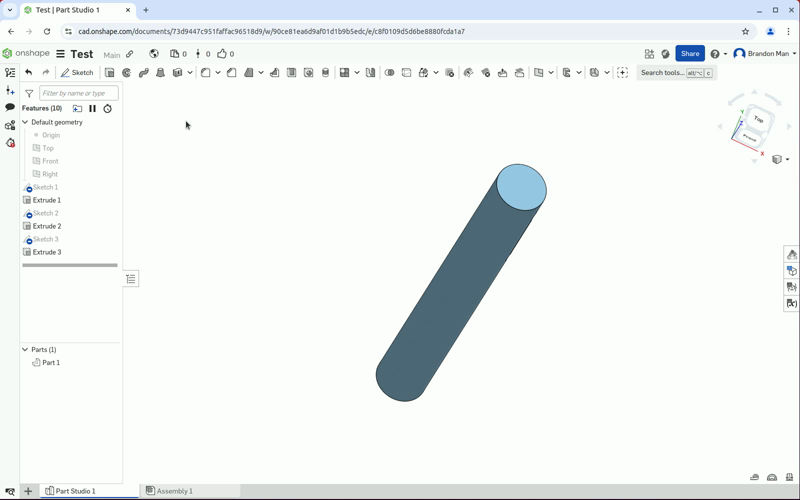
key(up, 2)
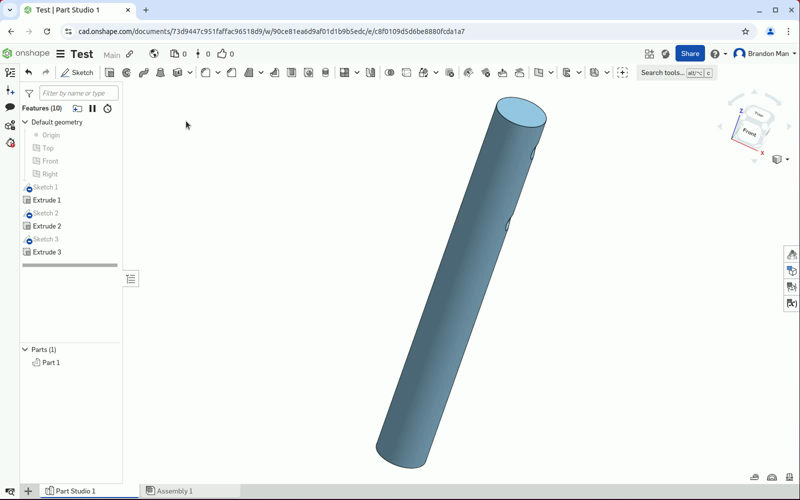
key(left, 2)
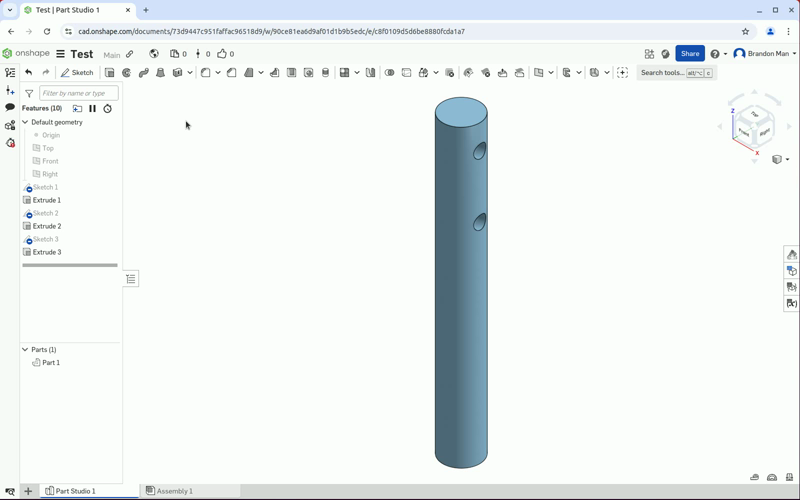
mouse_move(73, 189)
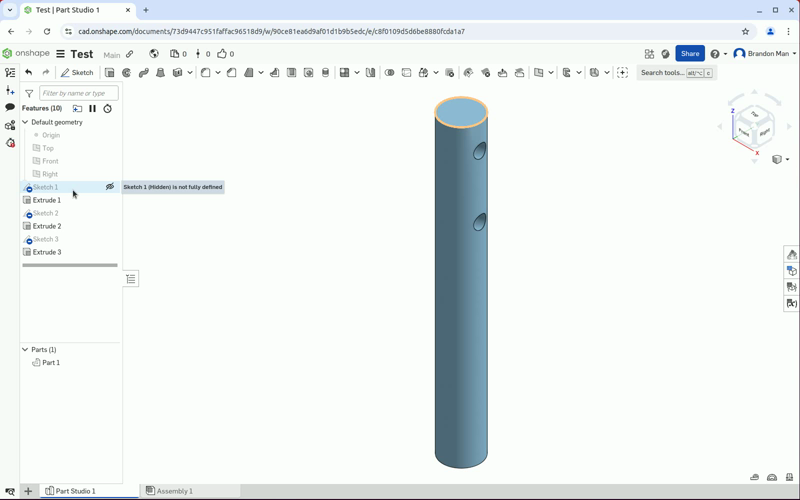
click(73, 189)